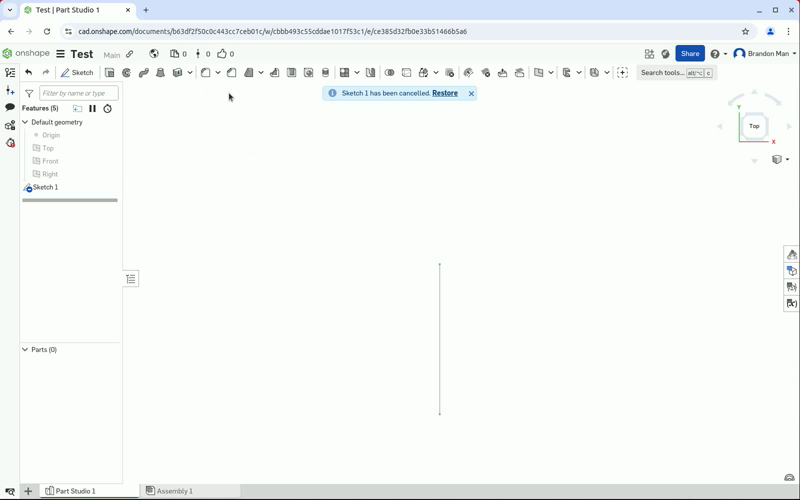
key(shift+h)
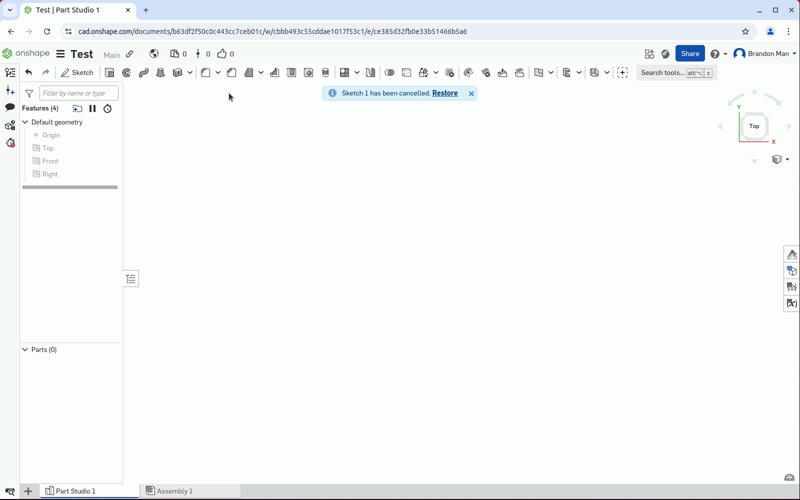
key(shift+s)
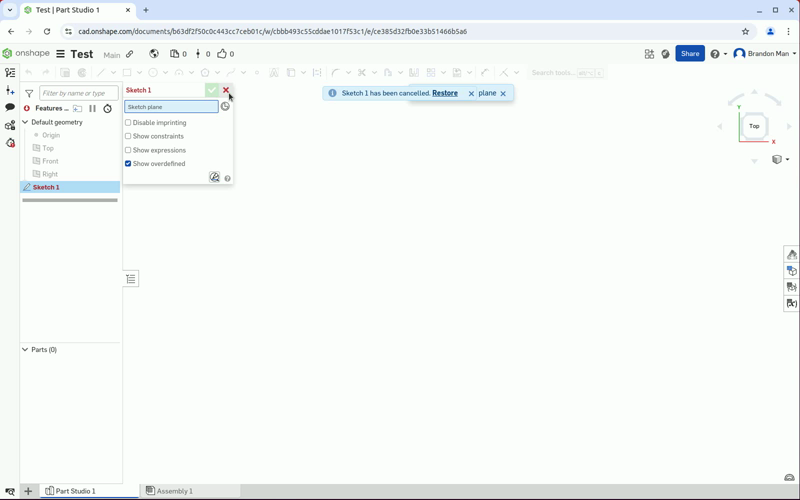
mouse_move(73, 150)
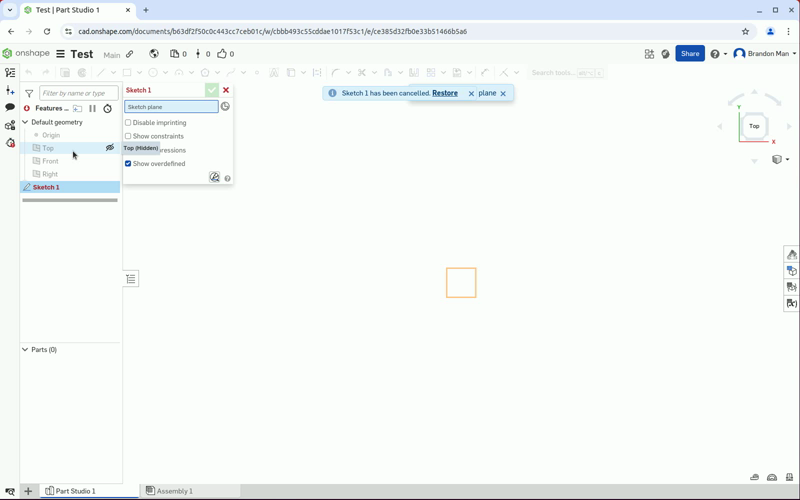
click(73, 150)
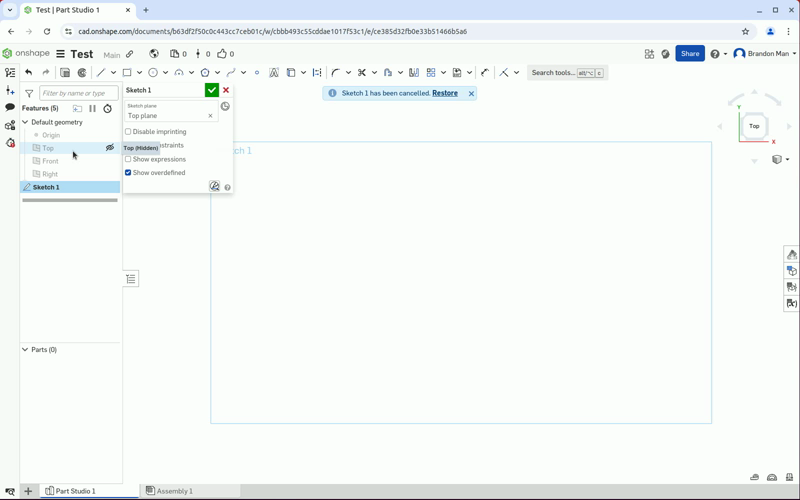
mouse_move(73, 352)
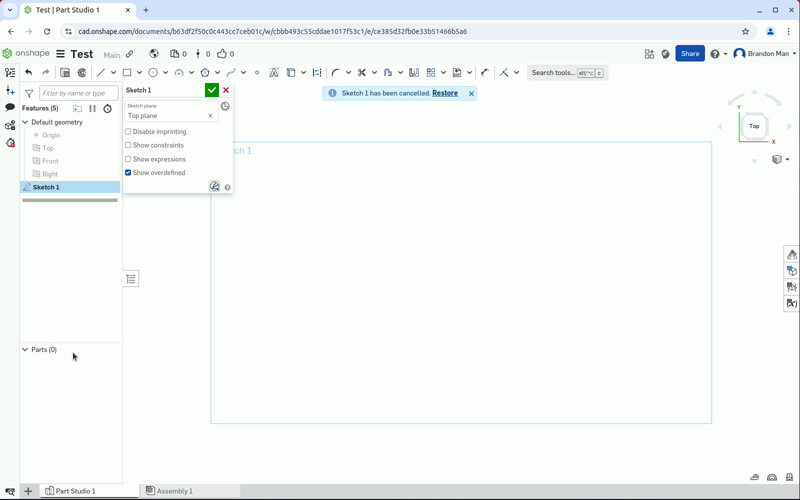
key(y)
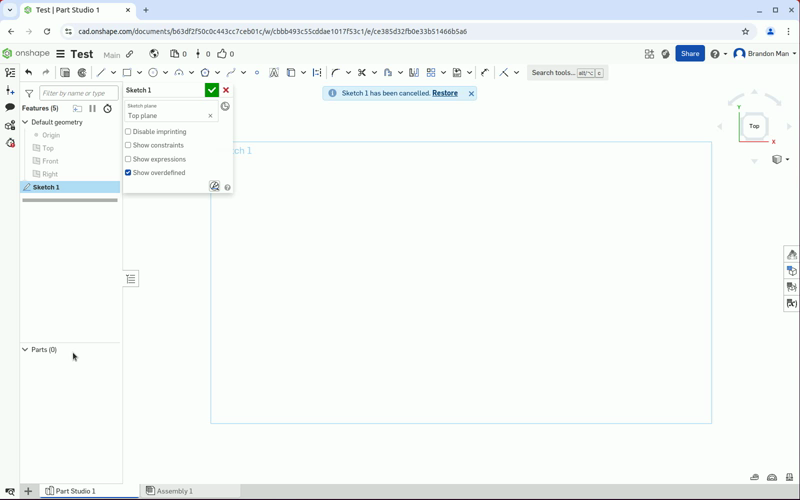
key(a)
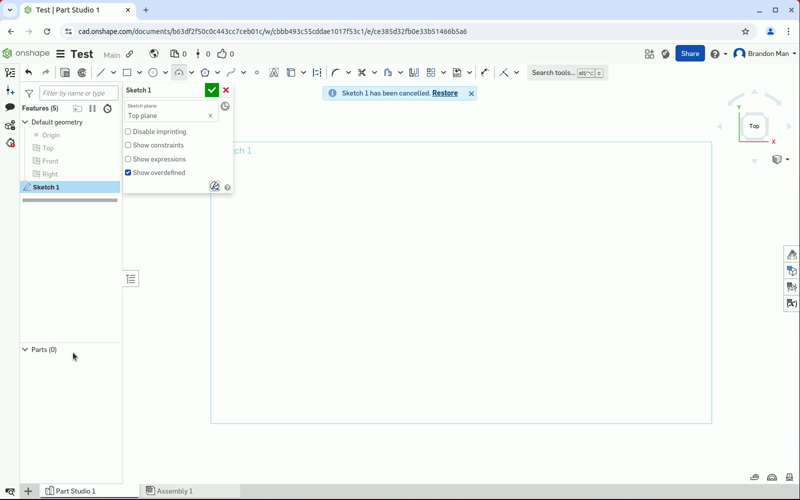
key_down(shift)
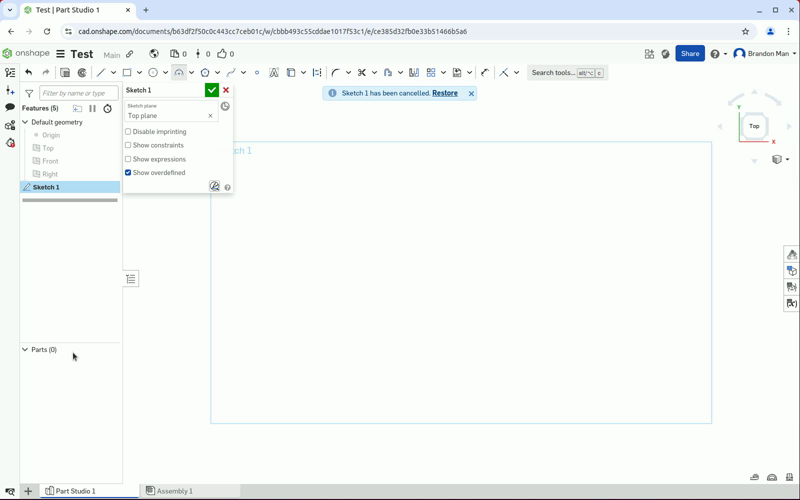
mouse_move(407, 381)
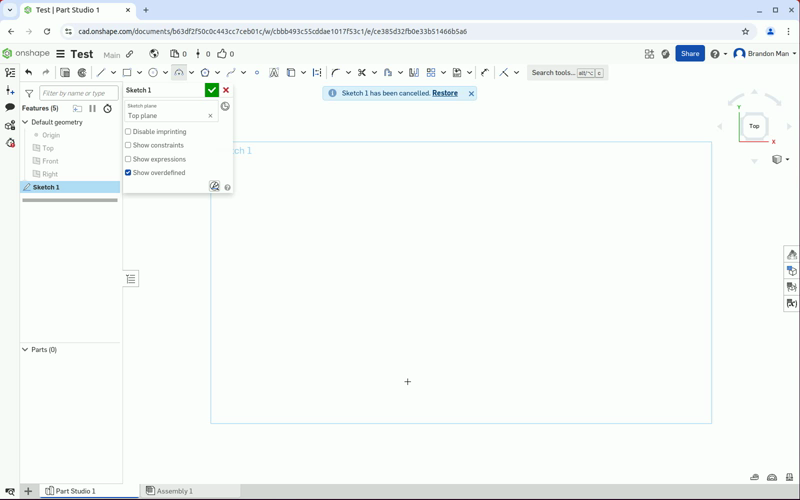
click(407, 381)
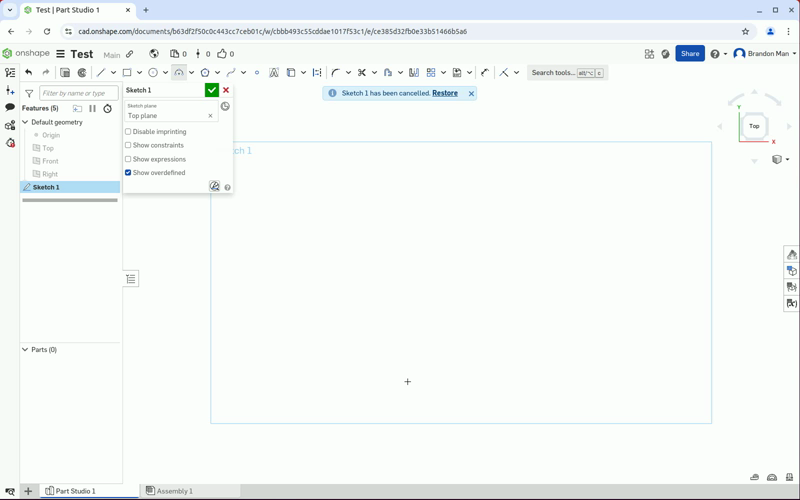
key_up(shift)
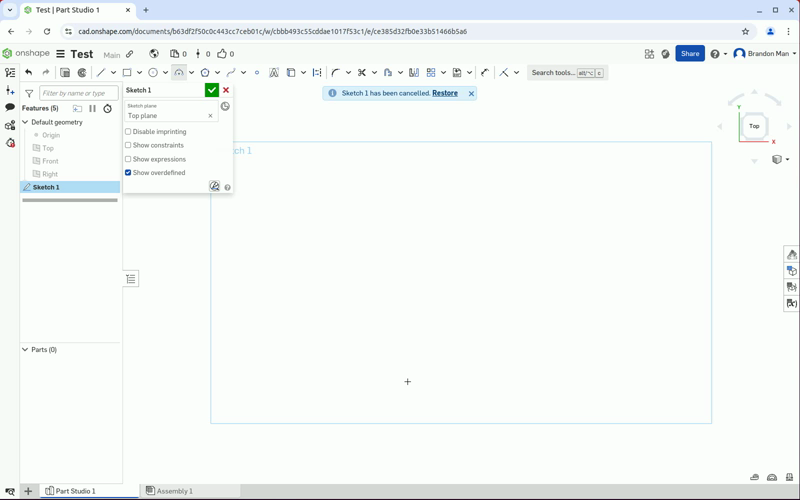
key_down(shift)
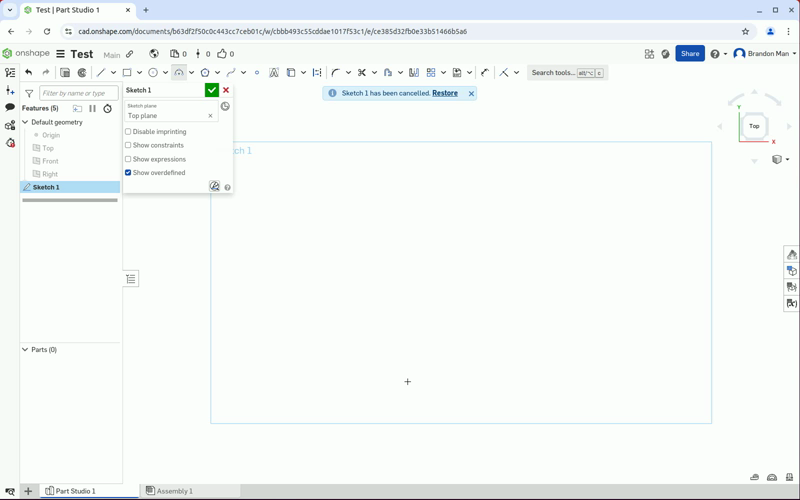
mouse_move(421, 394)
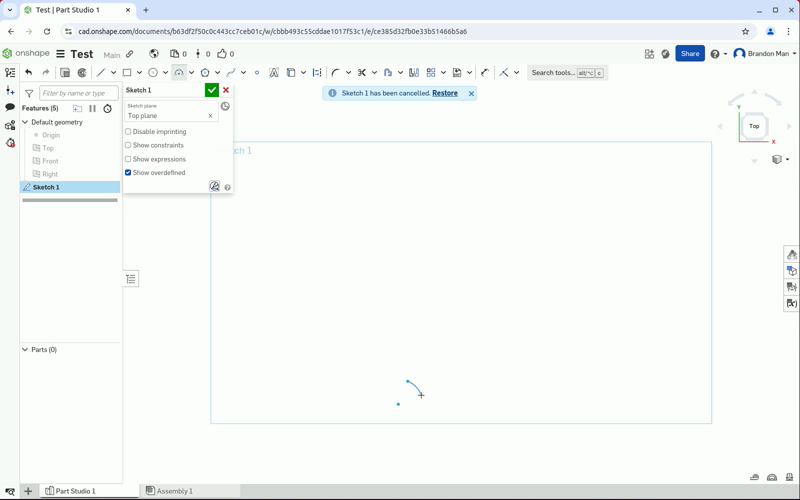
click(421, 394)
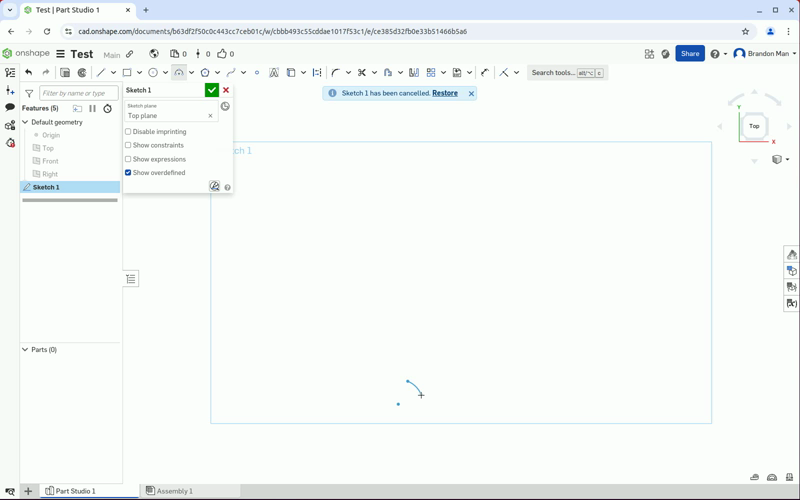
mouse_move(411, 390)
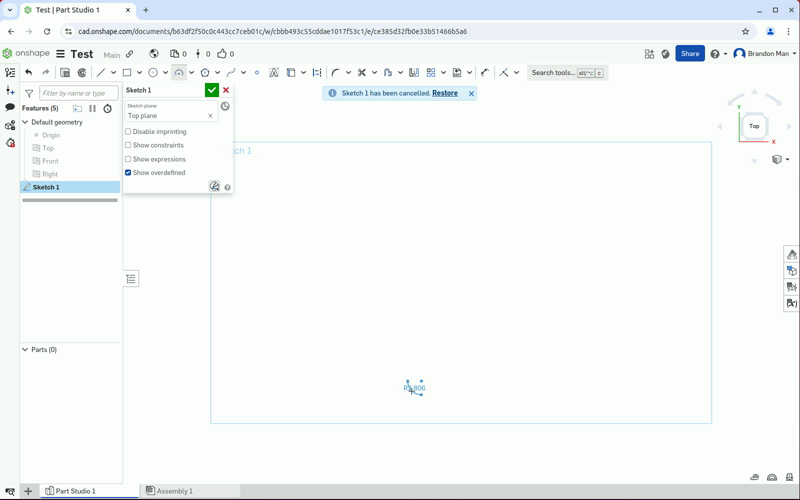
click(411, 390)
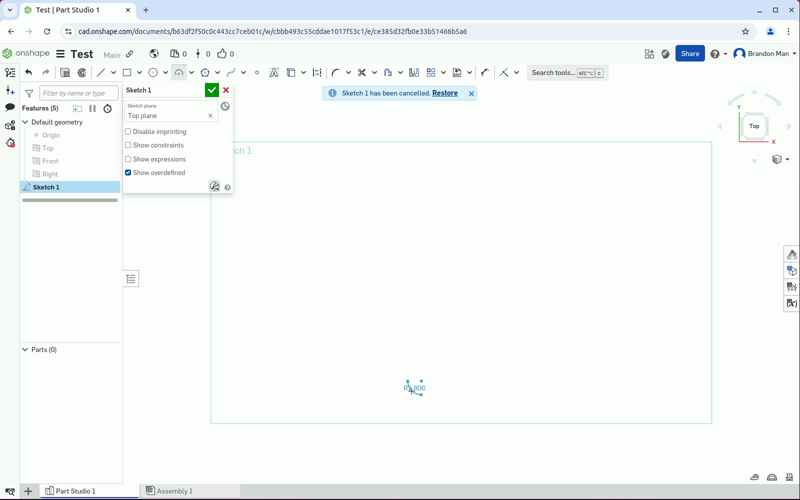
key_up(shift)
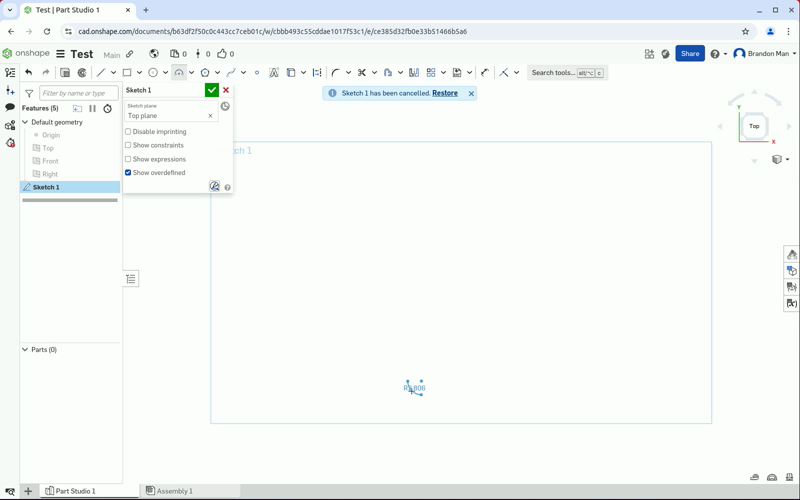
key(esc)
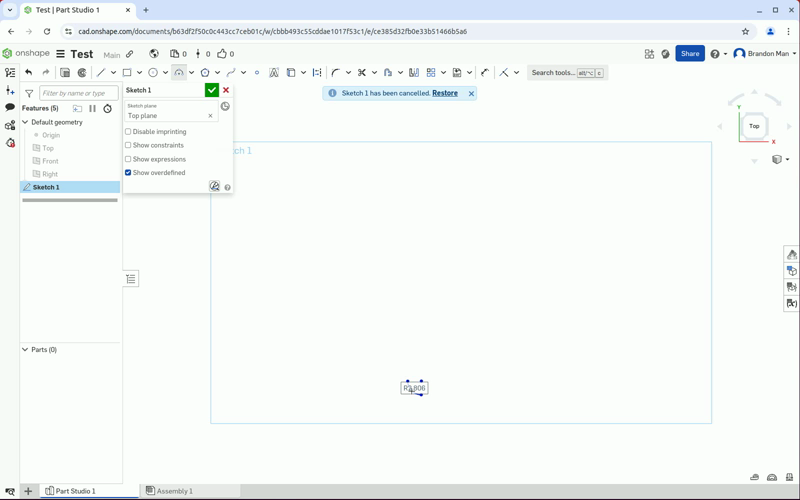
key(l)
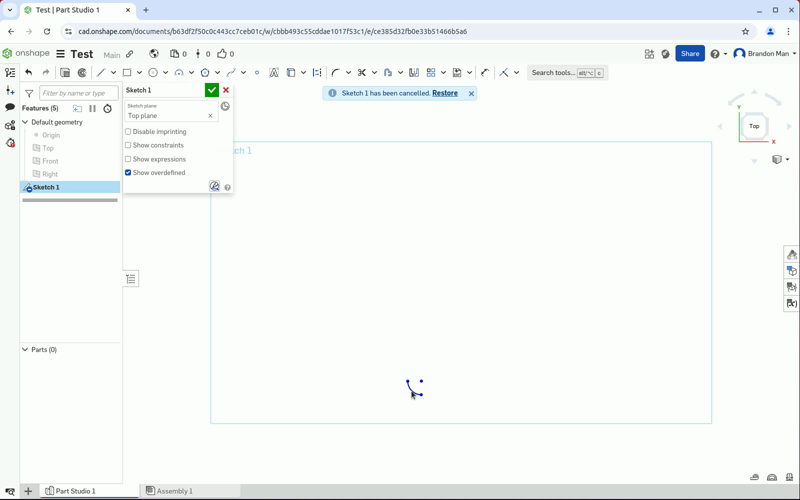
mouse_move(421, 394)
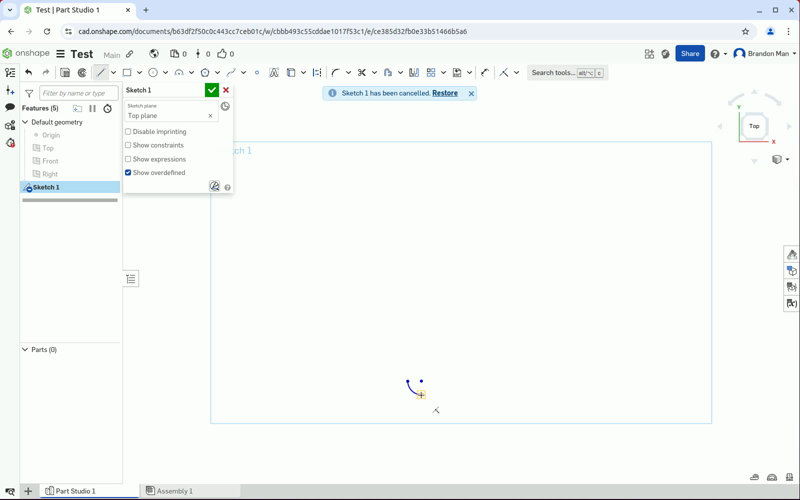
click(421, 394)
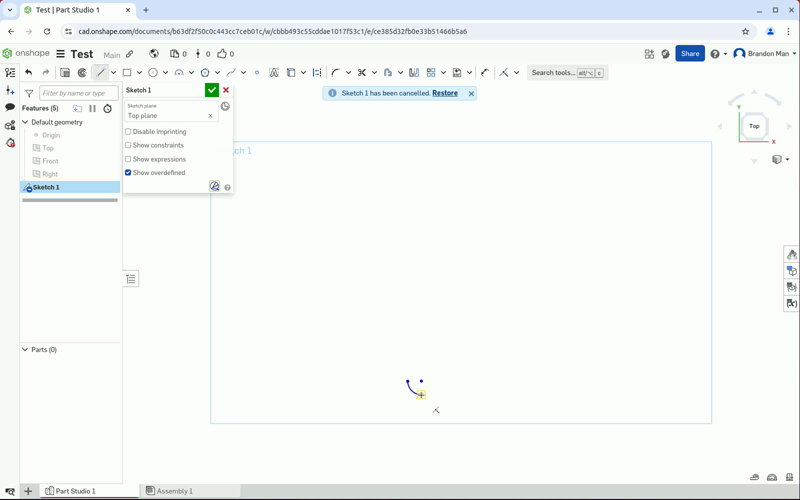
key_down(shift)
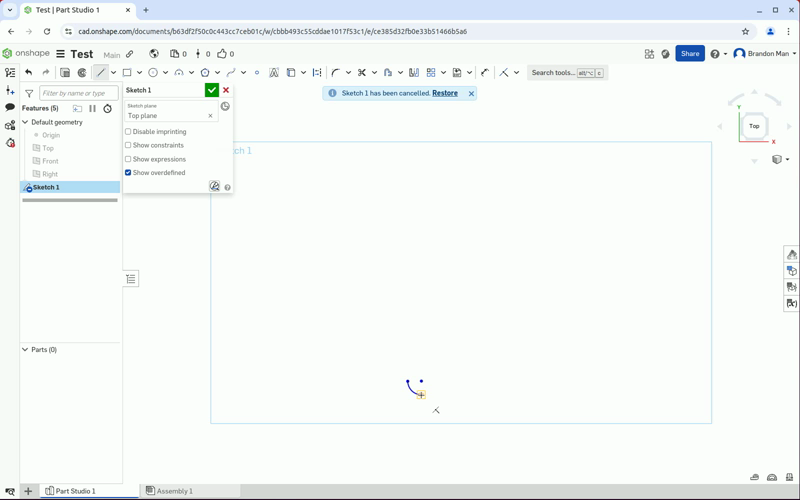
mouse_move(509, 394)
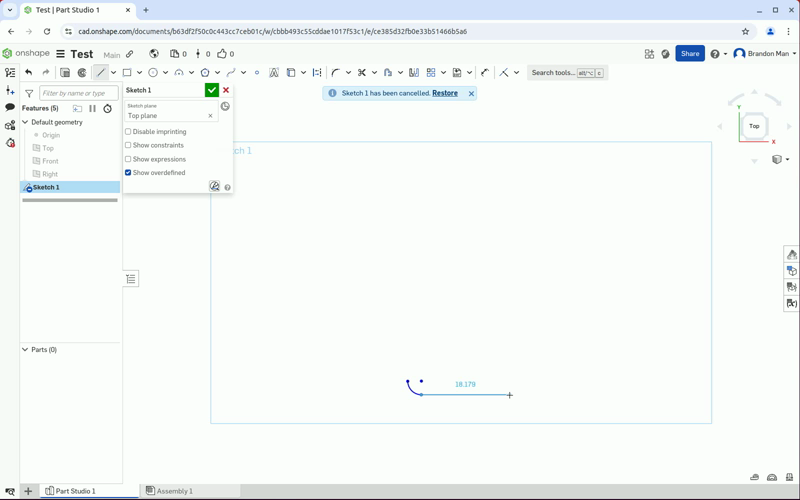
click(509, 394)
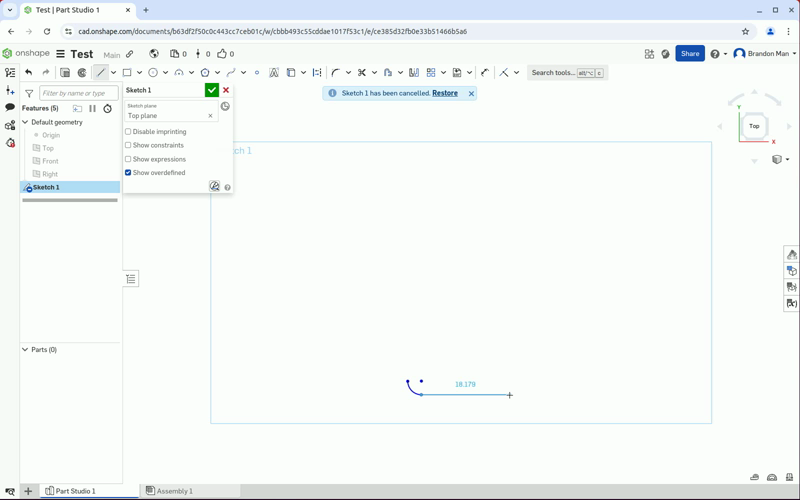
key_up(shift)
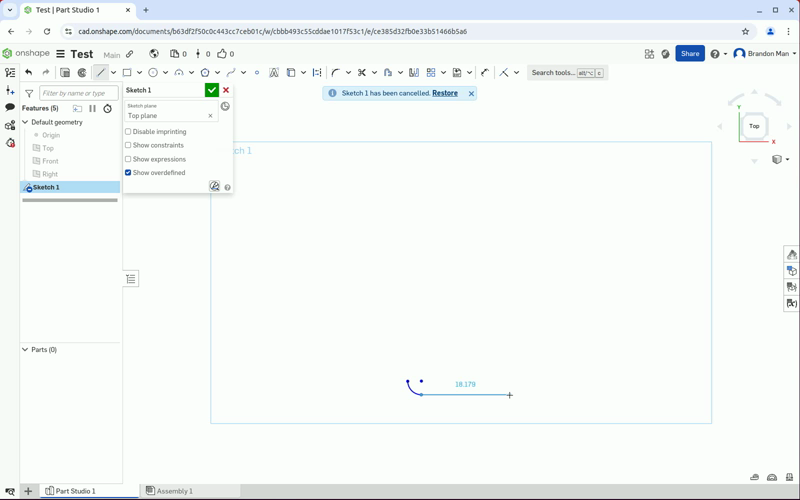
key(esc)
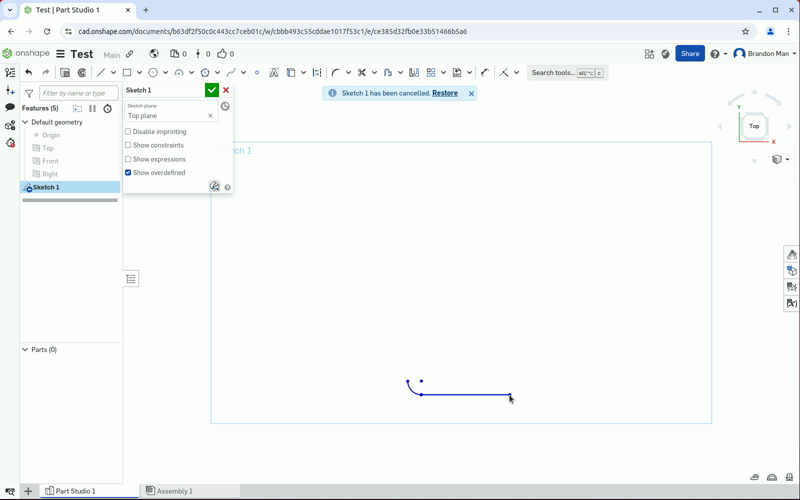
key(a)
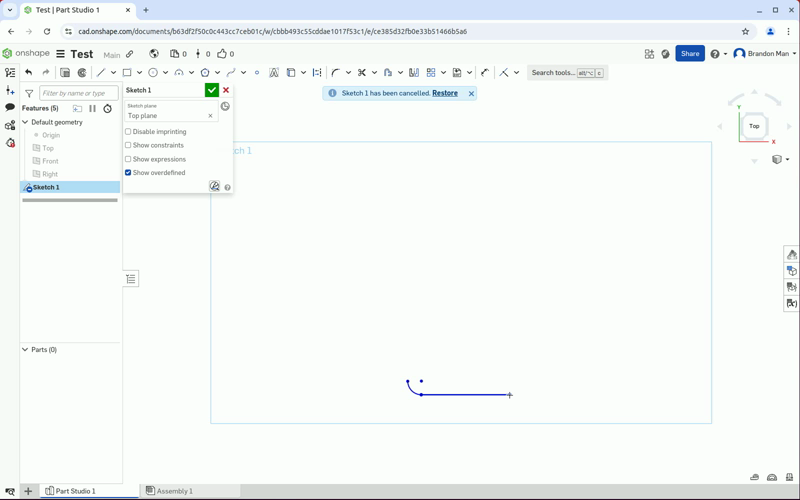
mouse_move(509, 394)
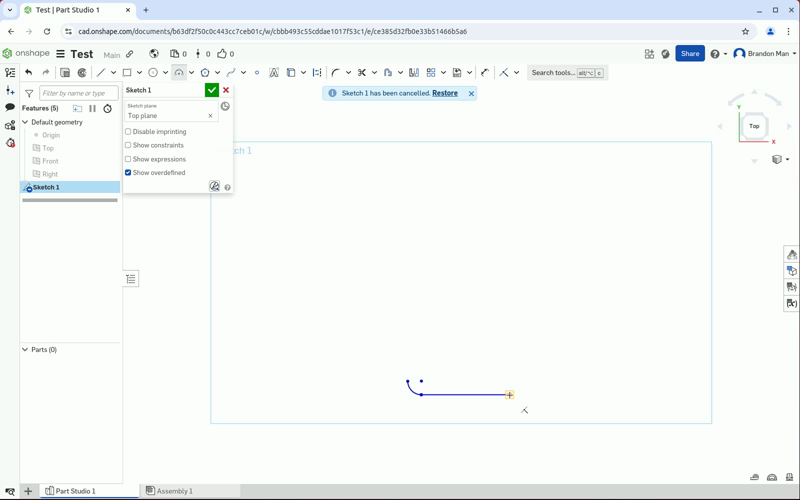
click(509, 394)
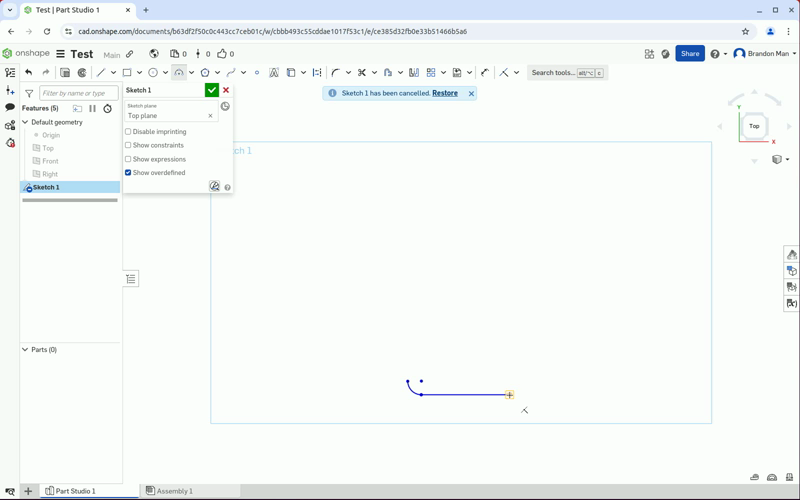
key_down(shift)
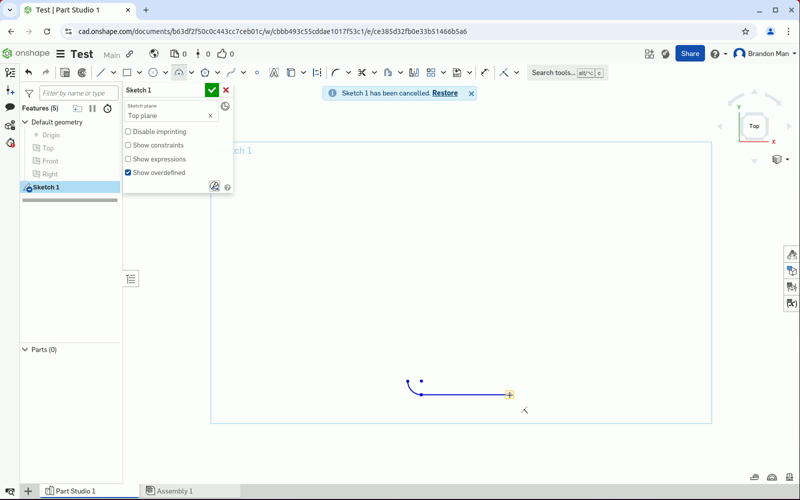
mouse_move(522, 381)
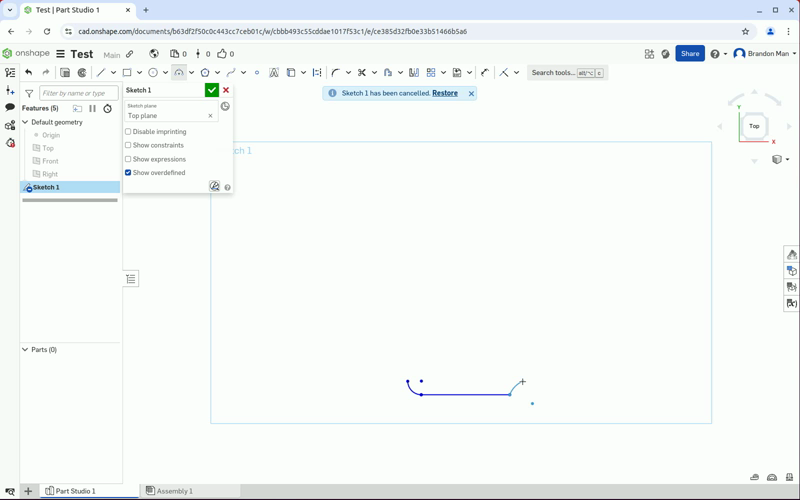
click(522, 381)
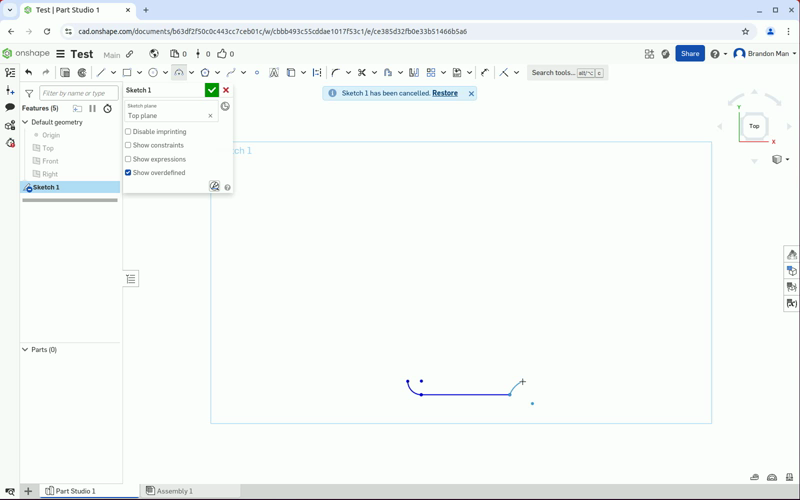
mouse_move(519, 390)
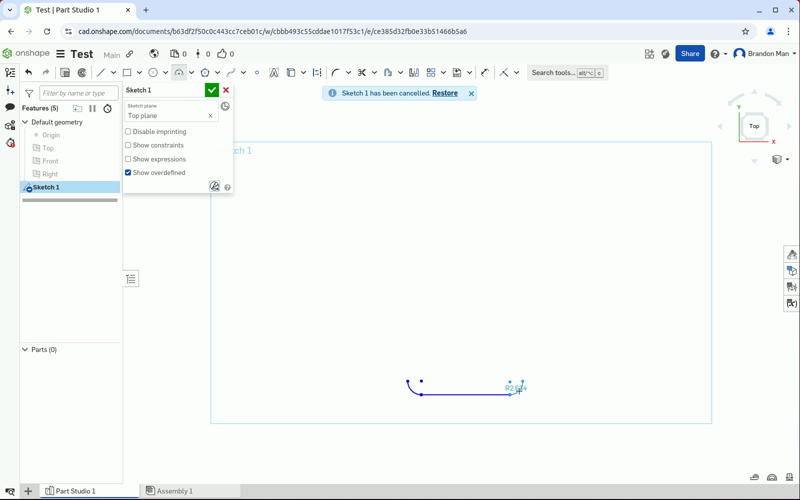
click(519, 390)
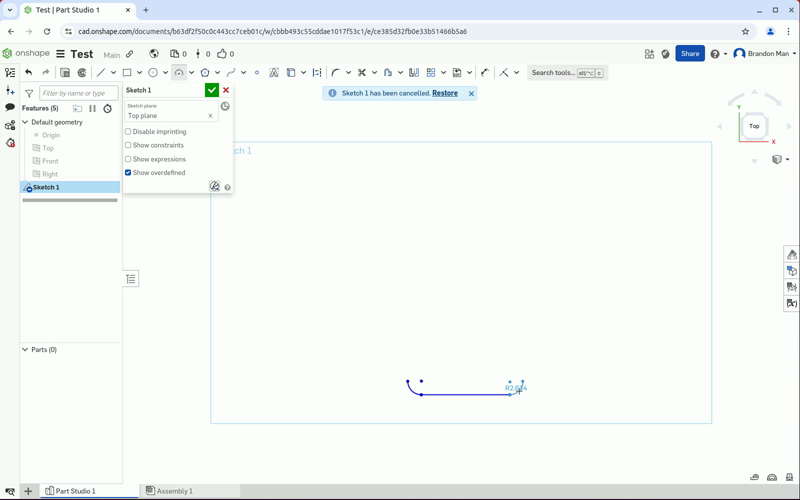
key_up(shift)
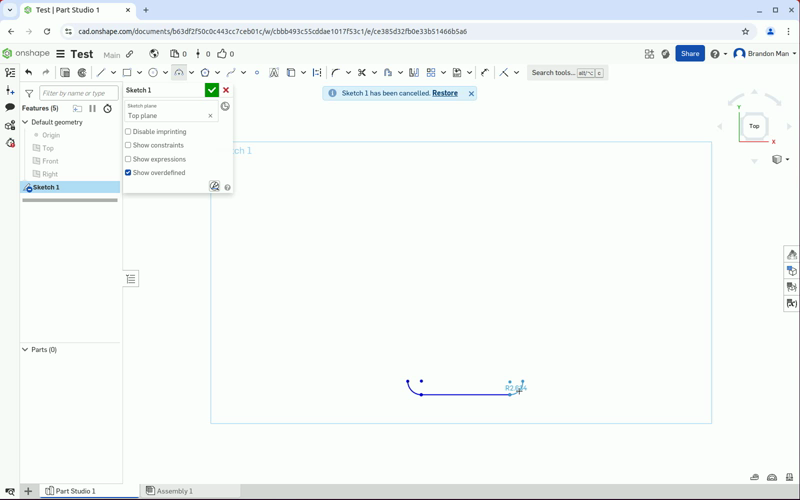
key(esc)
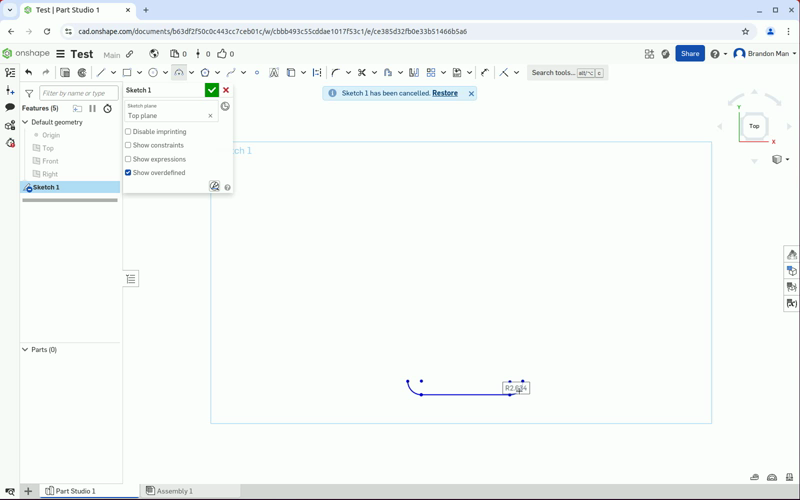
key(l)
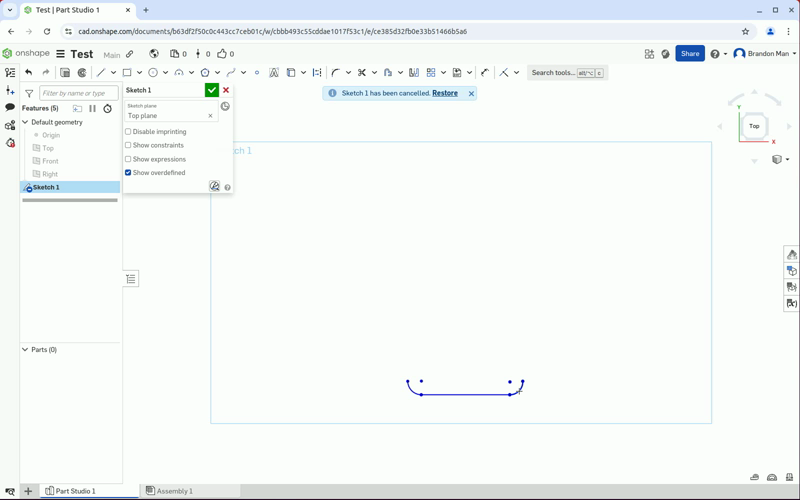
mouse_move(522, 381)
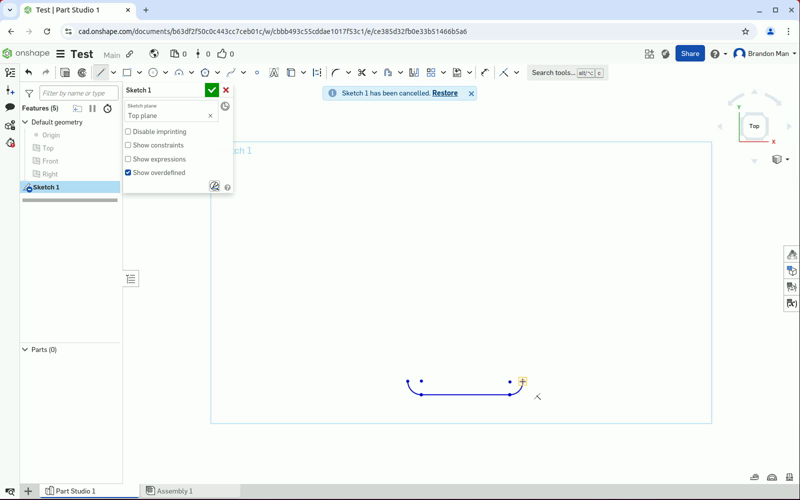
click(522, 381)
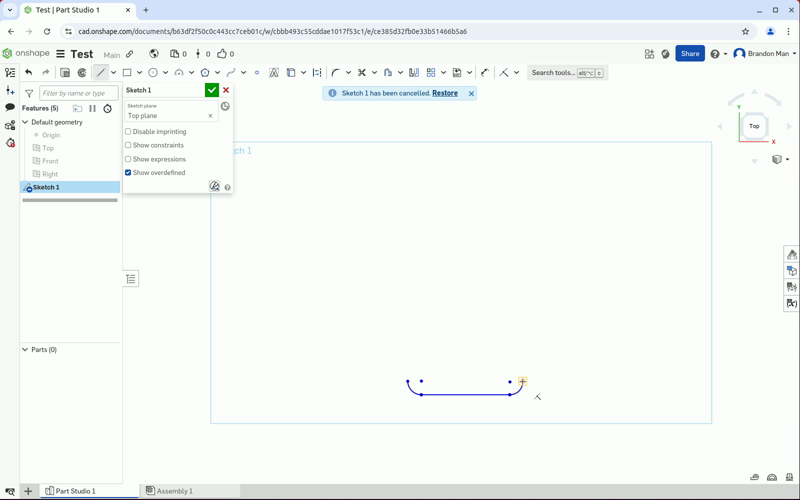
key_down(shift)
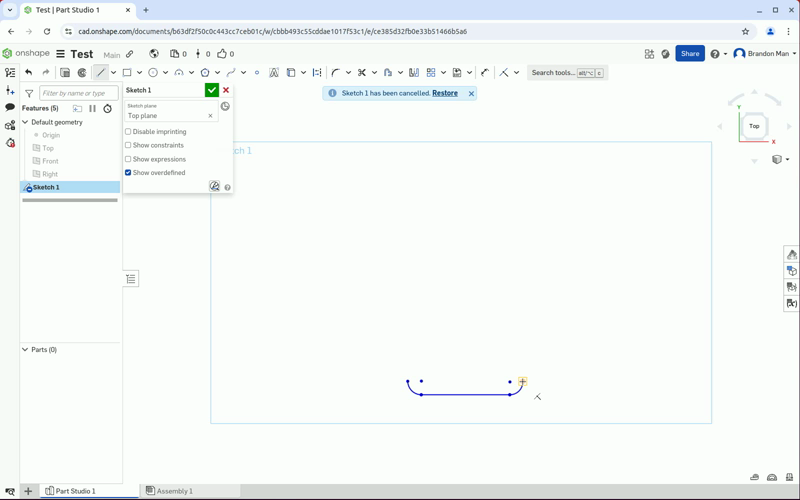
mouse_move(522, 184)
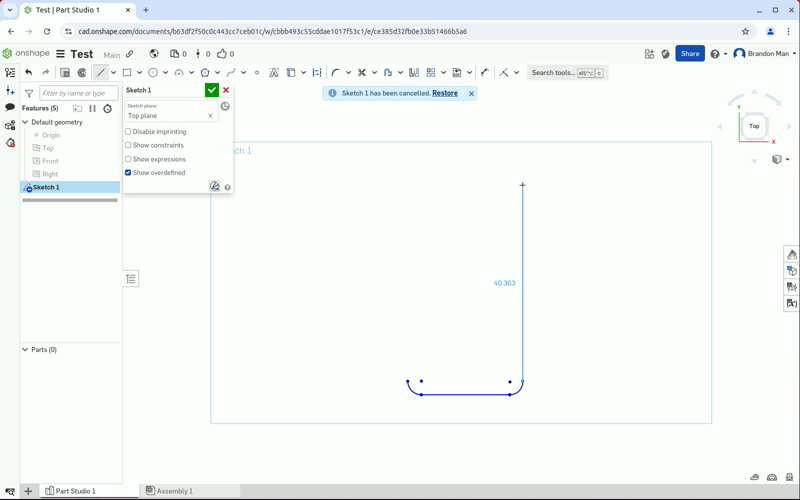
click(522, 184)
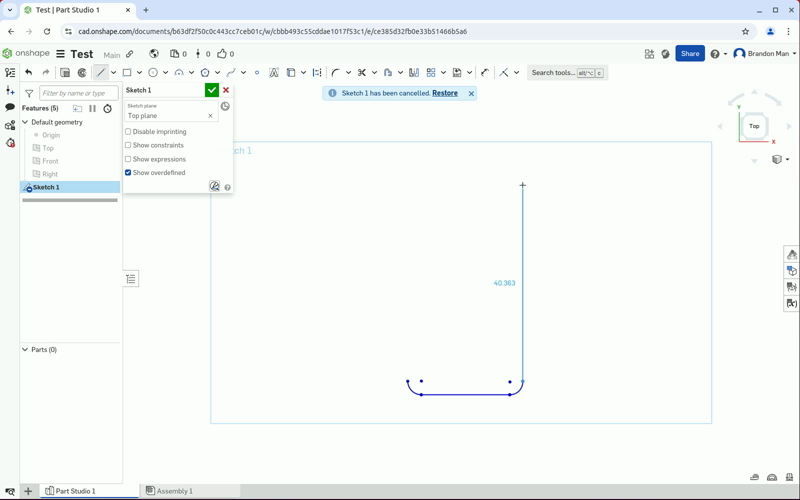
key_up(shift)
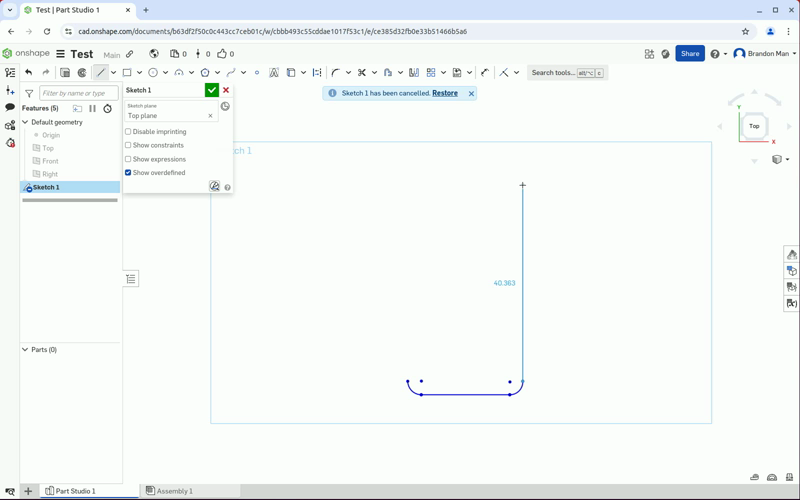
key(esc)
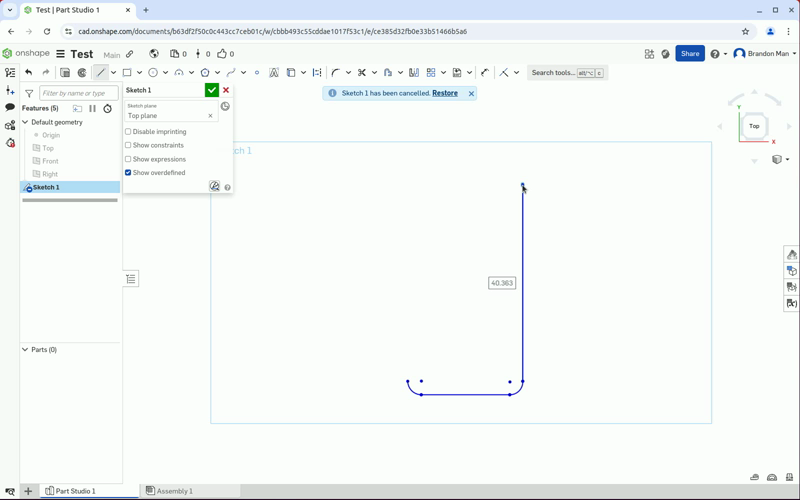
key(a)
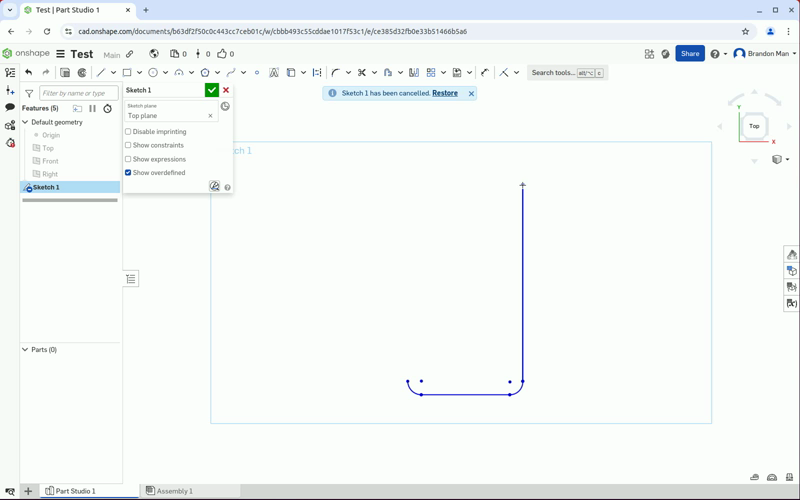
mouse_move(522, 184)
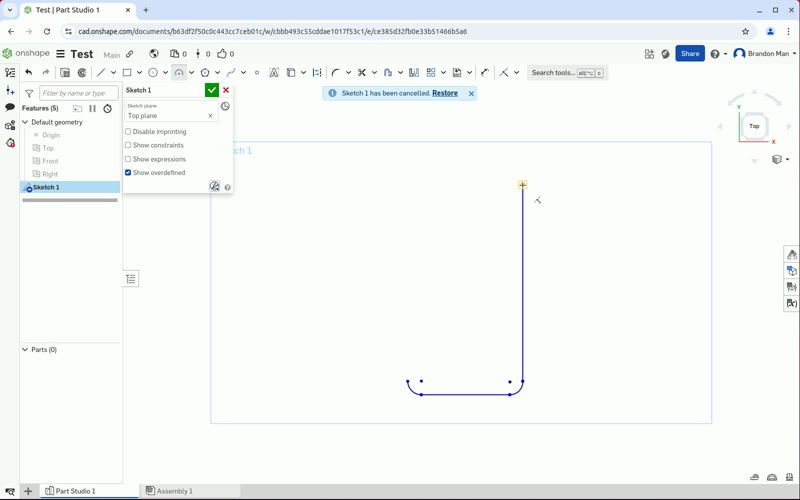
click(522, 184)
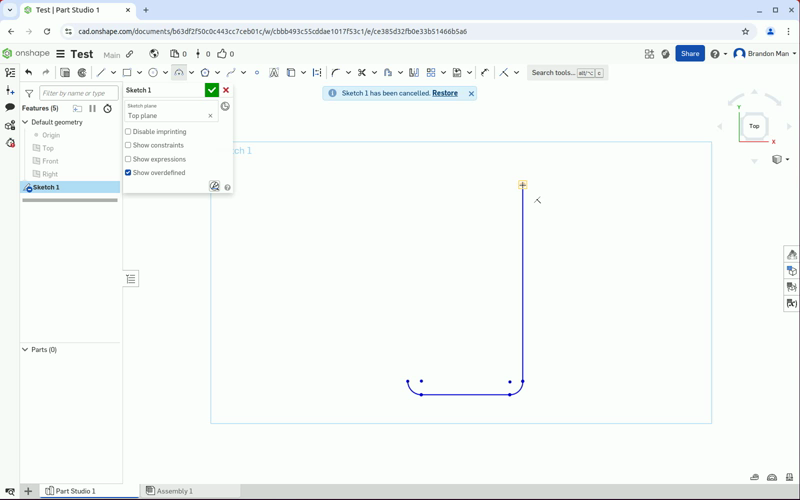
key_down(shift)
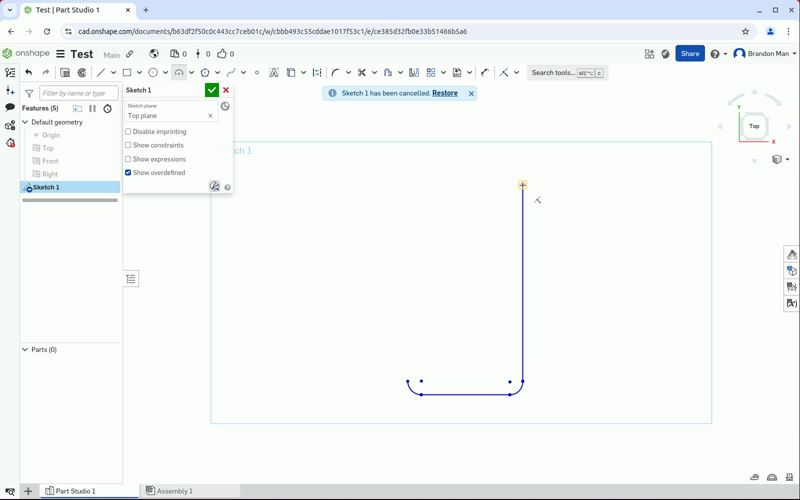
mouse_move(509, 171)
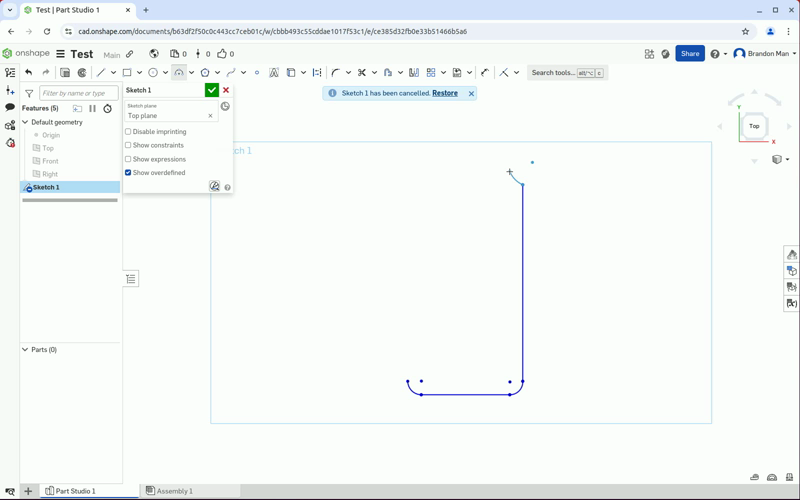
click(509, 171)
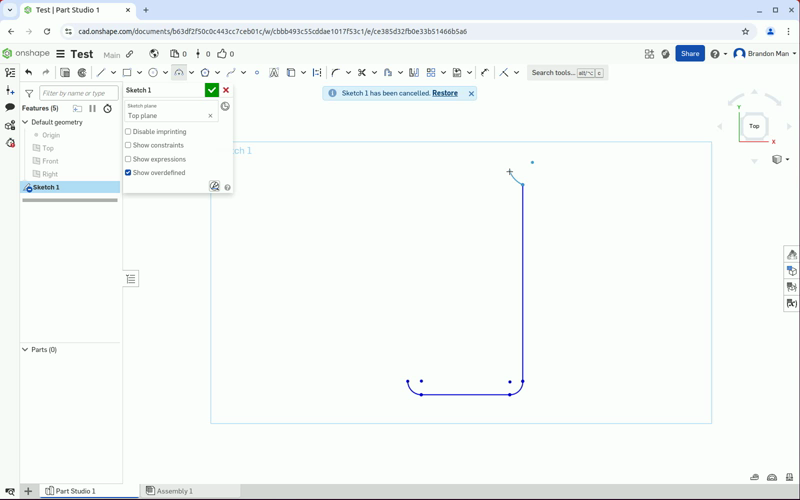
mouse_move(519, 175)
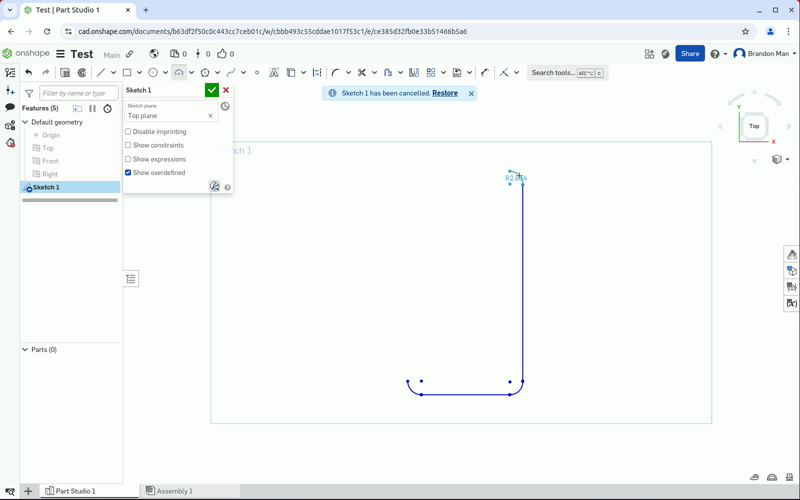
click(519, 175)
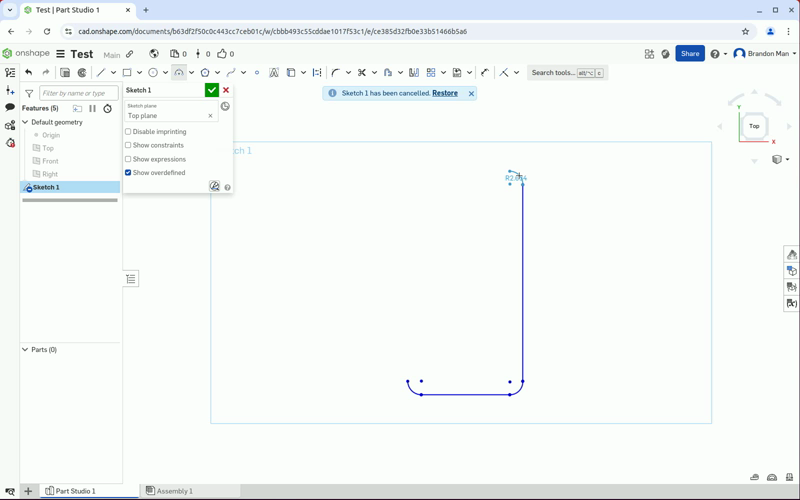
key_up(shift)
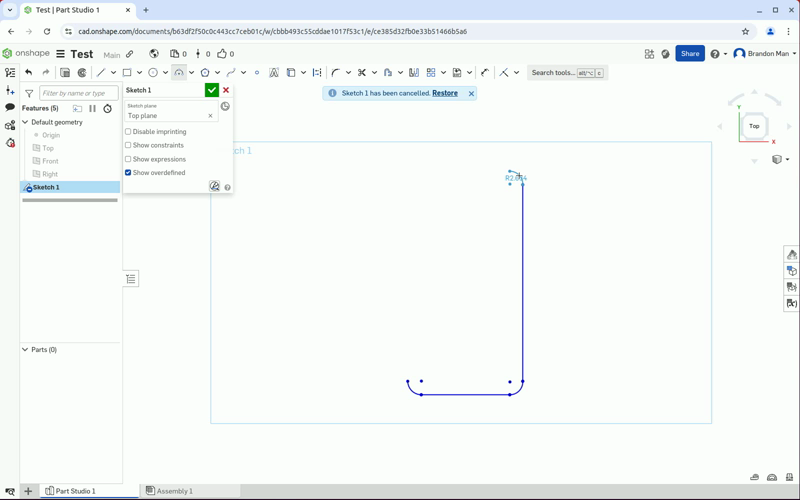
key(esc)
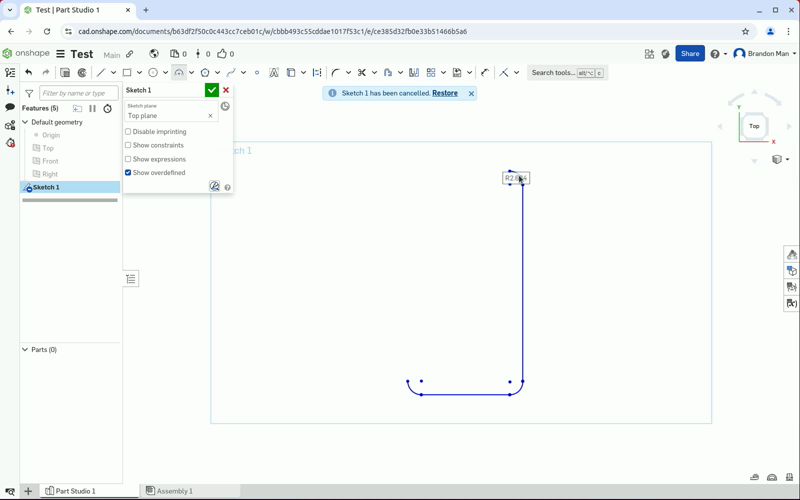
key(l)
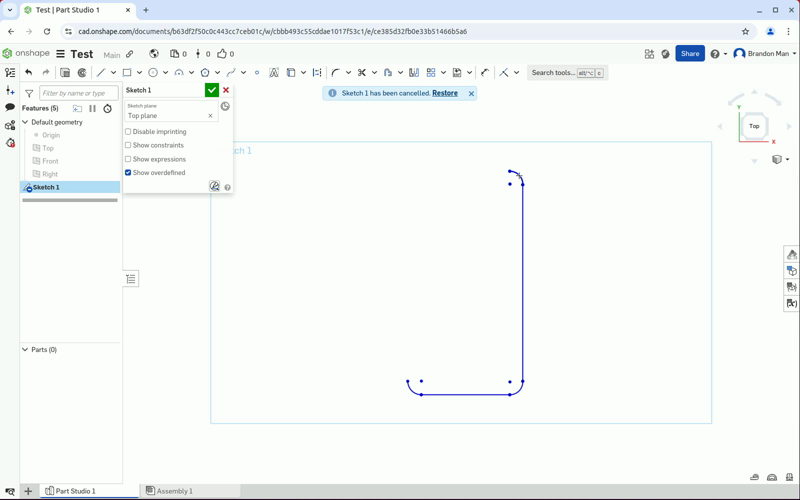
mouse_move(509, 171)
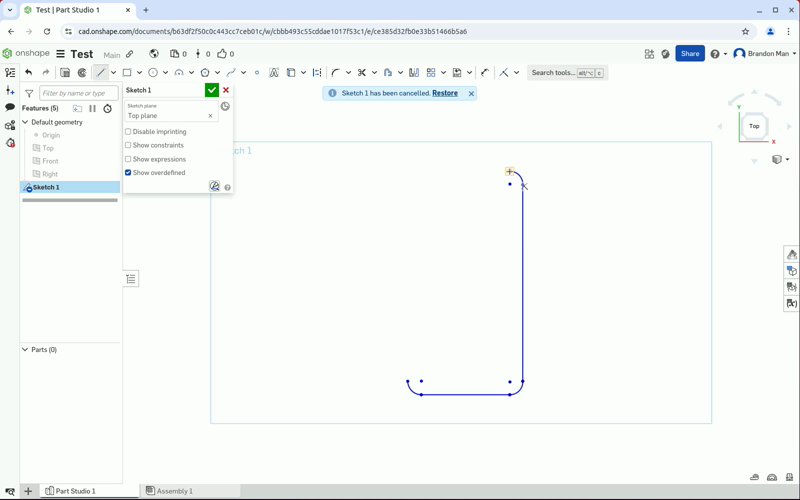
click(509, 171)
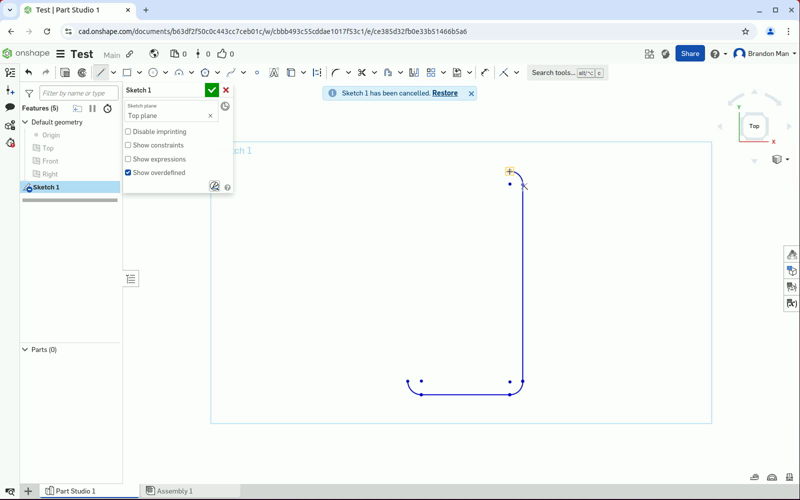
key_down(shift)
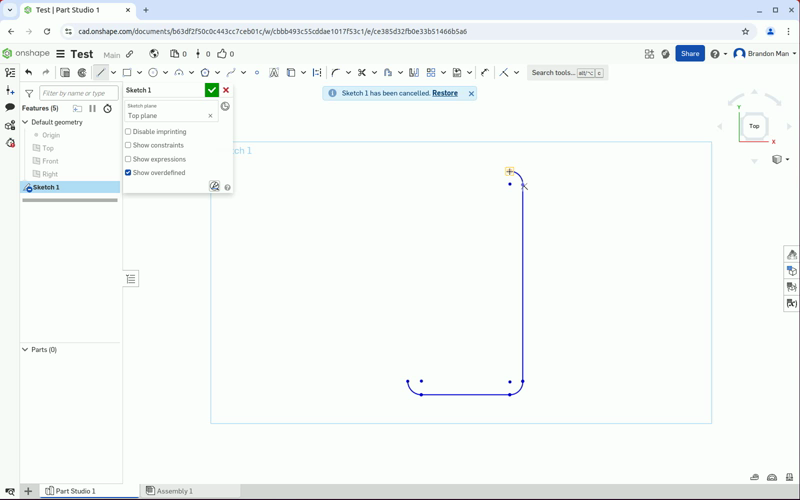
mouse_move(421, 171)
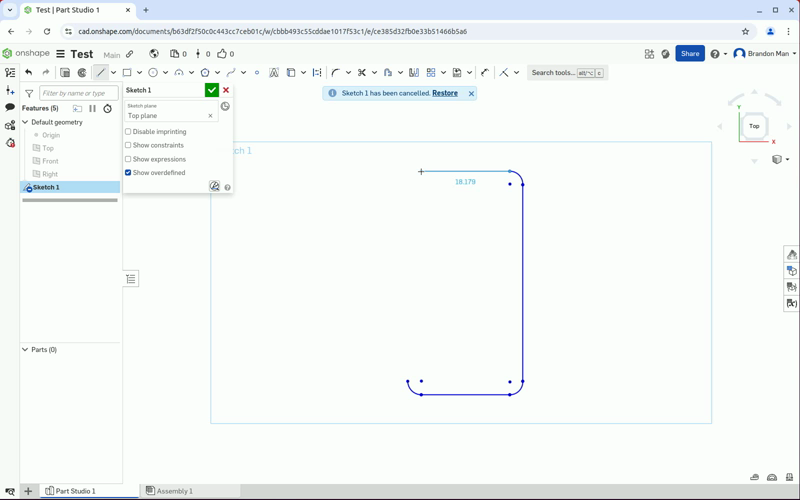
click(421, 171)
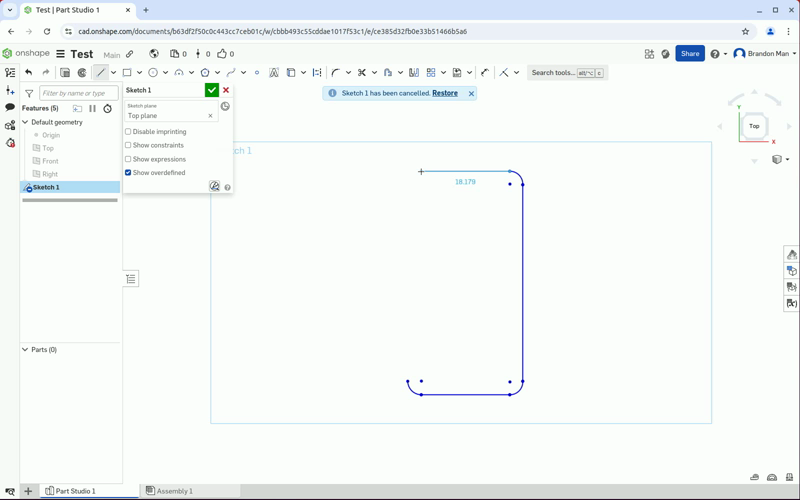
key_up(shift)
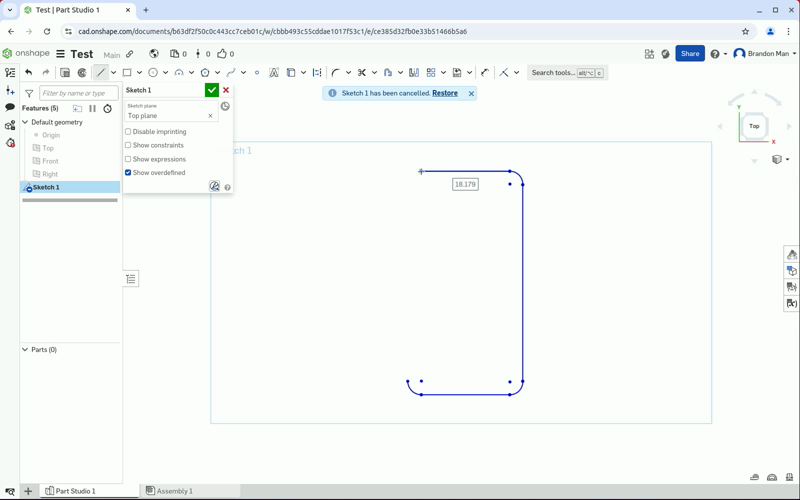
key(esc)
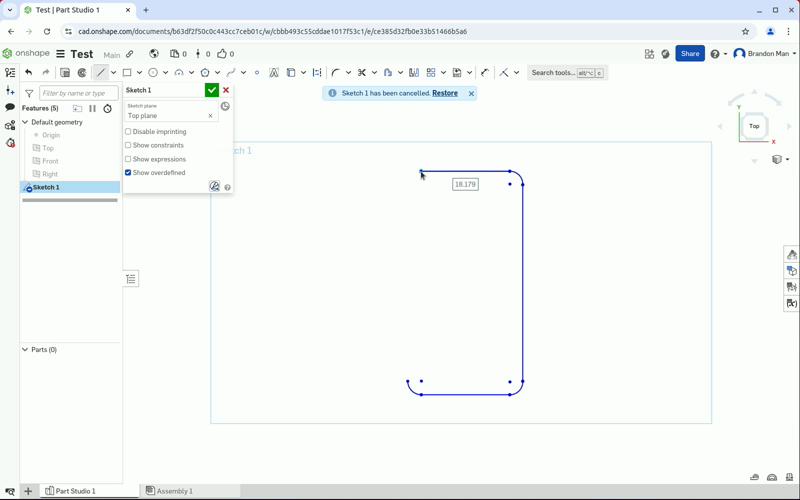
key(a)
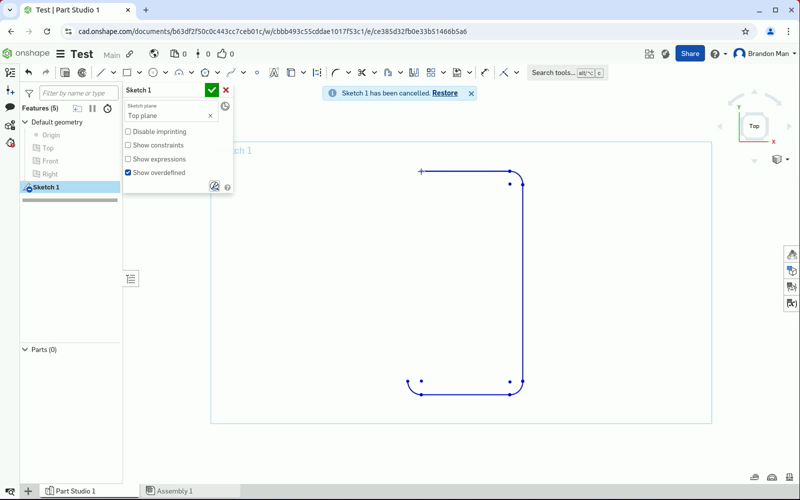
mouse_move(421, 171)
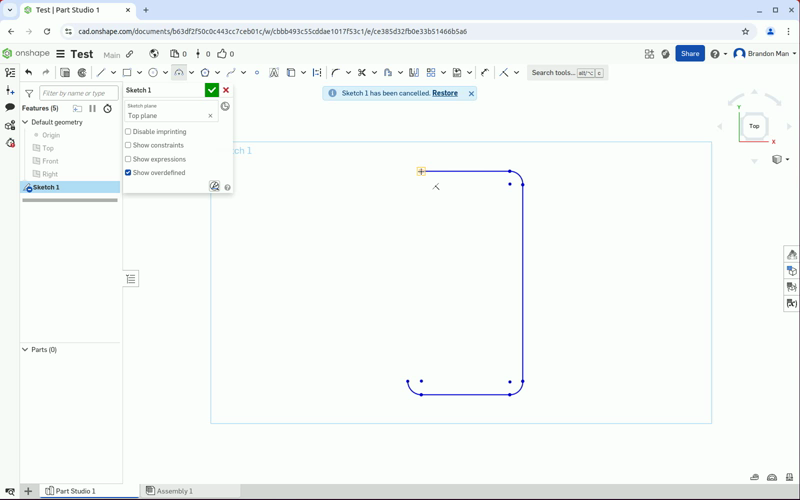
click(421, 171)
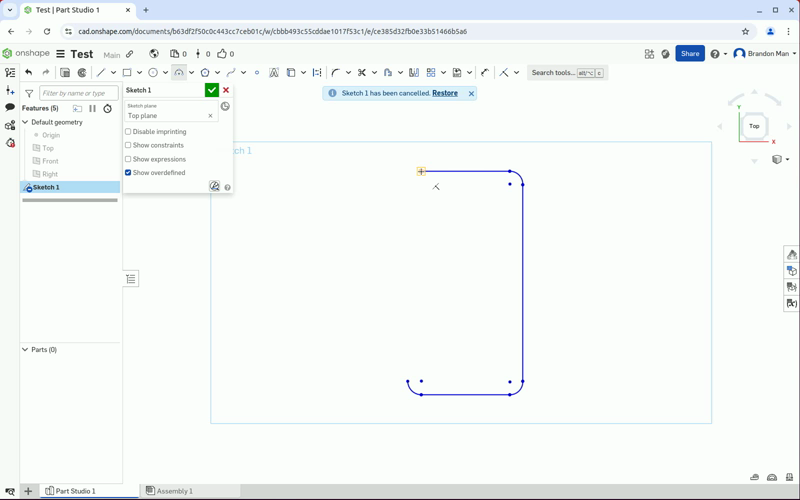
key_down(shift)
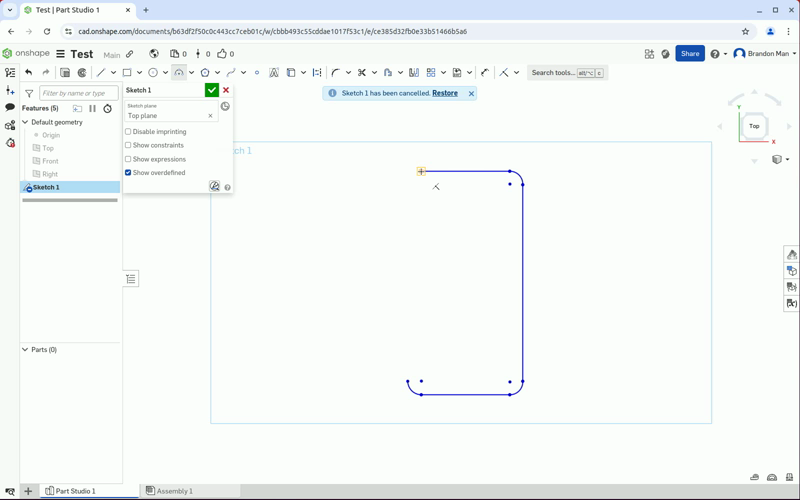
mouse_move(407, 184)
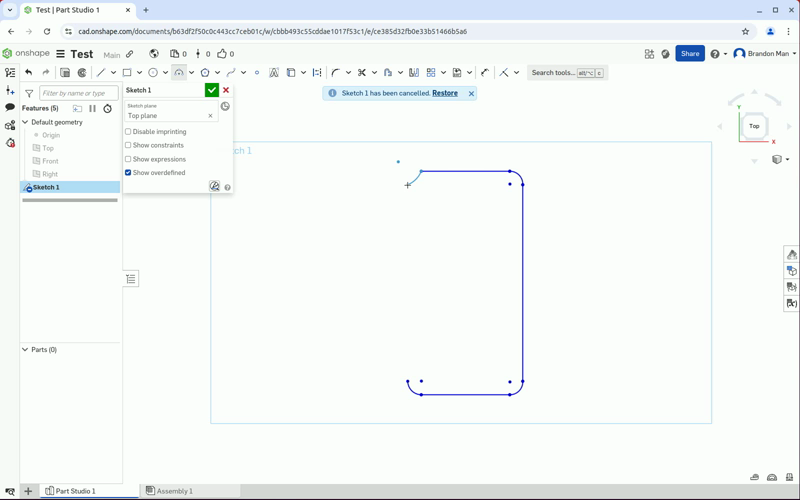
click(407, 184)
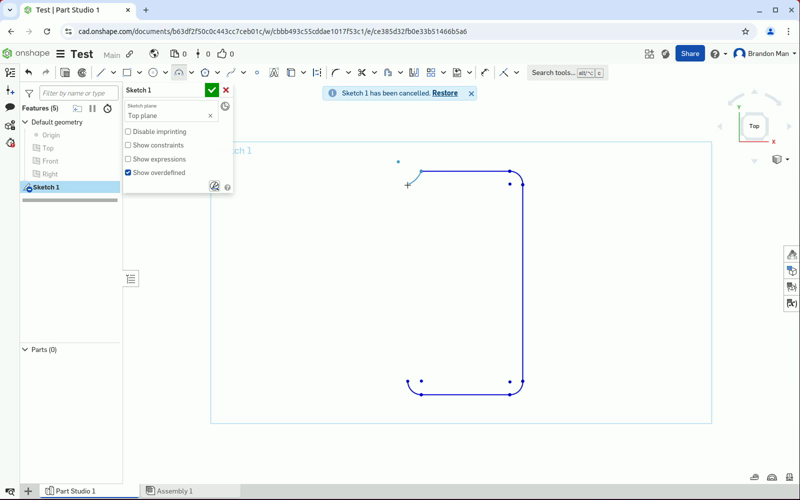
mouse_move(411, 175)
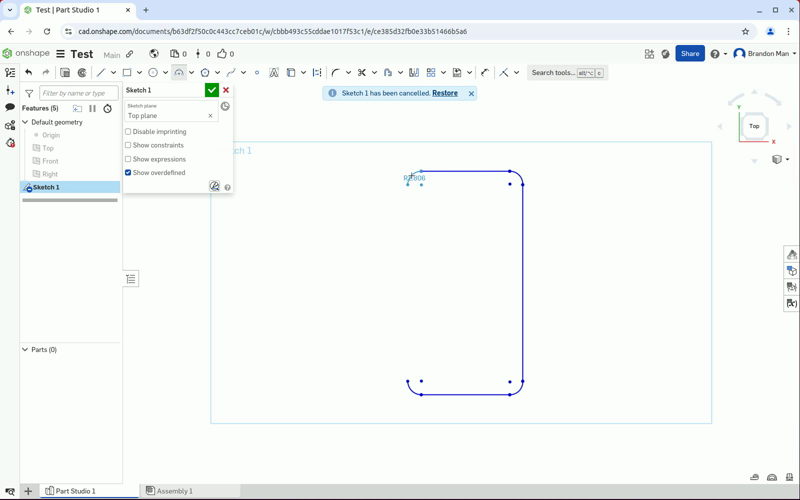
click(411, 175)
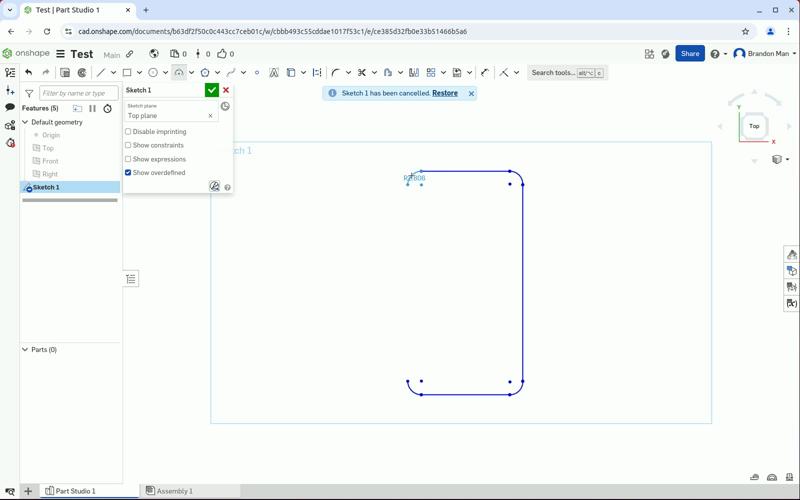
key_up(shift)
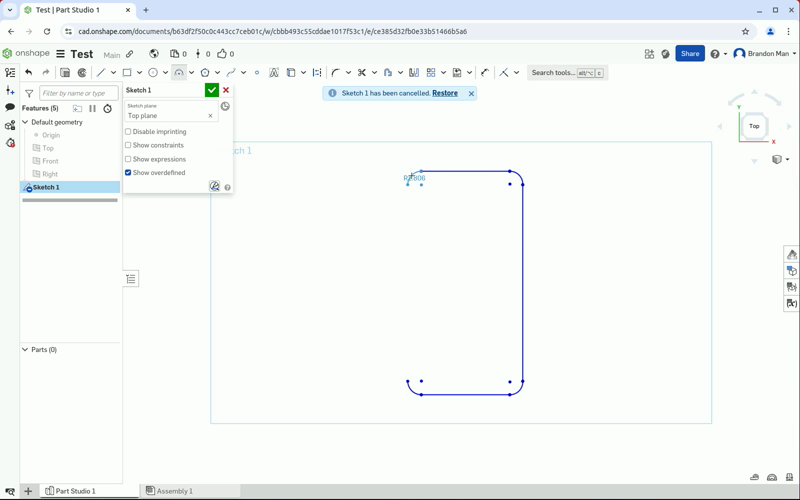
key(esc)
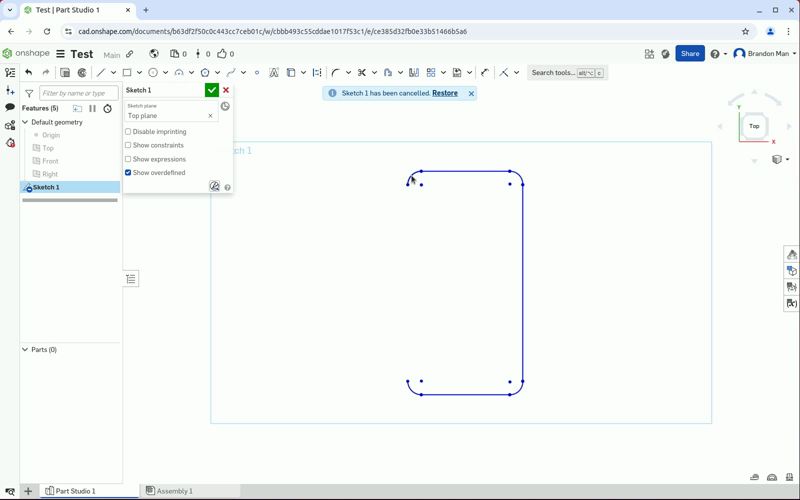
key(l)
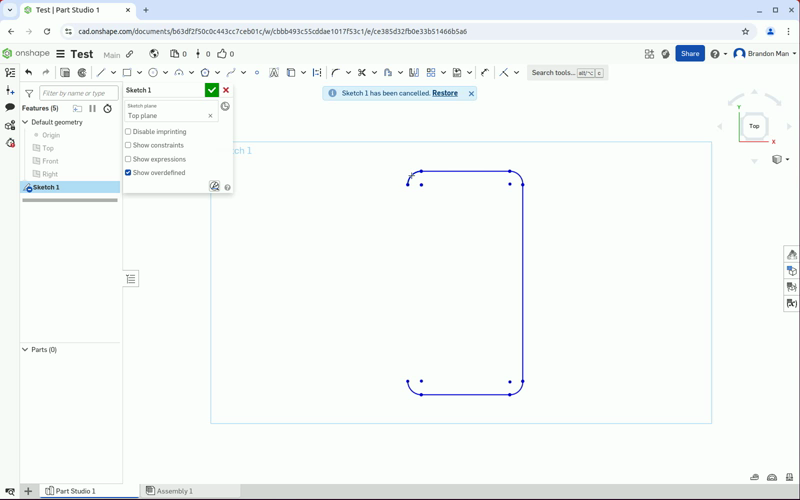
mouse_move(407, 184)
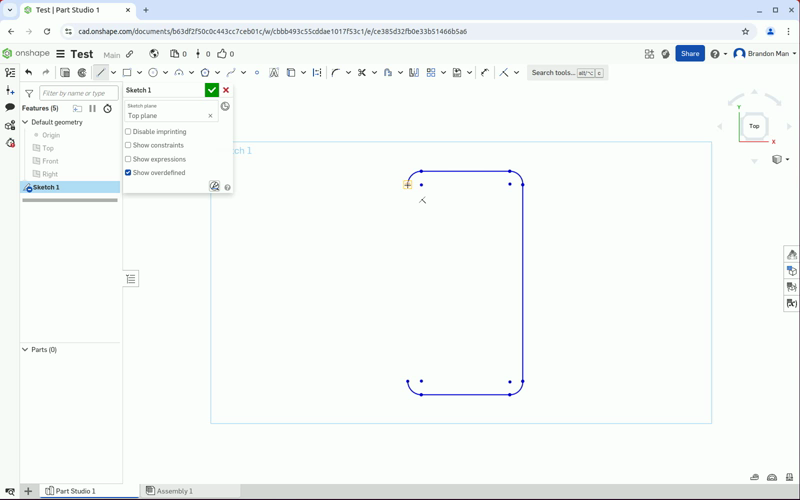
click(407, 184)
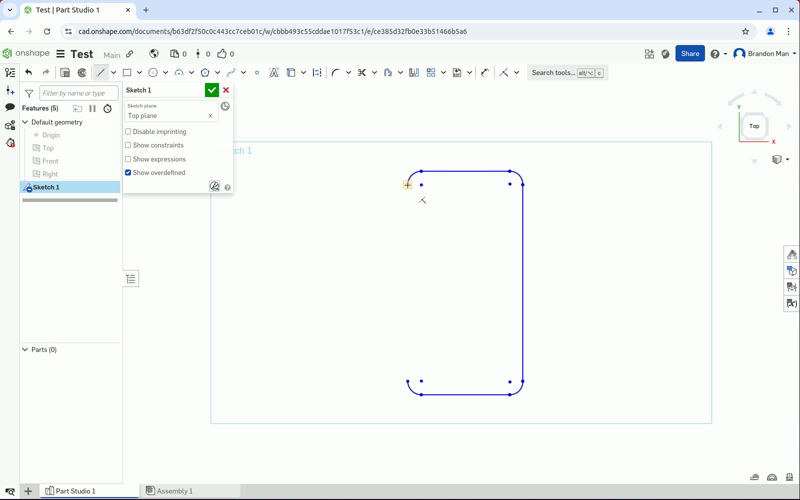
key_down(shift)
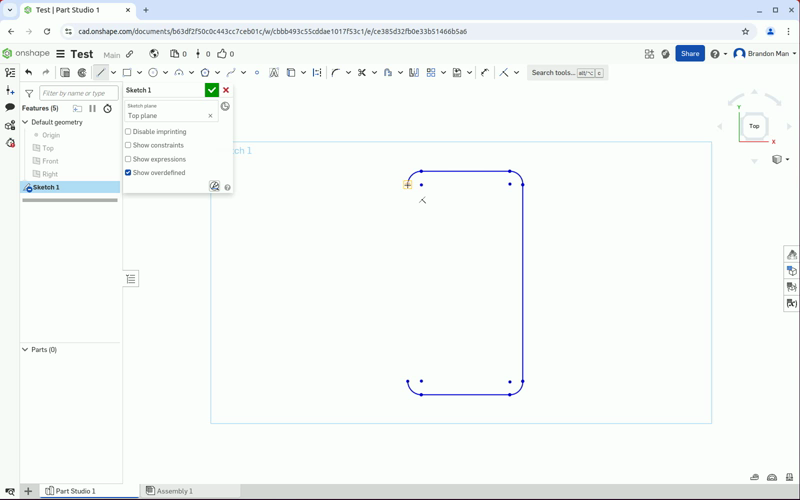
mouse_move(407, 381)
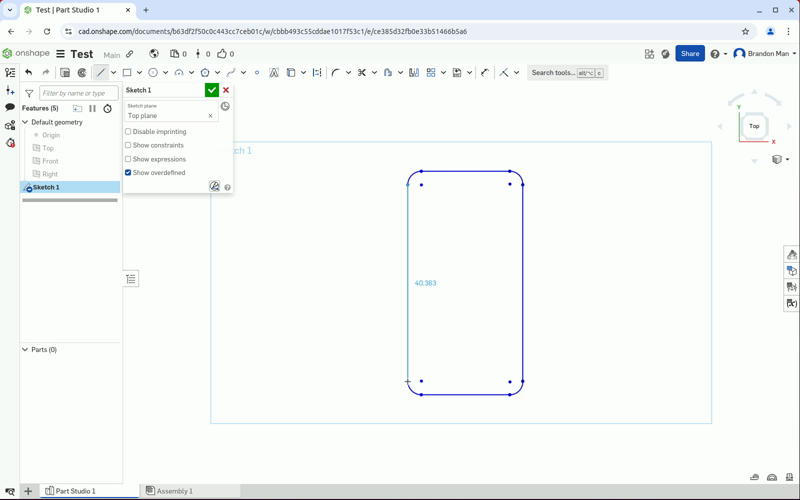
key_up(shift)
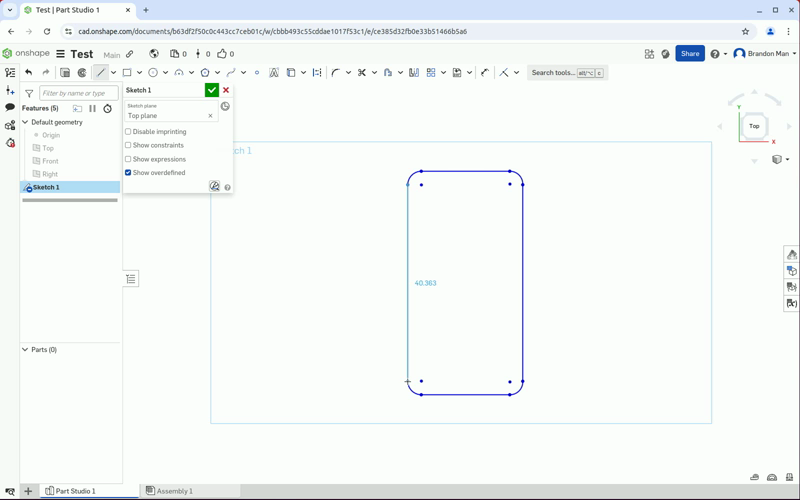
click(407, 381)
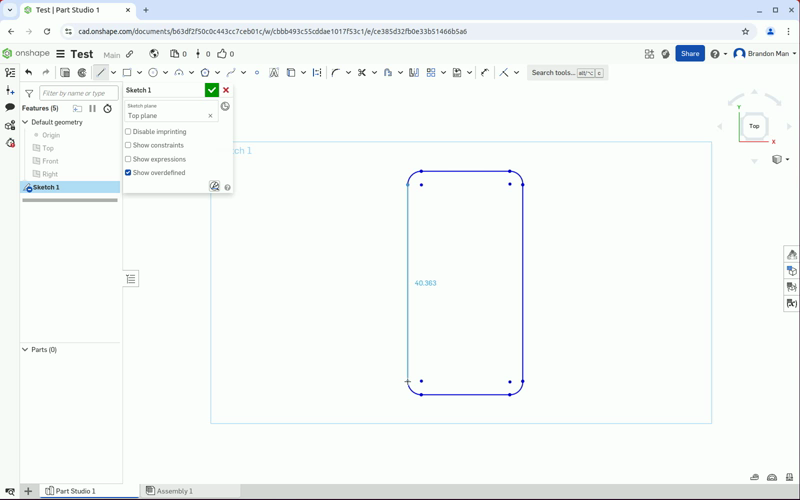
key(esc)
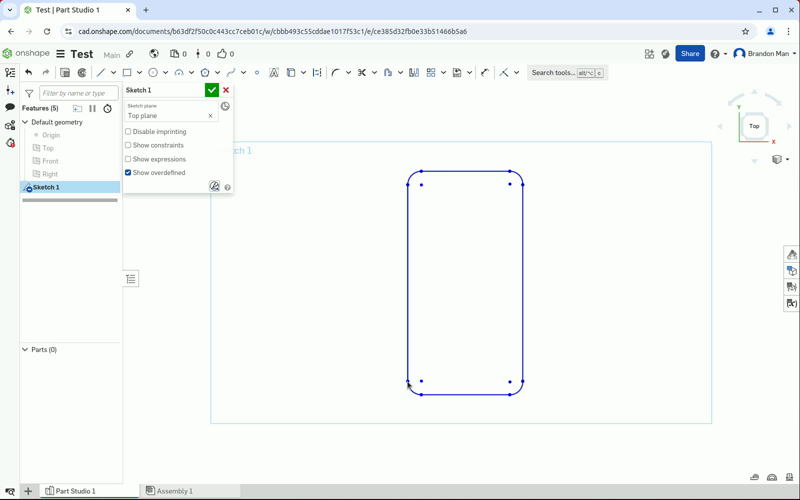
mouse_move(479, 364)
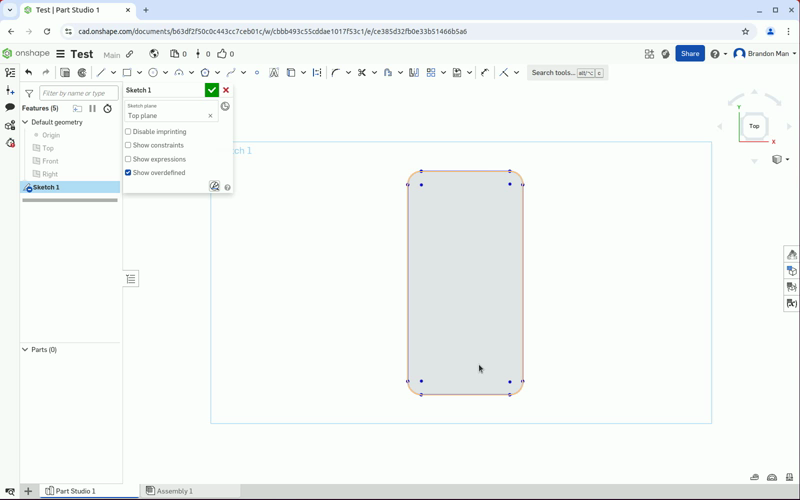
click(479, 364)
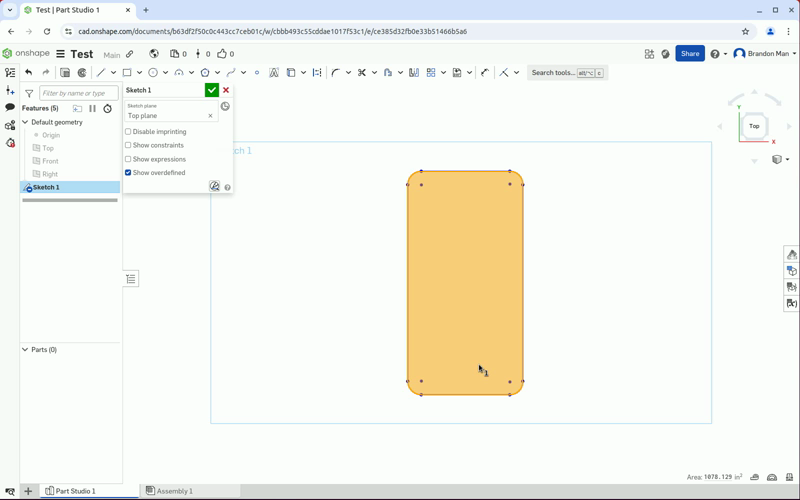
mouse_move(73, 352)
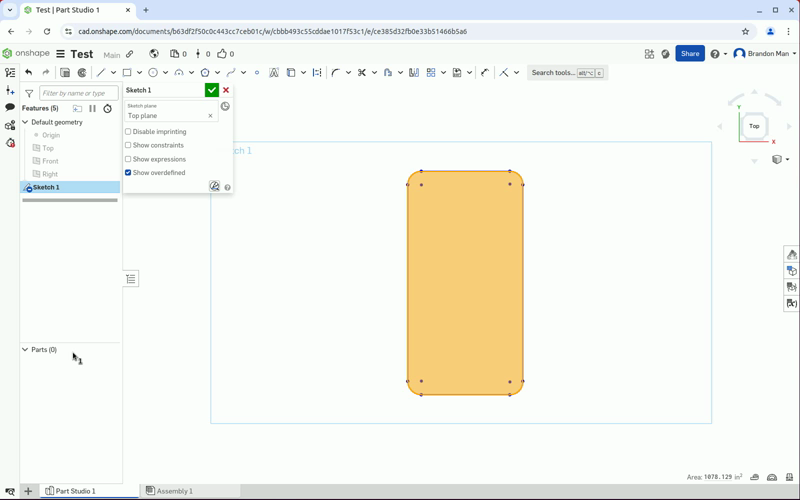
key(shift+y)
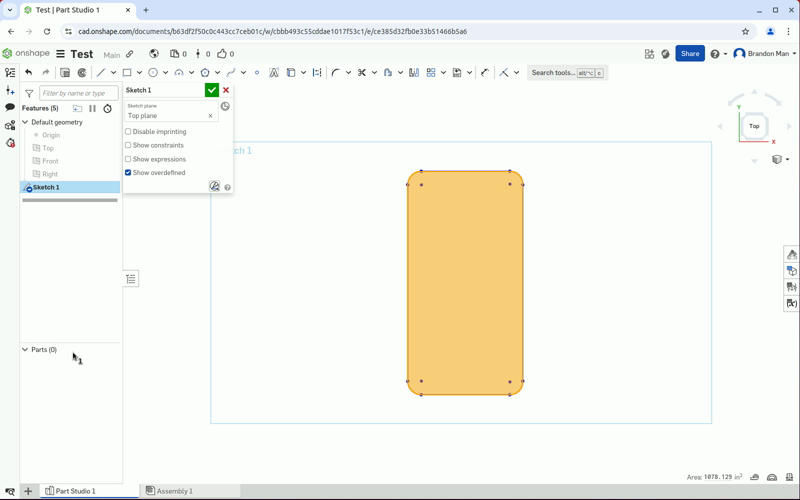
key(shift+e)
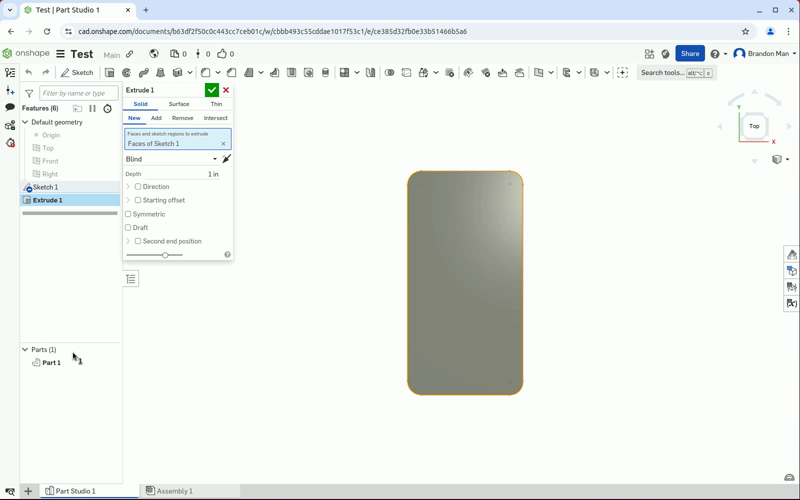
mouse_move(143, 106)
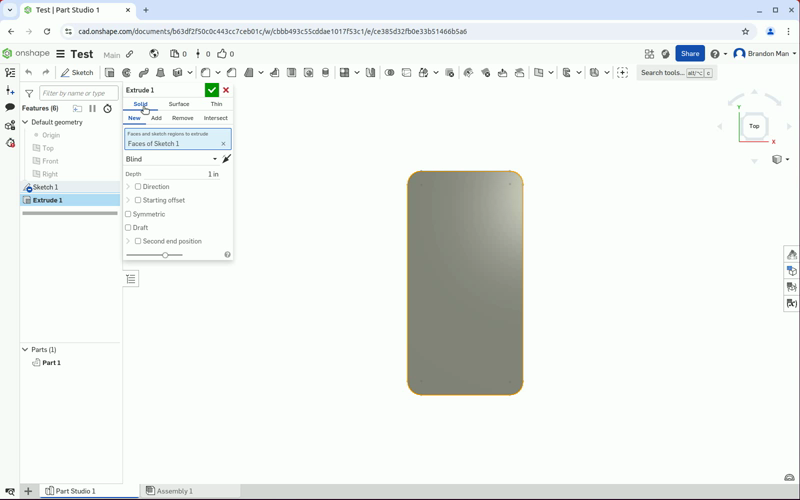
click(143, 106)
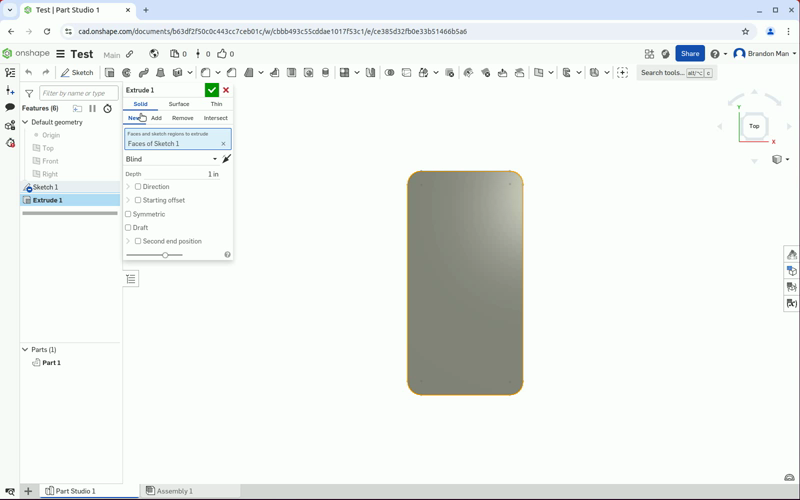
mouse_move(137, 120)
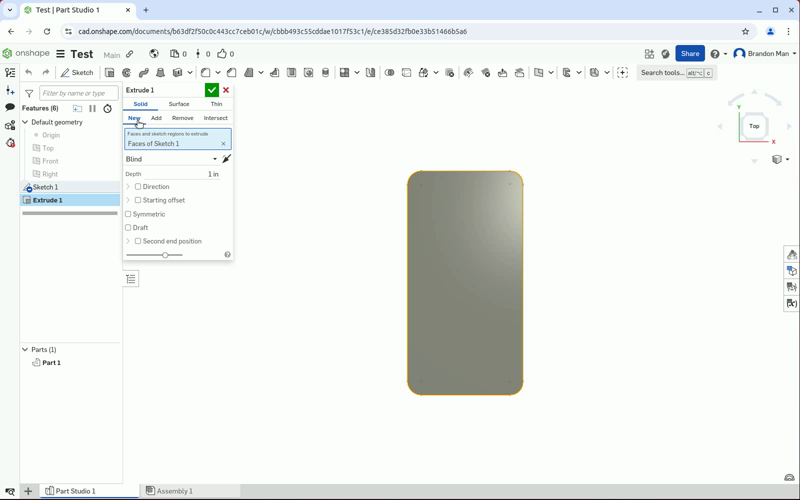
click(137, 120)
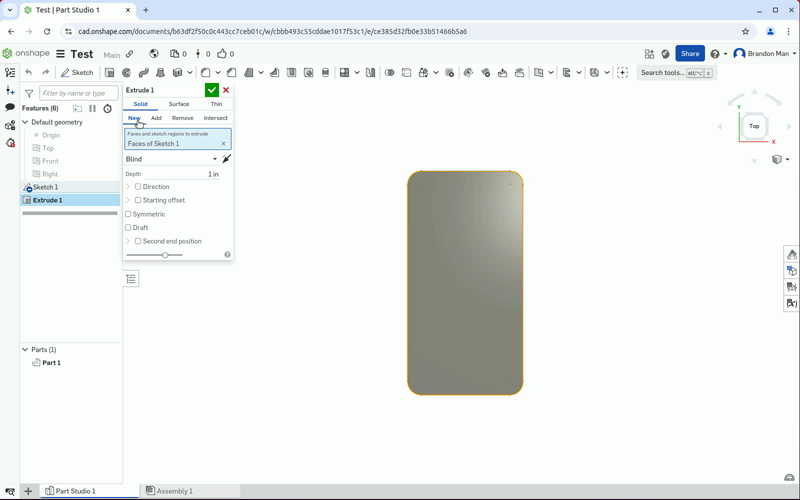
key(tab, 4)
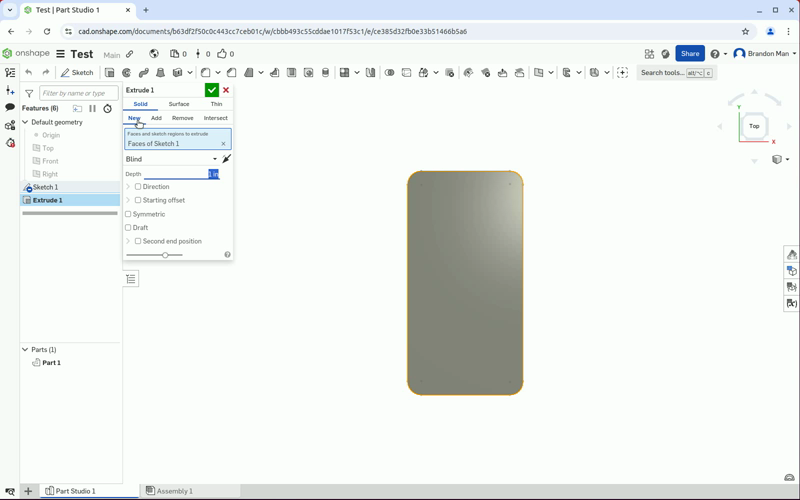
text(3.851)
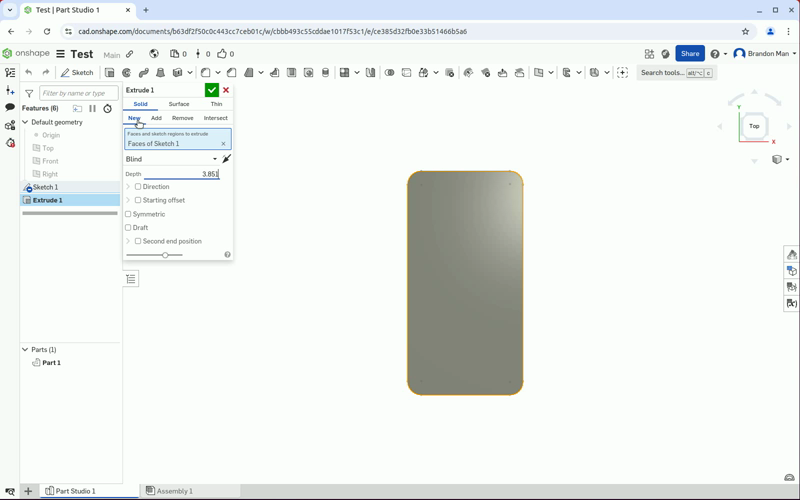
key(enter)
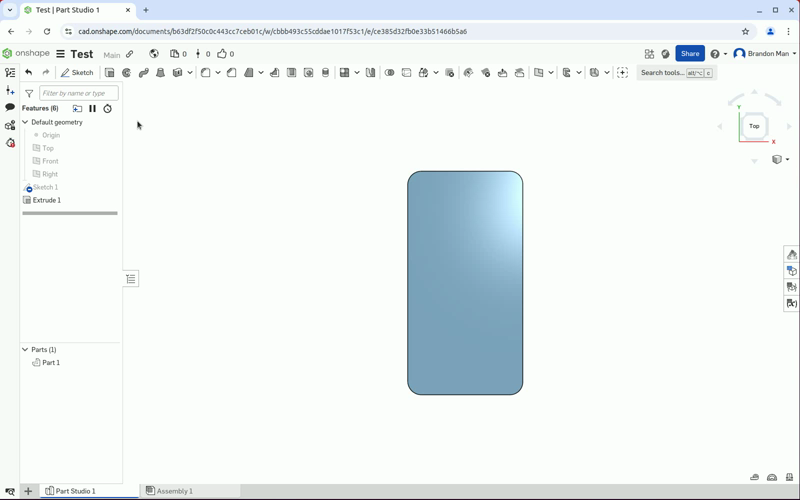
key(shift+h)
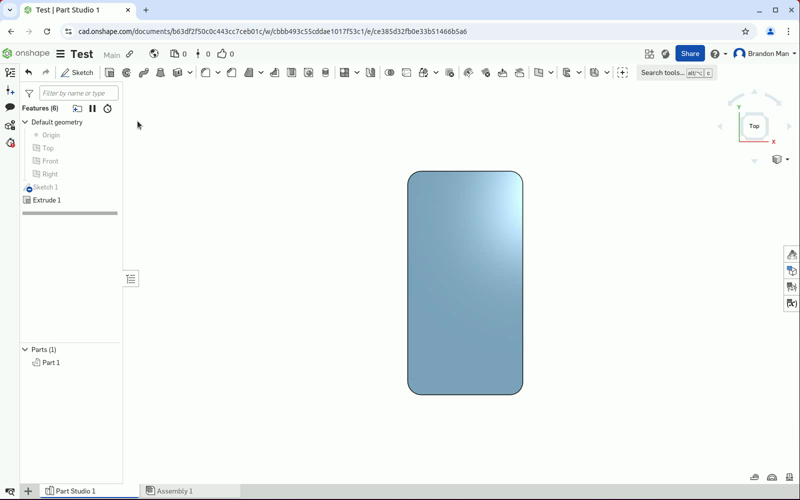
key(shift+h)
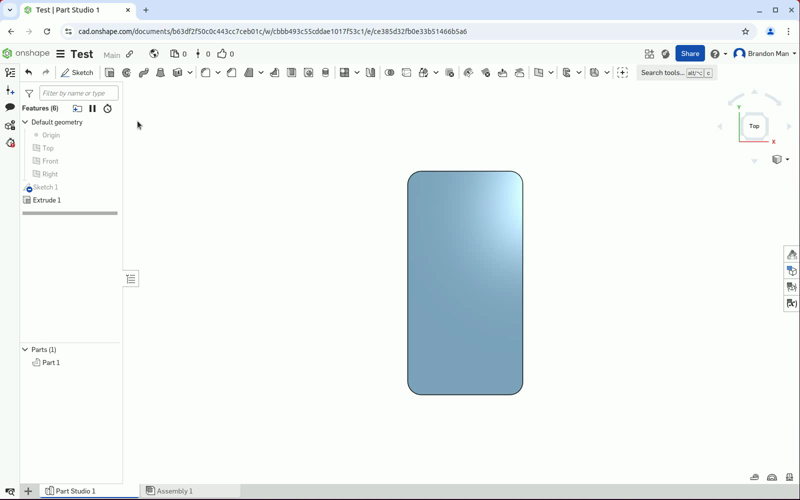
mouse_move(73, 189)
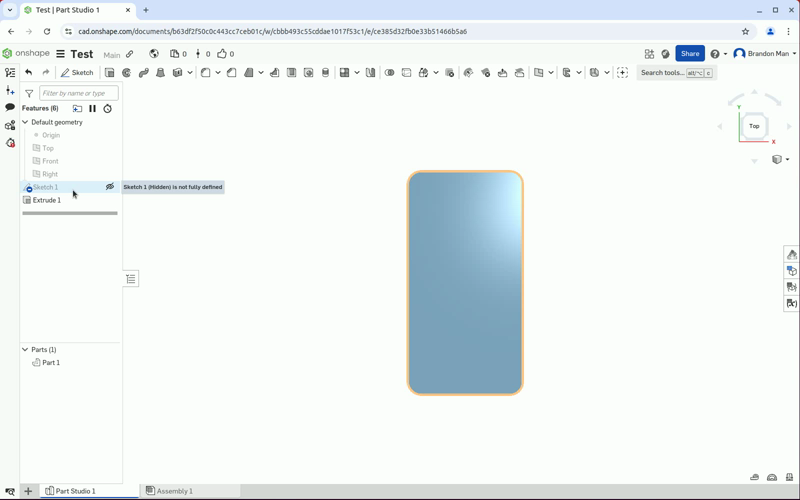
click(73, 189)
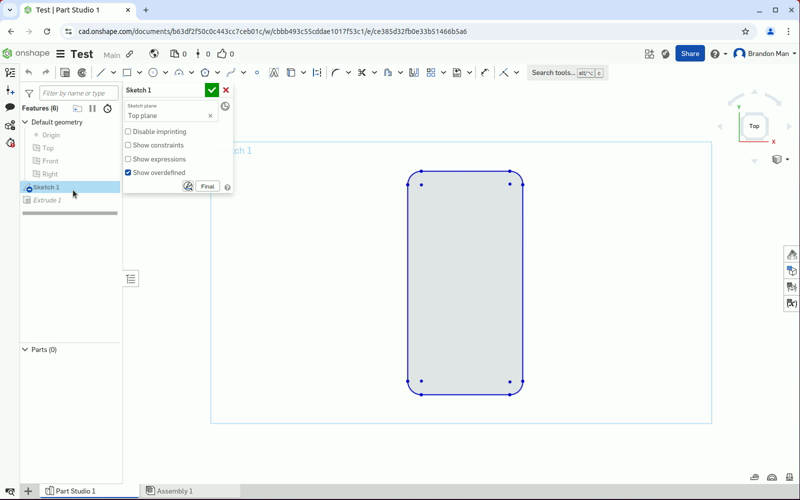
mouse_move(229, 92)
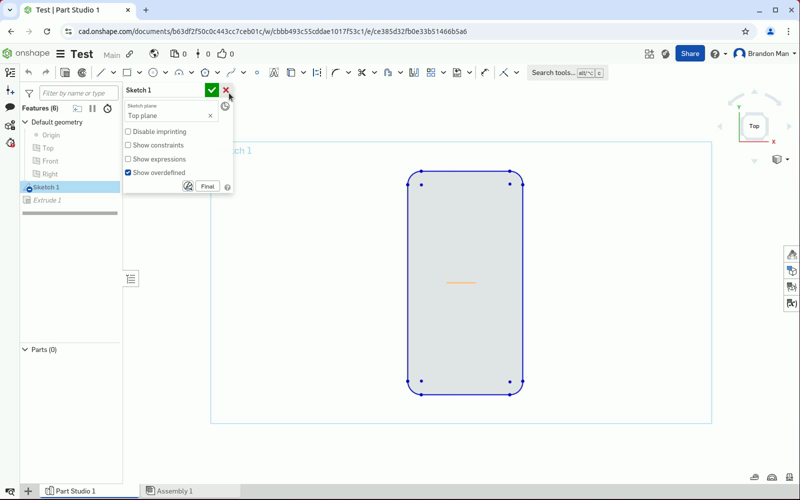
click(229, 92)
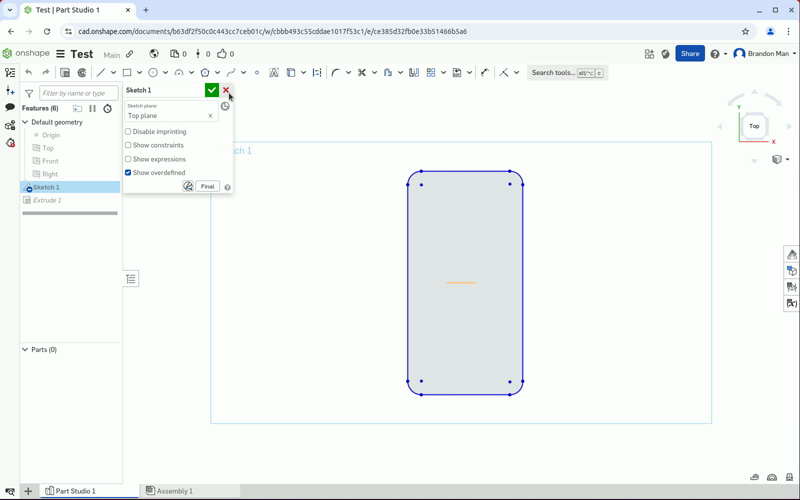
key(shift+s)
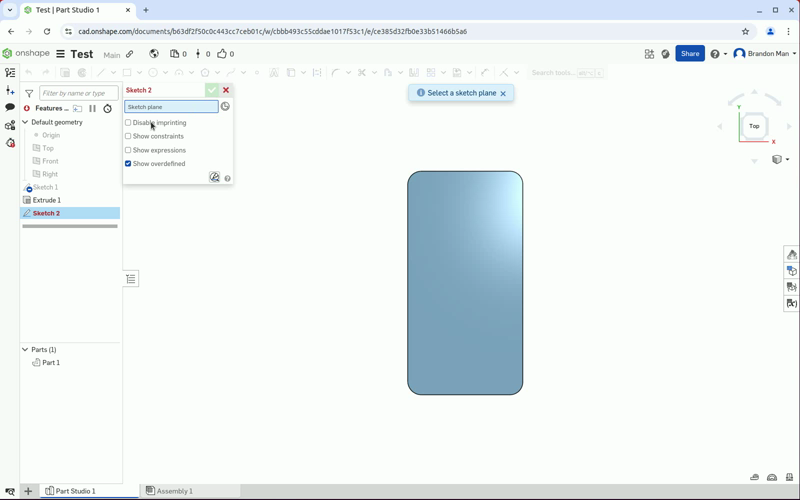
mouse_move(73, 150)
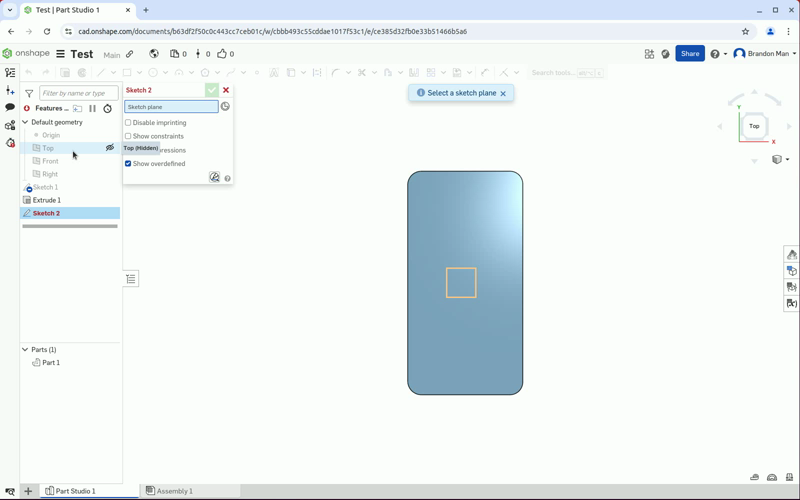
click(73, 150)
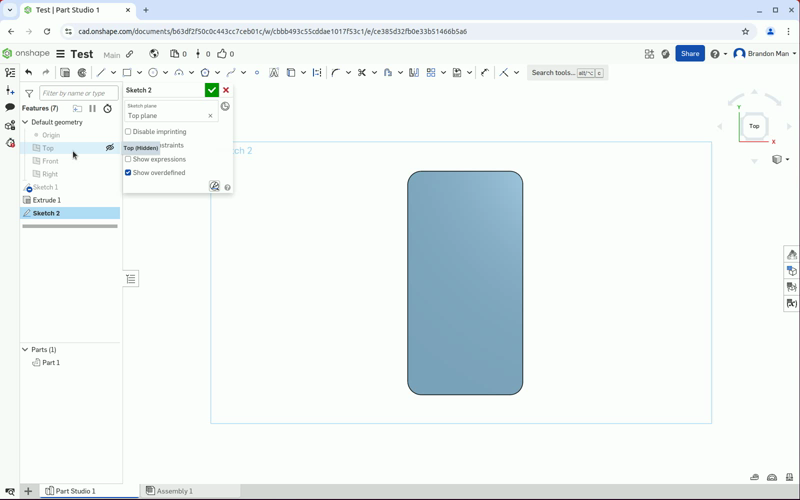
mouse_move(73, 352)
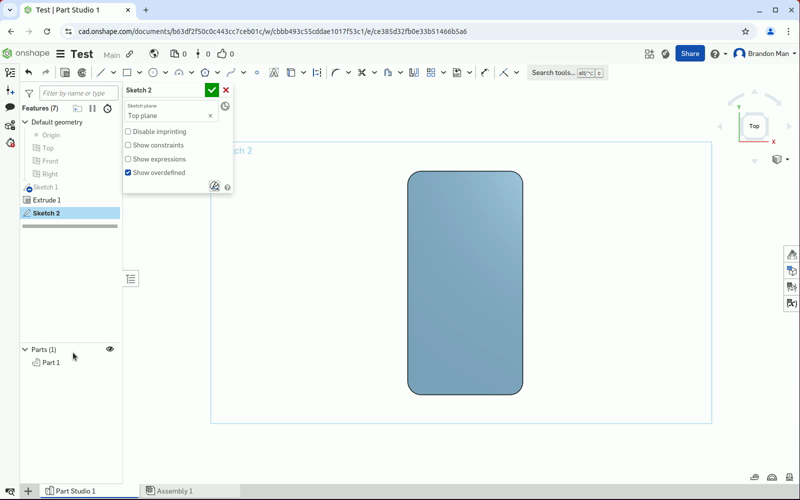
key(y)
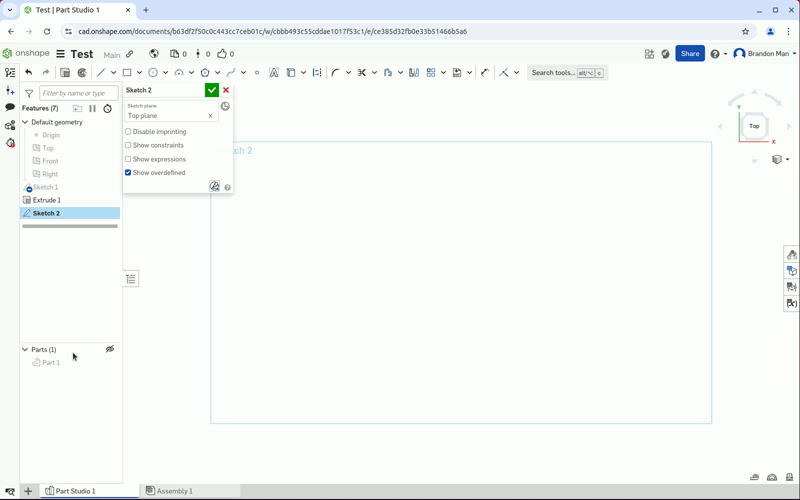
key(a)
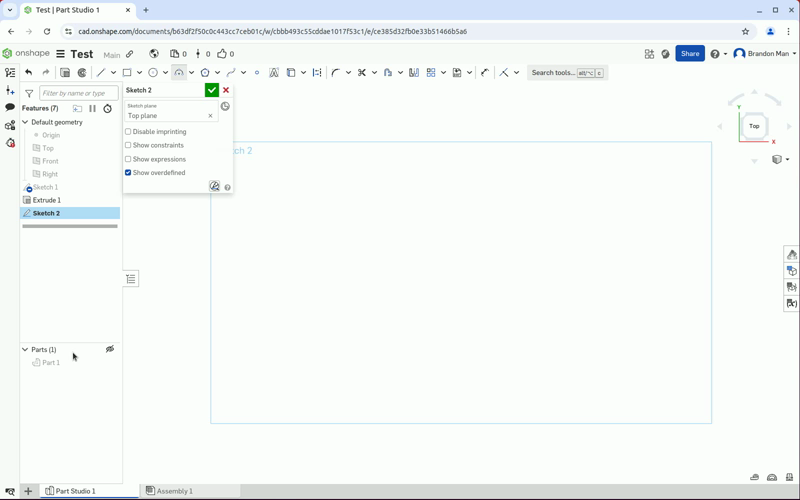
key_down(shift)
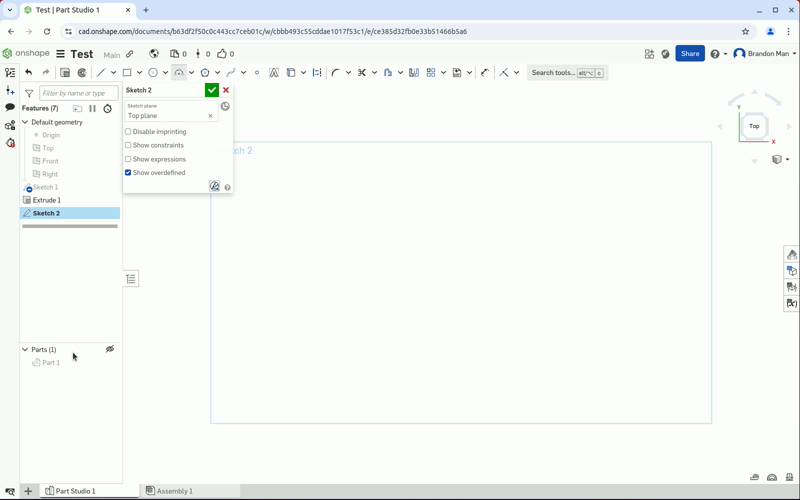
mouse_move(411, 378)
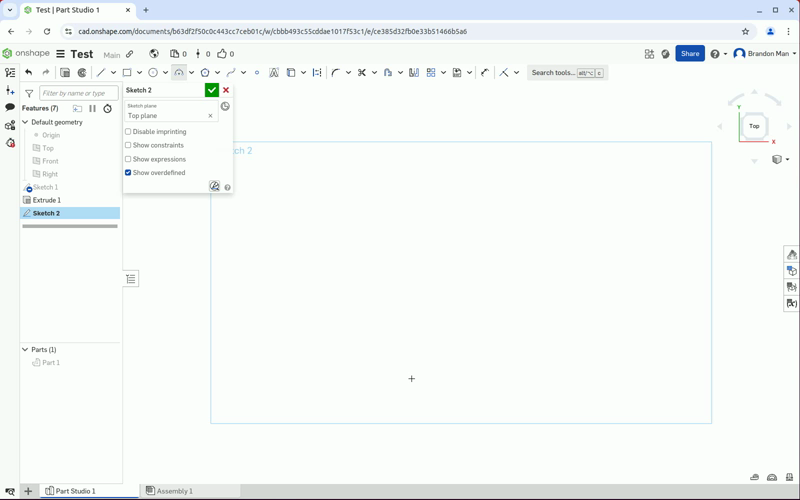
click(411, 378)
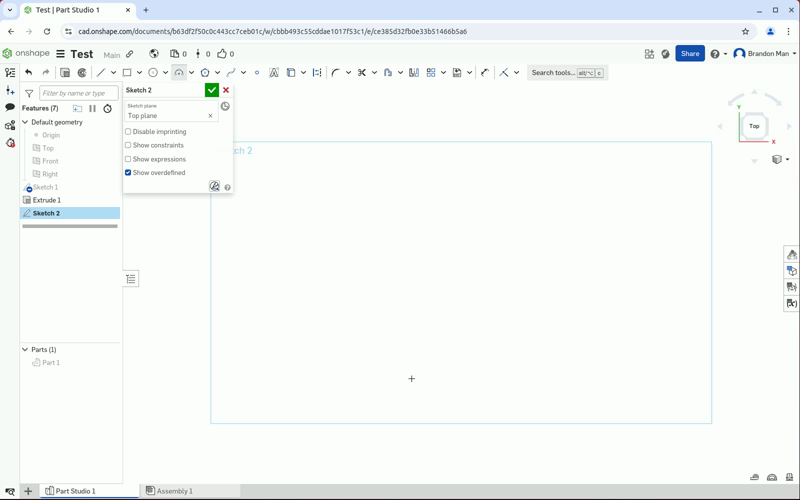
key_up(shift)
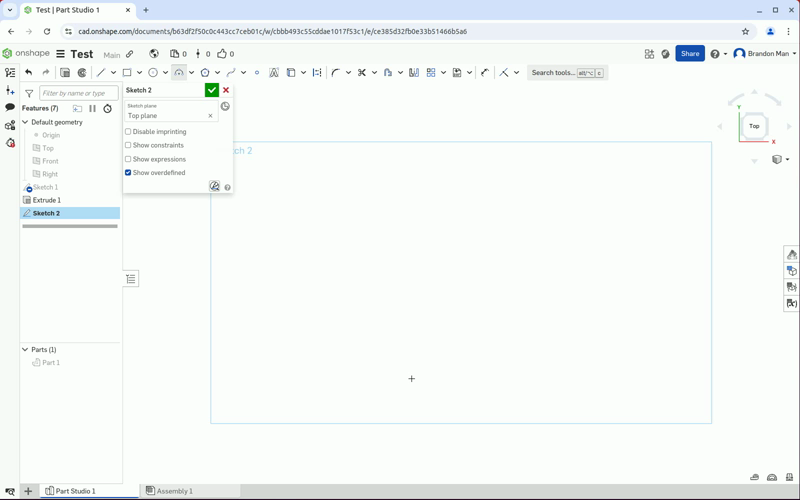
key_down(shift)
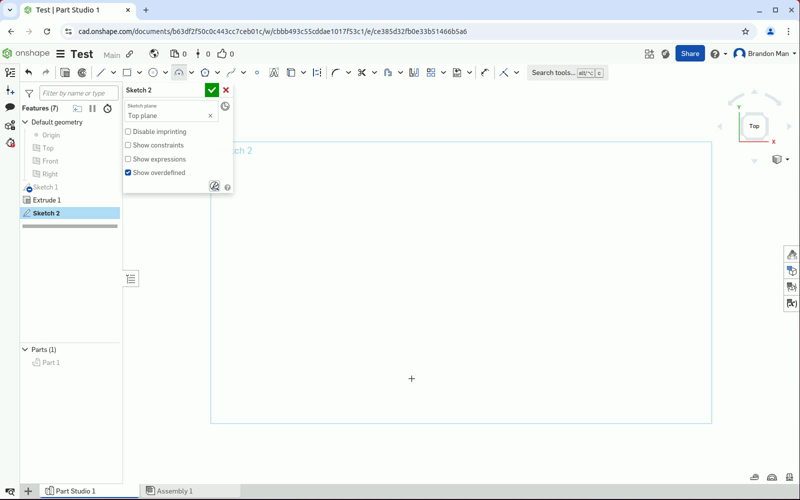
mouse_move(424, 390)
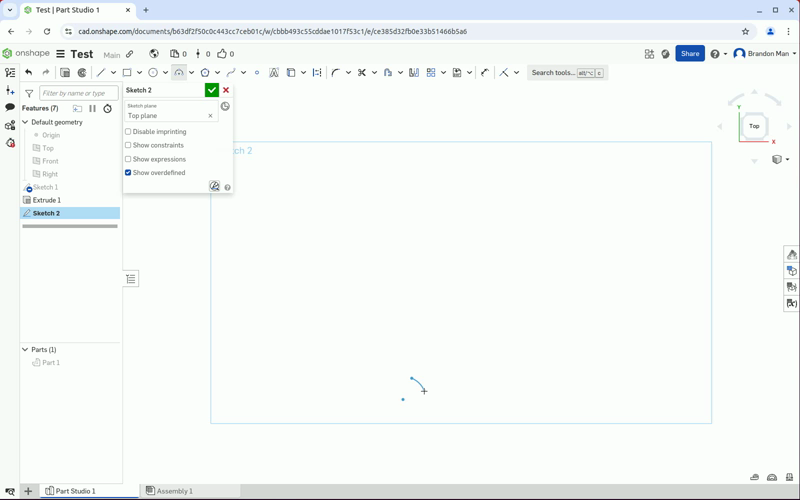
click(424, 390)
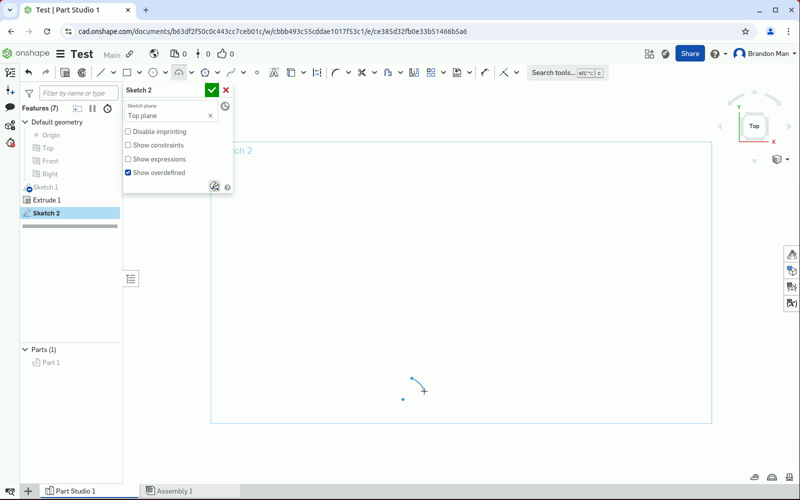
mouse_move(415, 387)
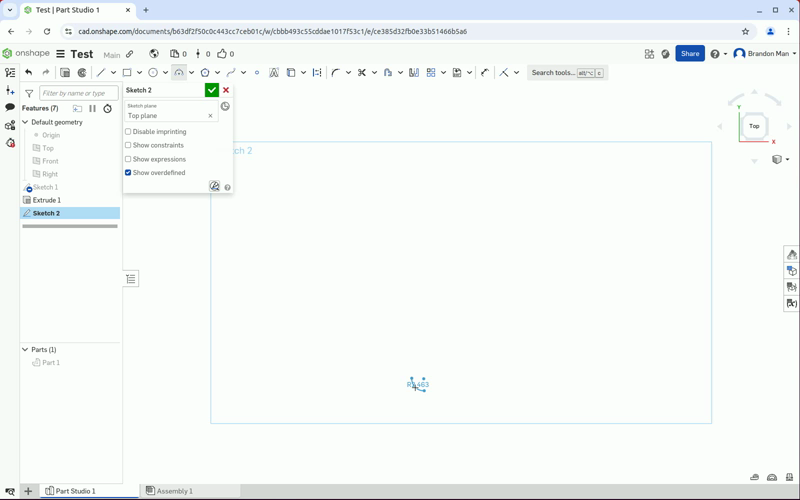
click(415, 387)
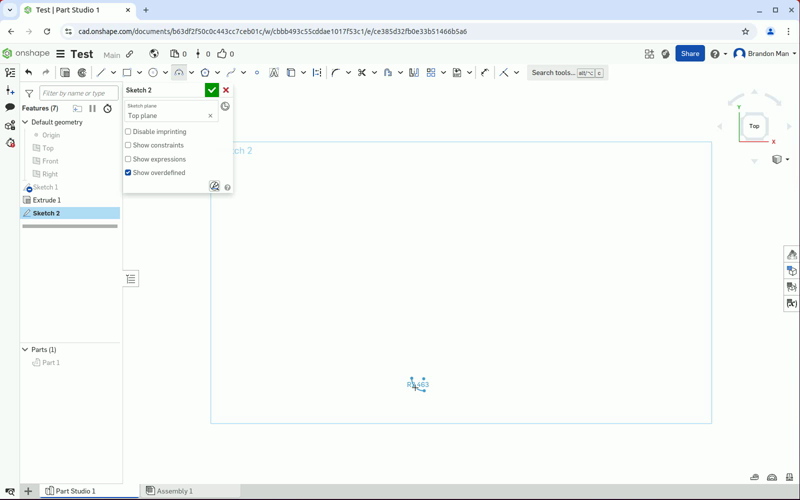
key_up(shift)
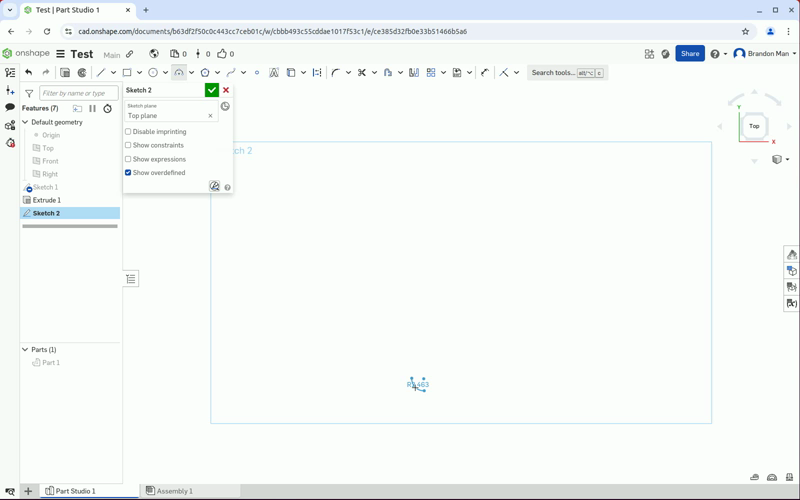
key(esc)
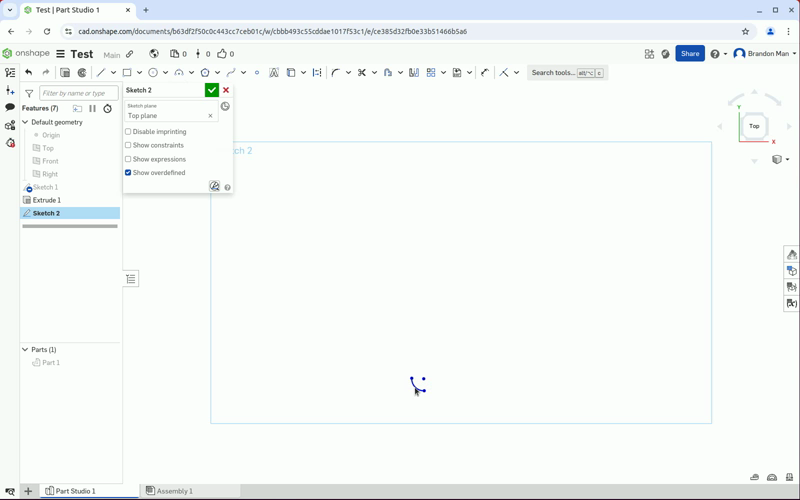
key(l)
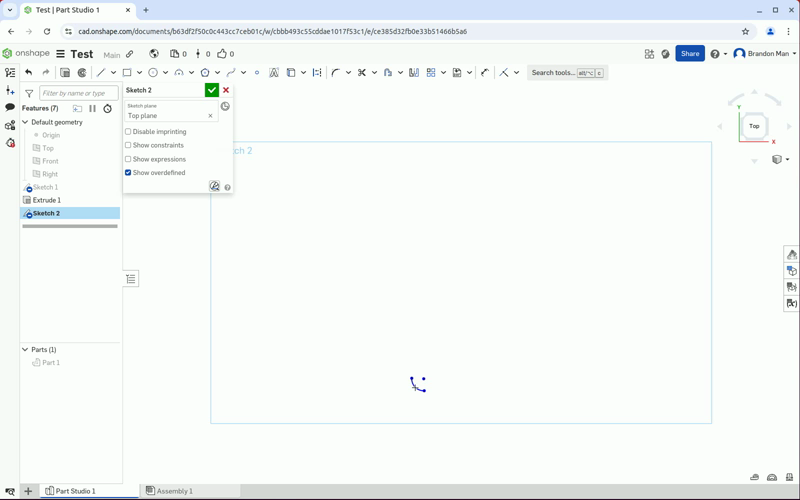
mouse_move(424, 390)
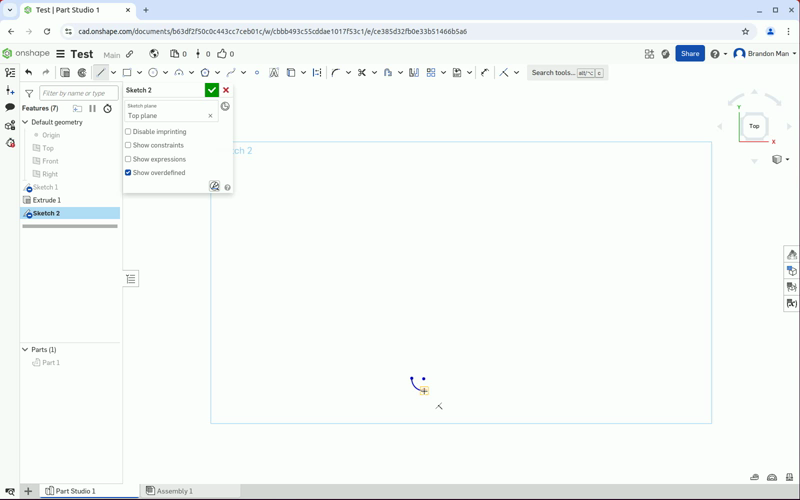
click(424, 390)
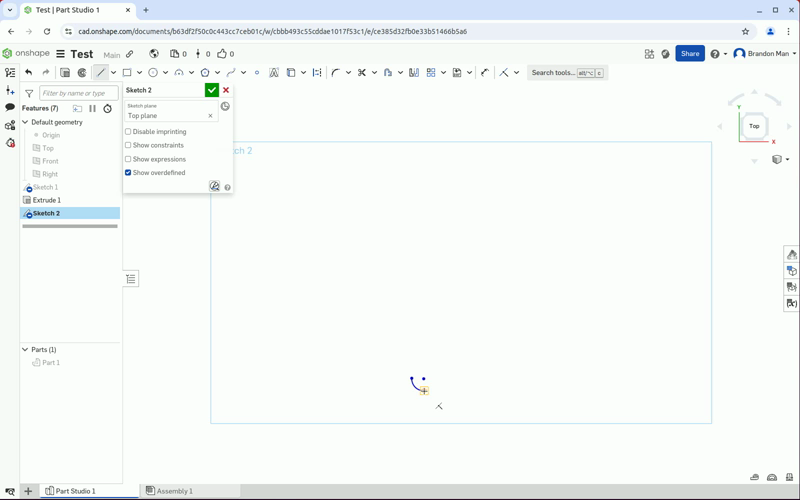
key_down(shift)
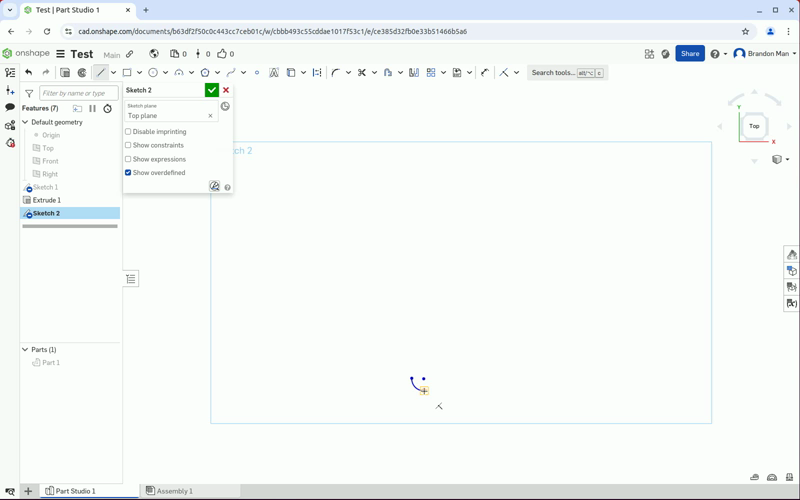
mouse_move(505, 390)
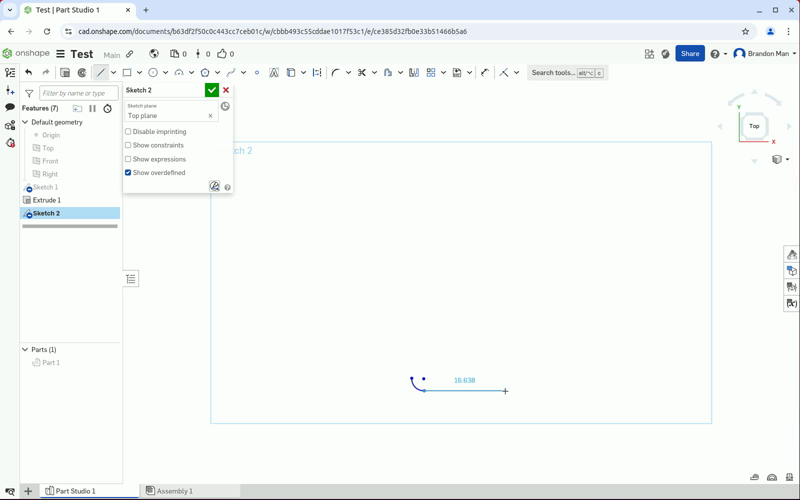
click(505, 390)
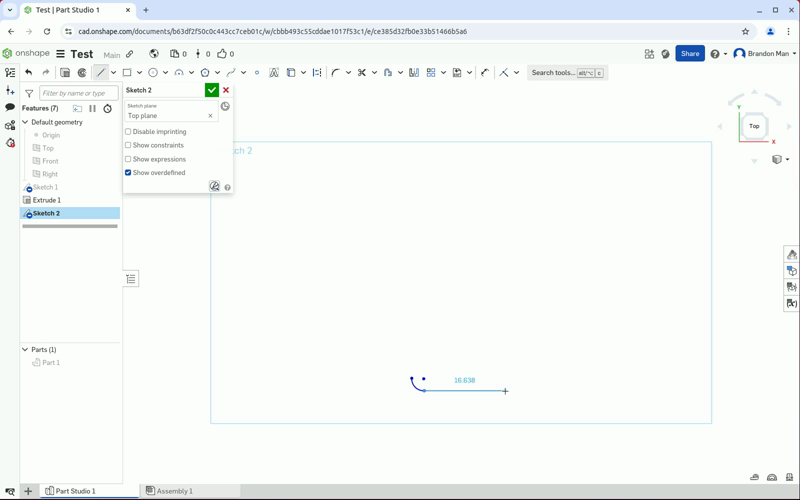
key_up(shift)
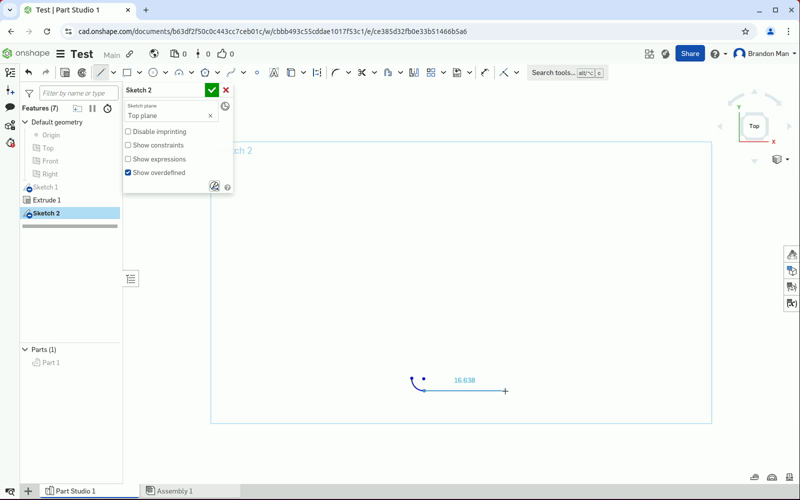
key(esc)
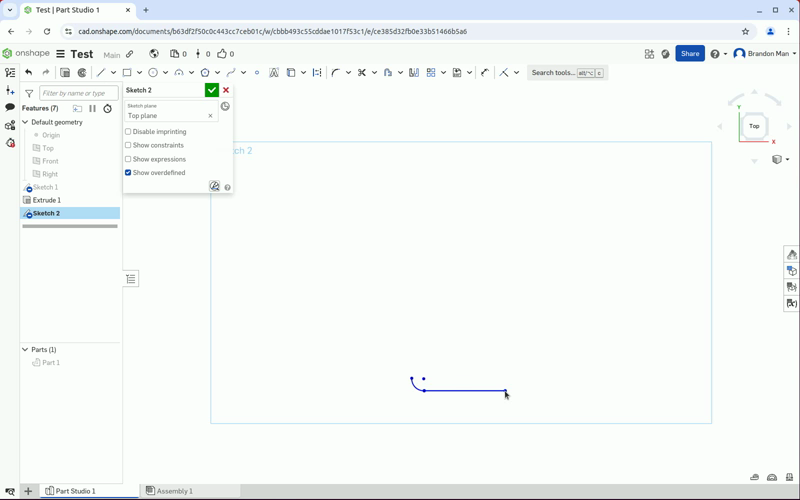
key(a)
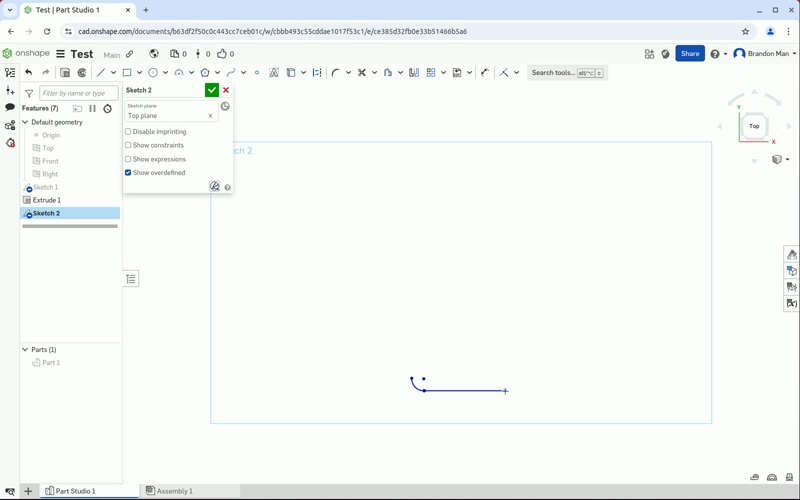
mouse_move(505, 390)
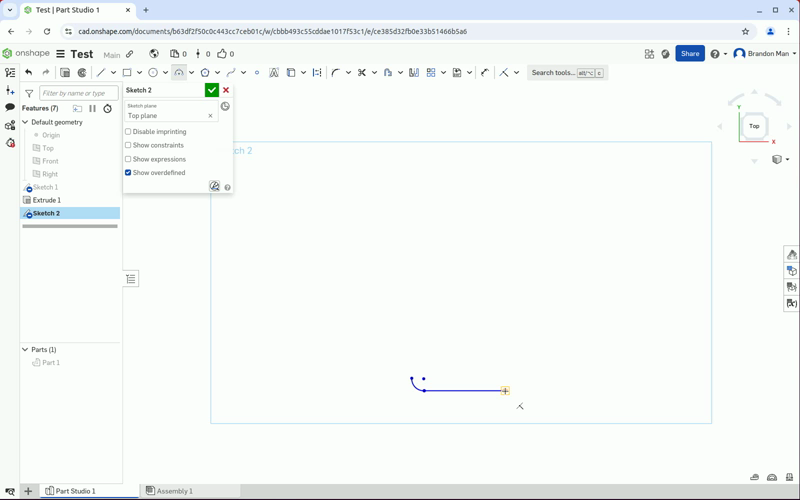
click(505, 390)
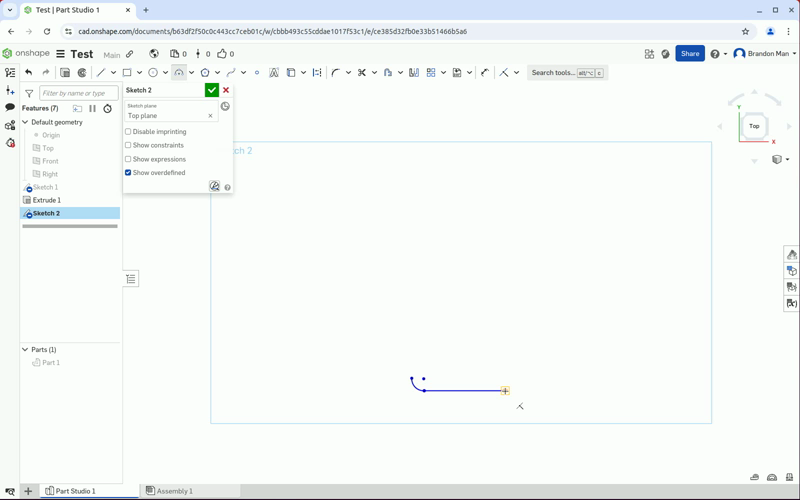
key_down(shift)
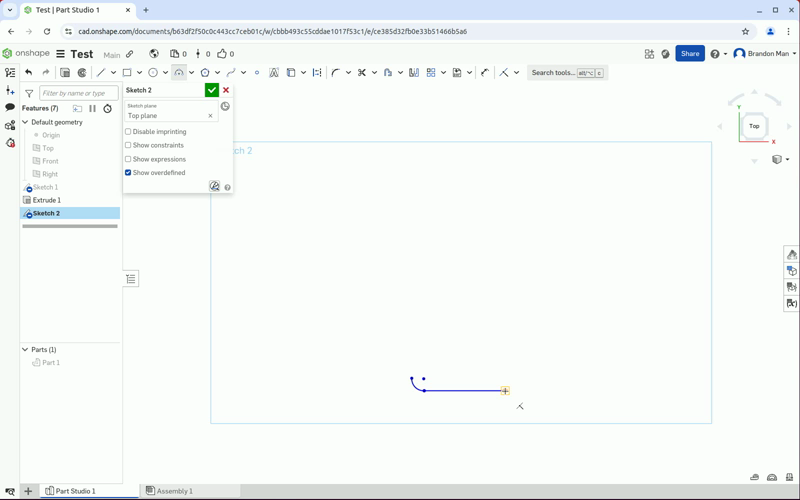
mouse_move(517, 378)
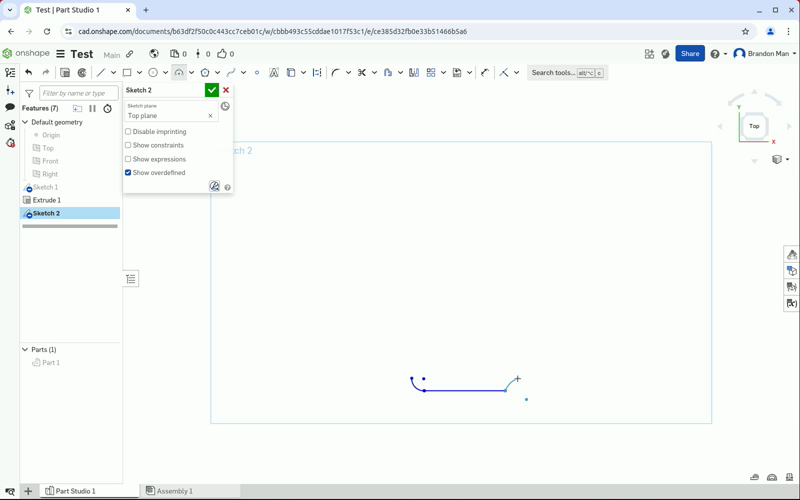
click(517, 378)
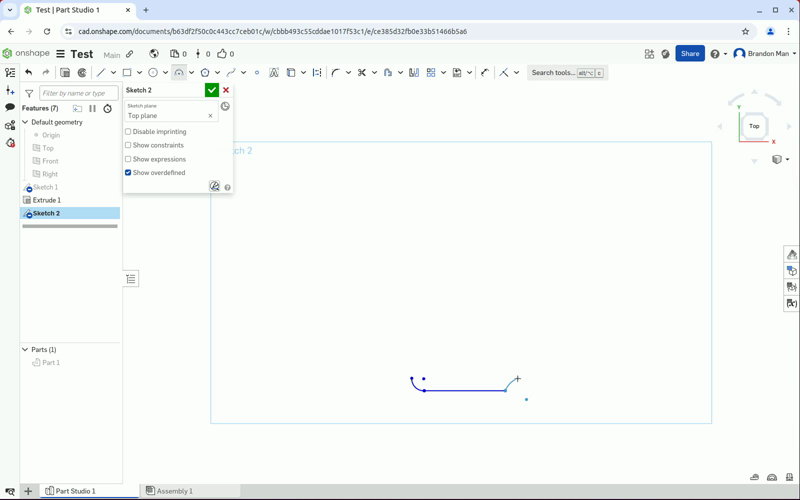
mouse_move(514, 387)
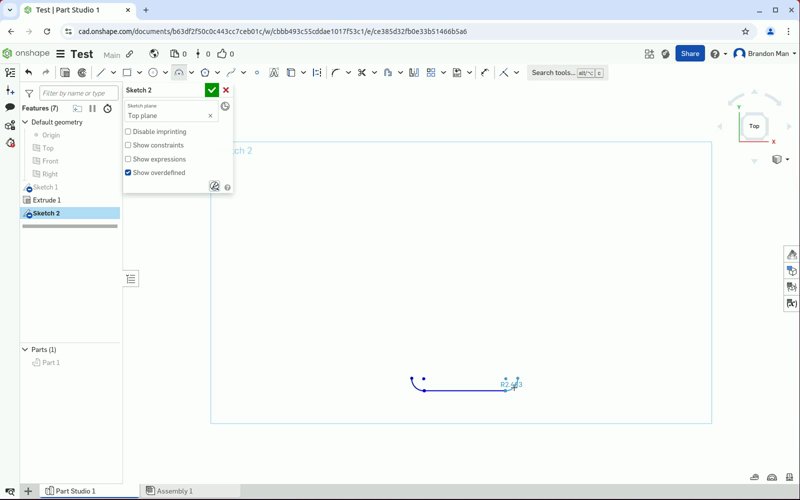
click(514, 387)
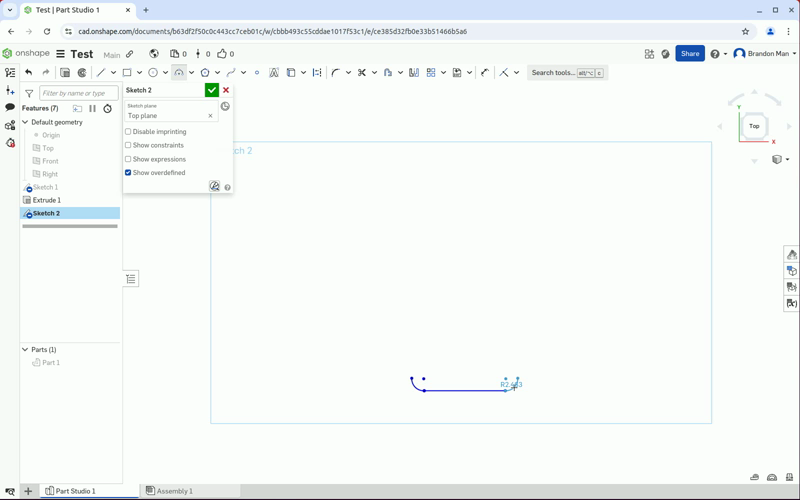
key_up(shift)
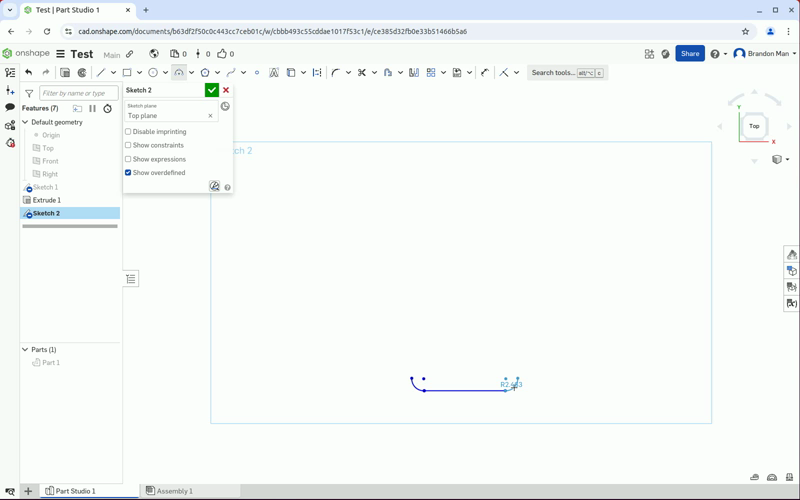
key(esc)
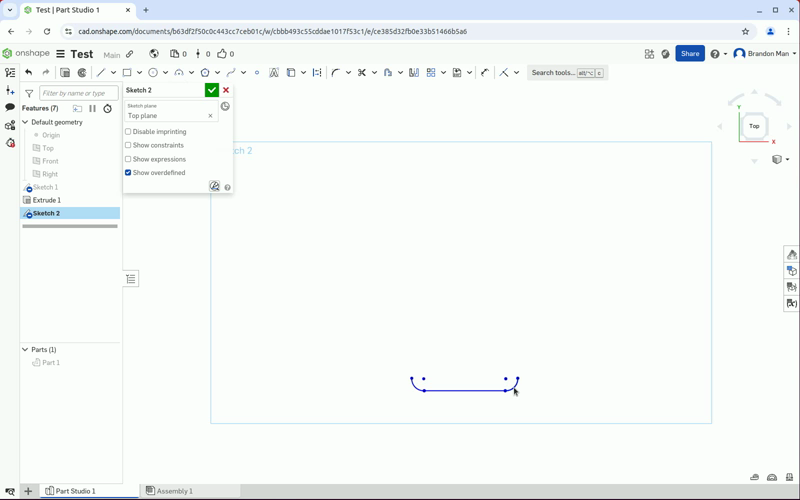
key(l)
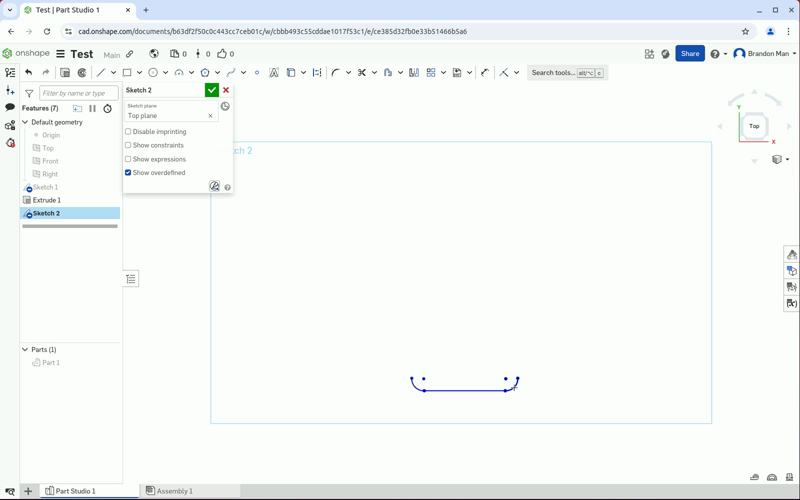
mouse_move(517, 378)
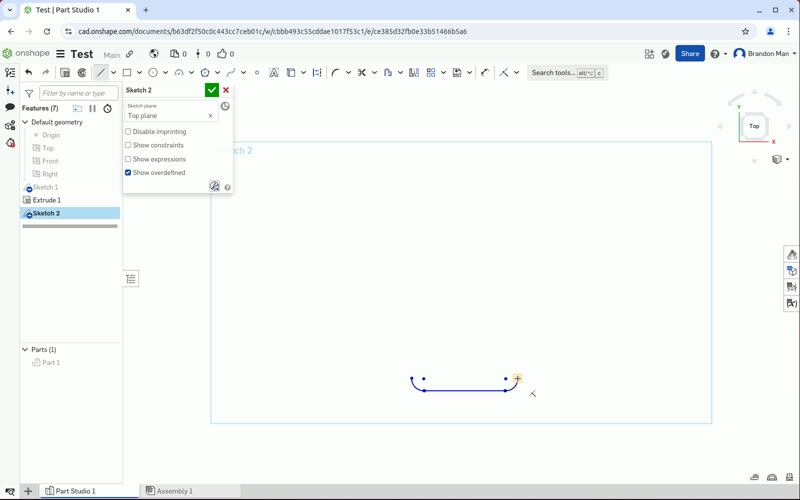
click(517, 378)
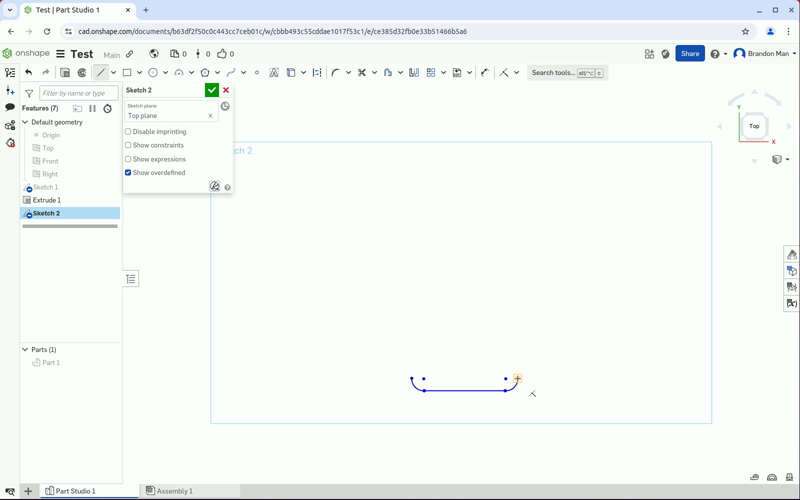
key_down(shift)
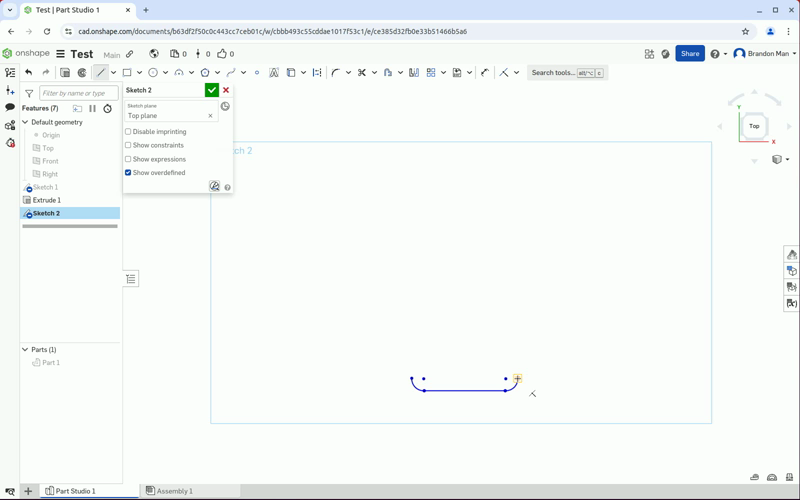
mouse_move(517, 188)
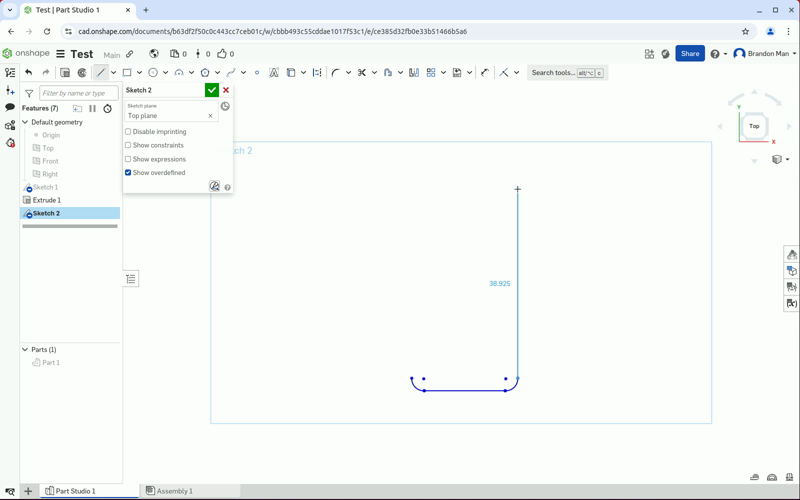
click(517, 188)
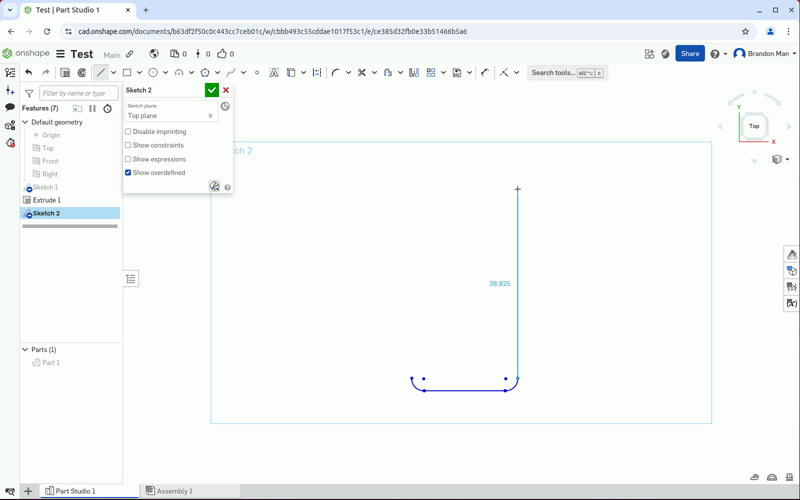
key_up(shift)
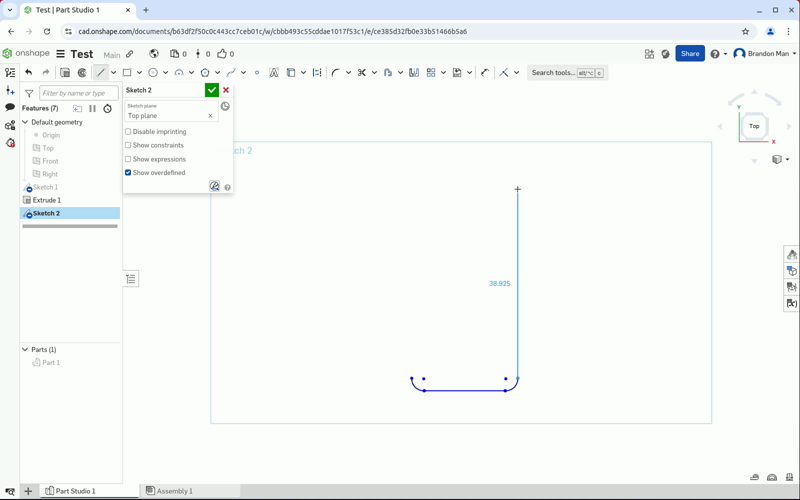
key(esc)
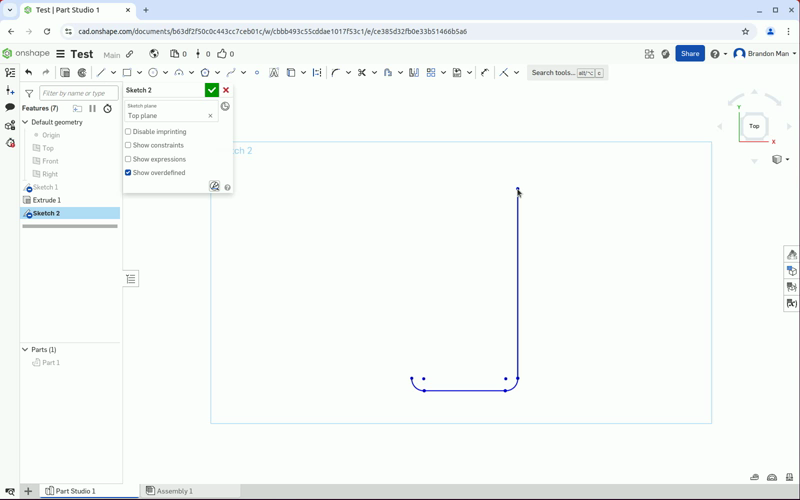
key(a)
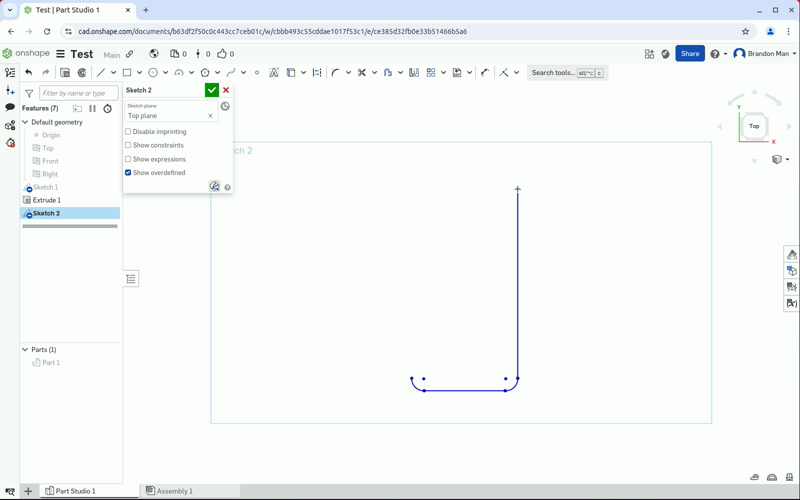
mouse_move(517, 188)
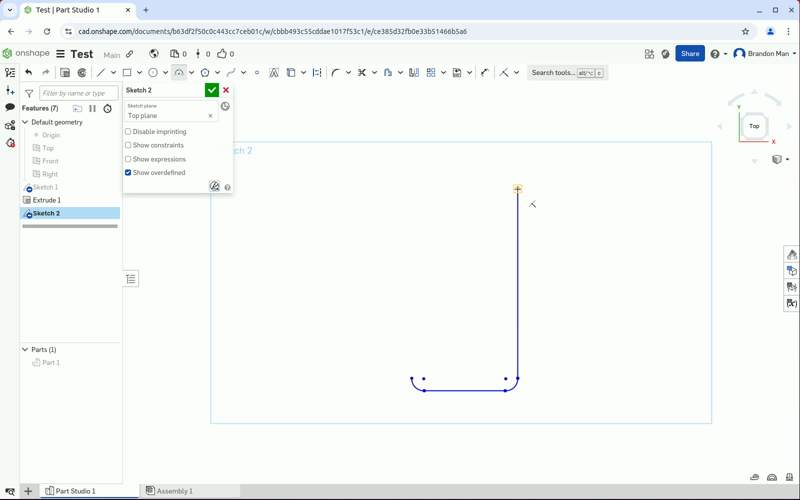
click(517, 188)
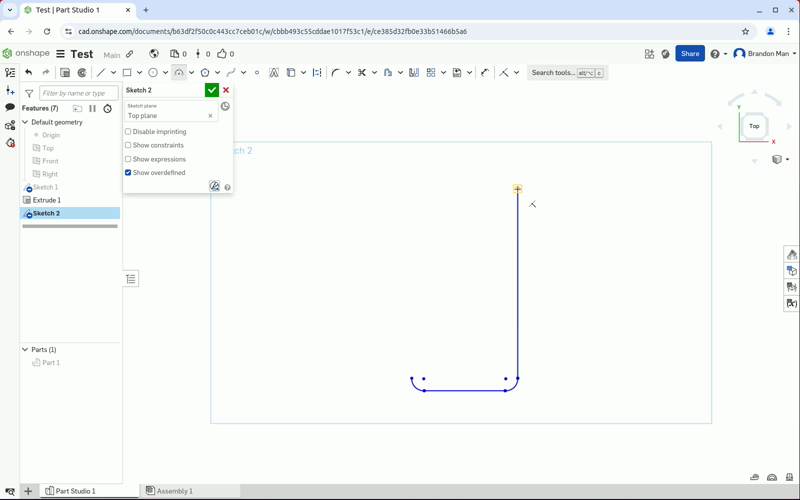
key_down(shift)
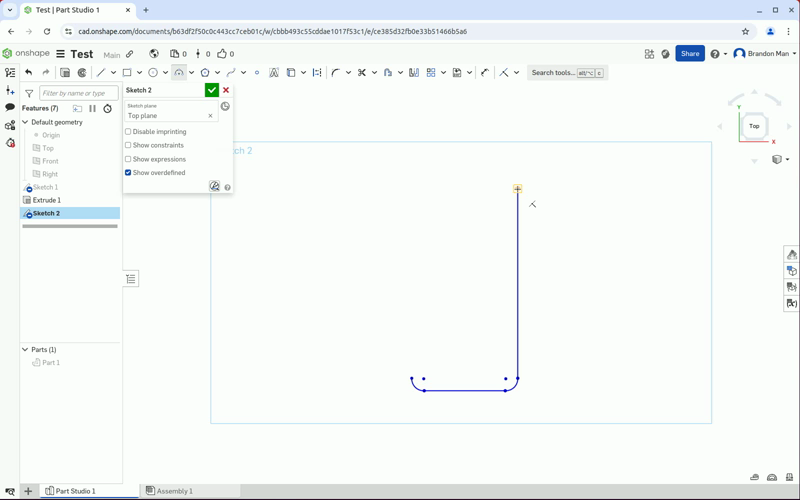
mouse_move(505, 176)
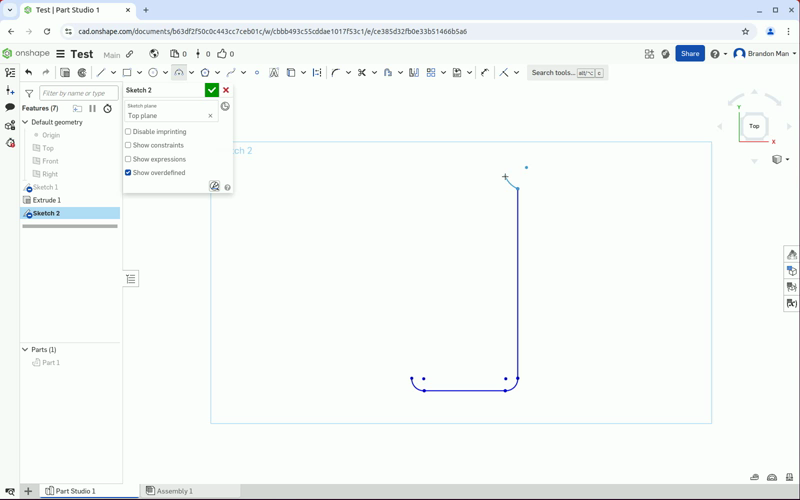
click(505, 176)
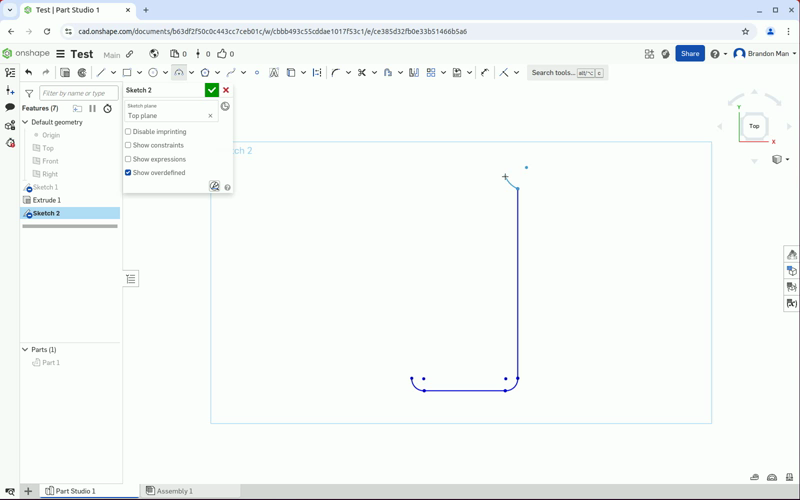
mouse_move(514, 179)
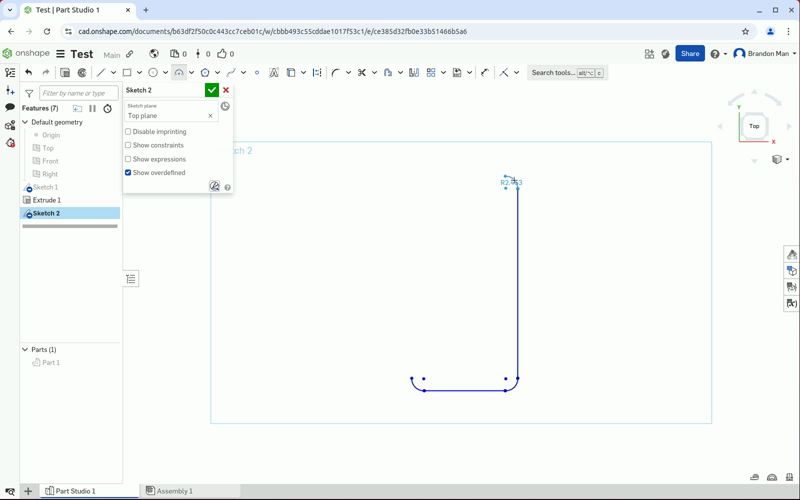
click(514, 179)
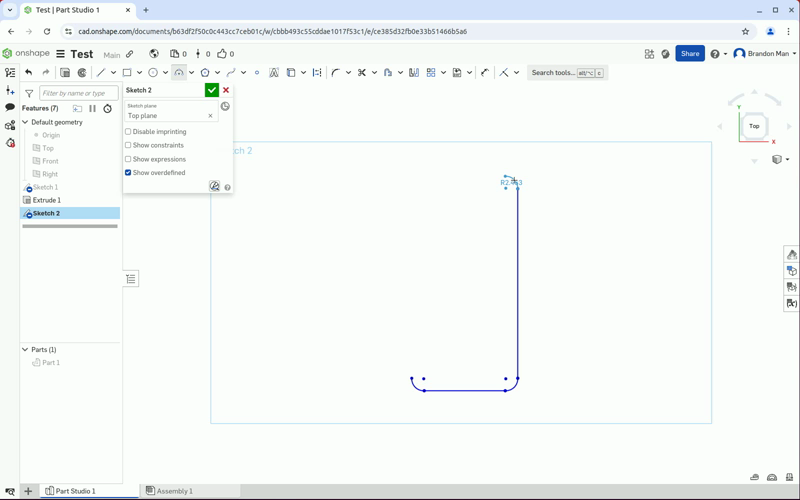
key_up(shift)
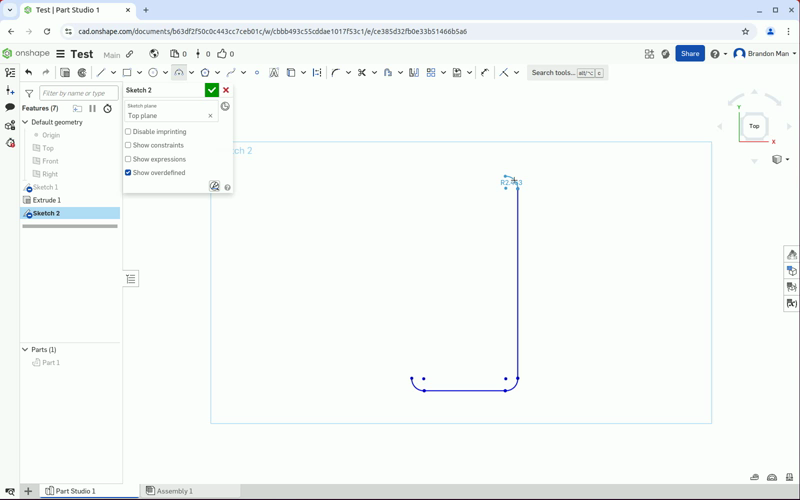
key(esc)
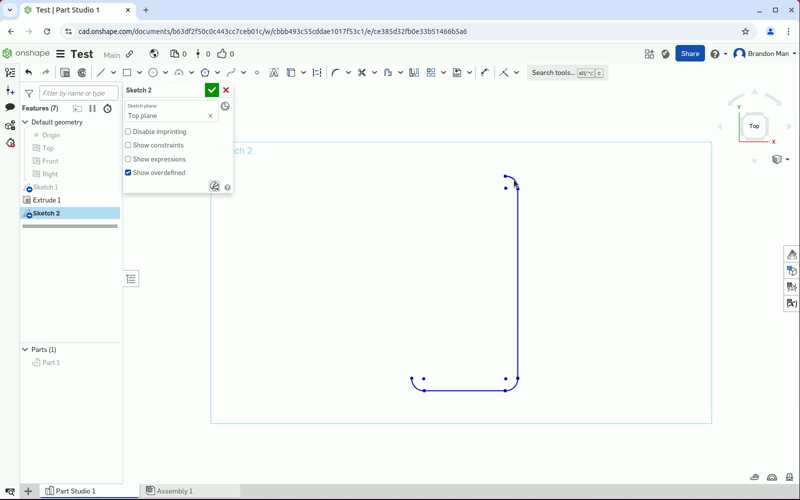
key(l)
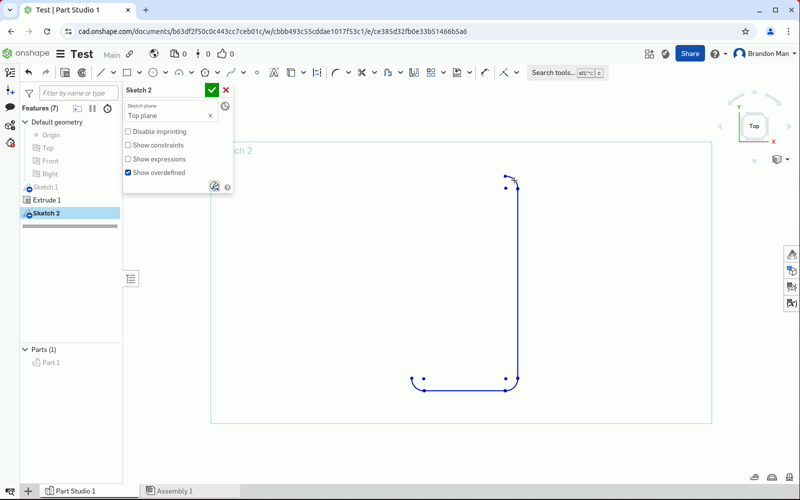
mouse_move(505, 176)
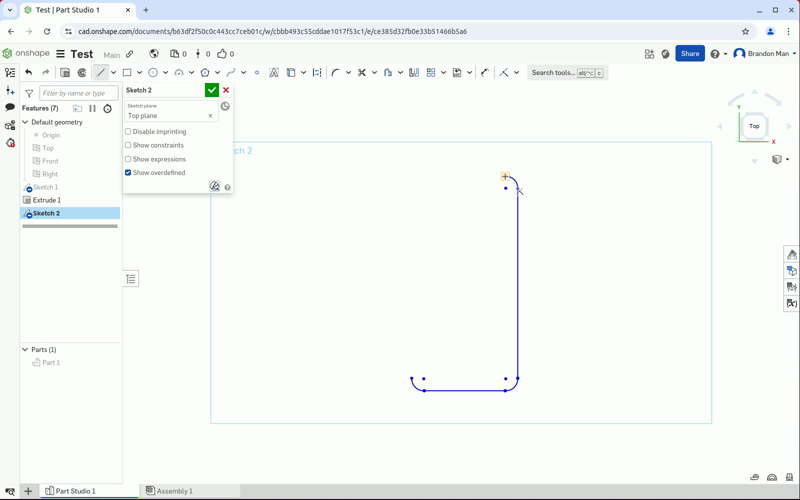
click(505, 176)
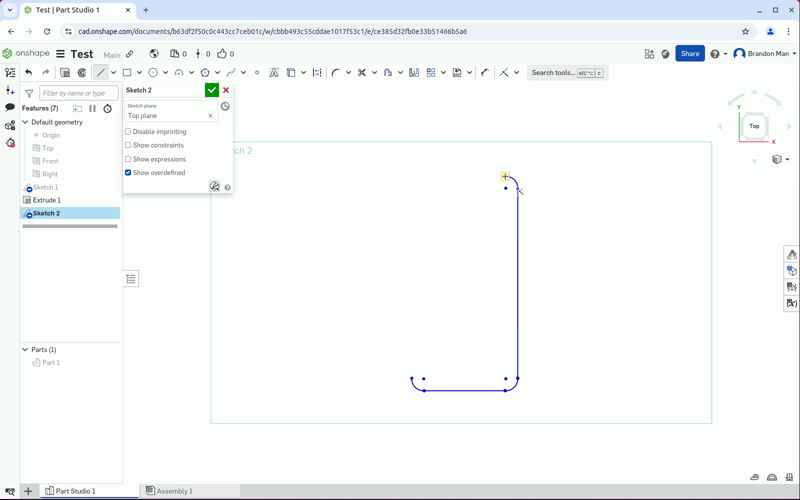
key_down(shift)
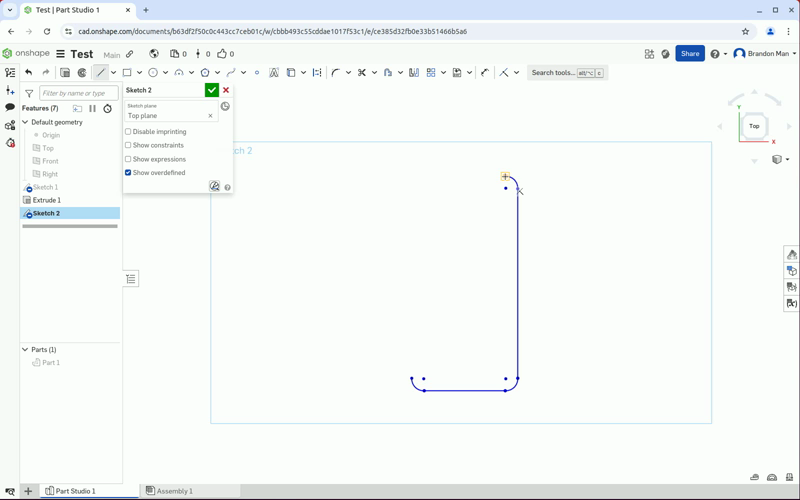
mouse_move(424, 176)
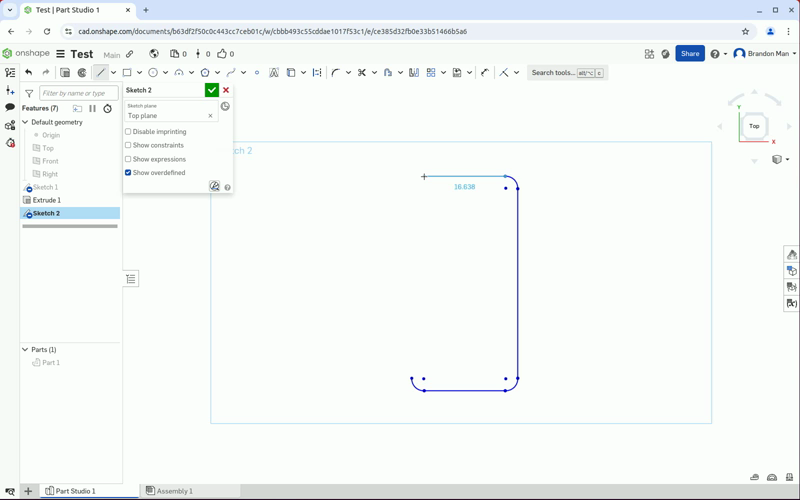
click(424, 176)
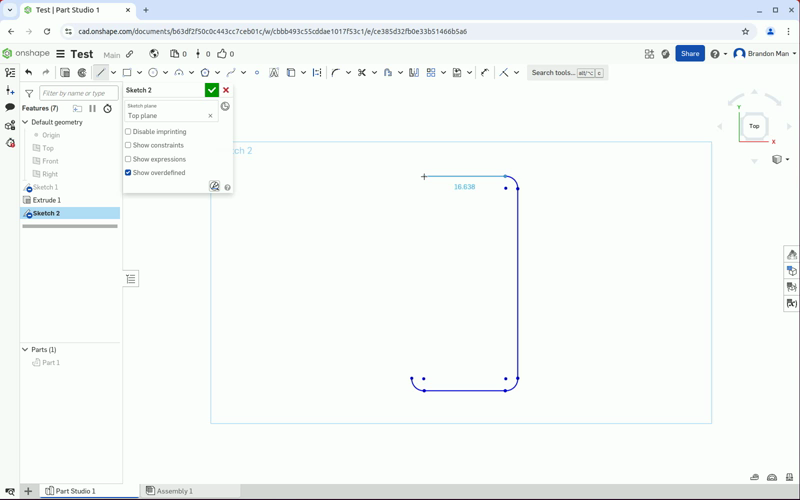
key_up(shift)
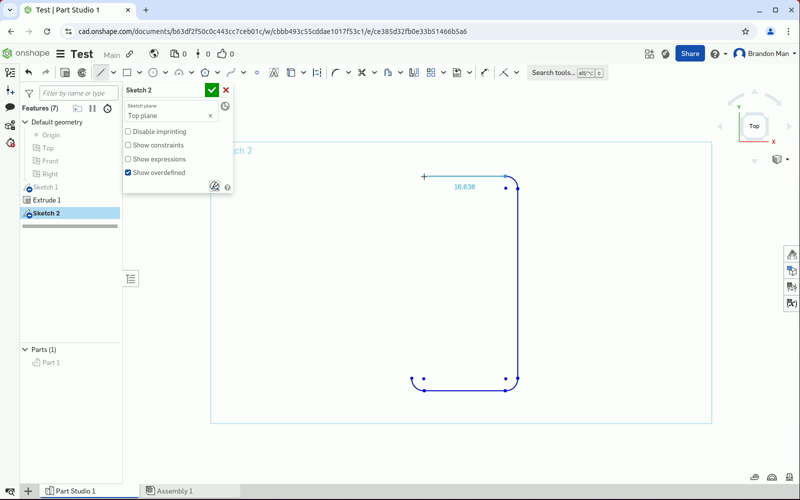
key(esc)
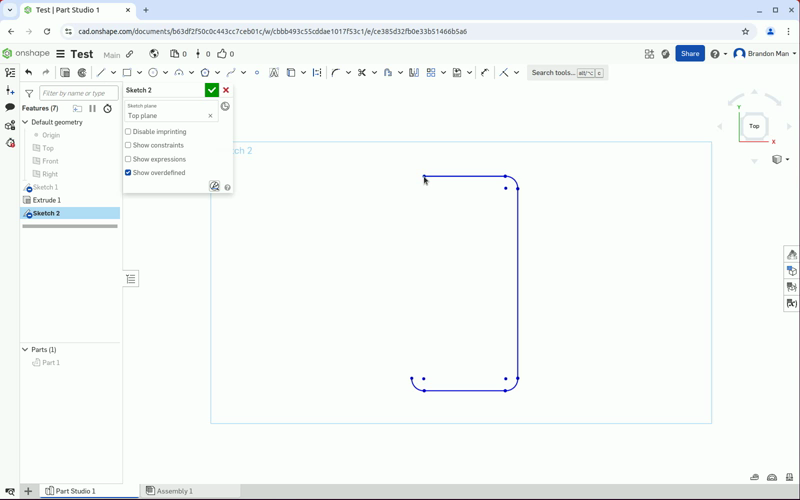
key(a)
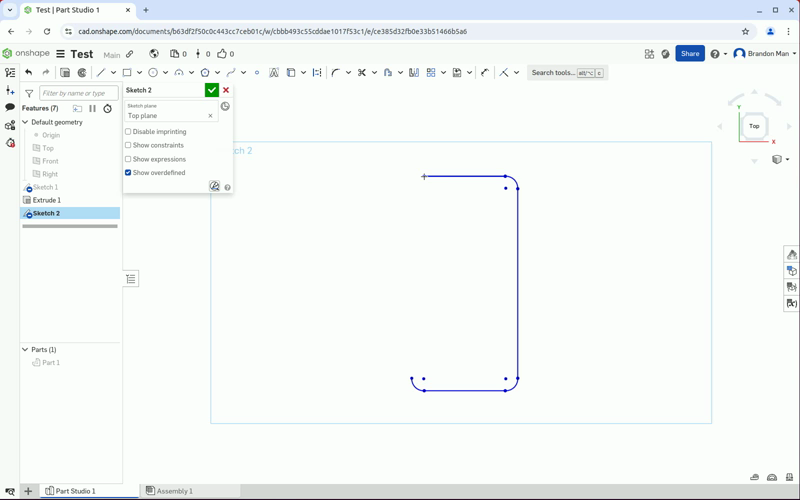
mouse_move(424, 176)
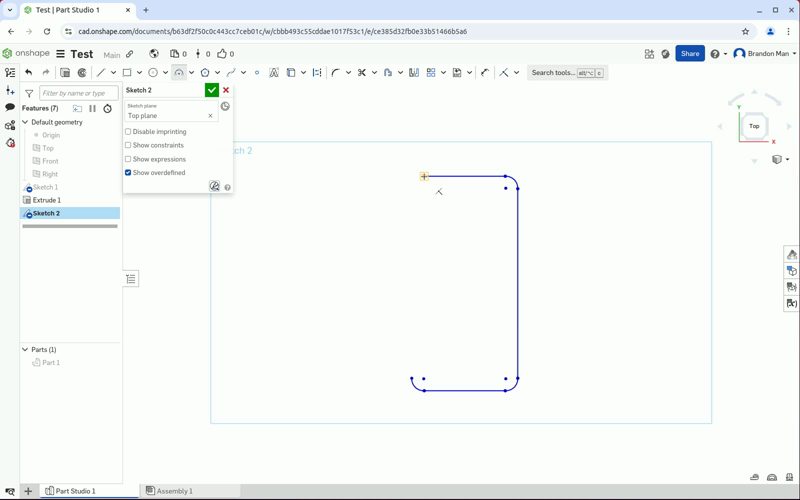
click(424, 176)
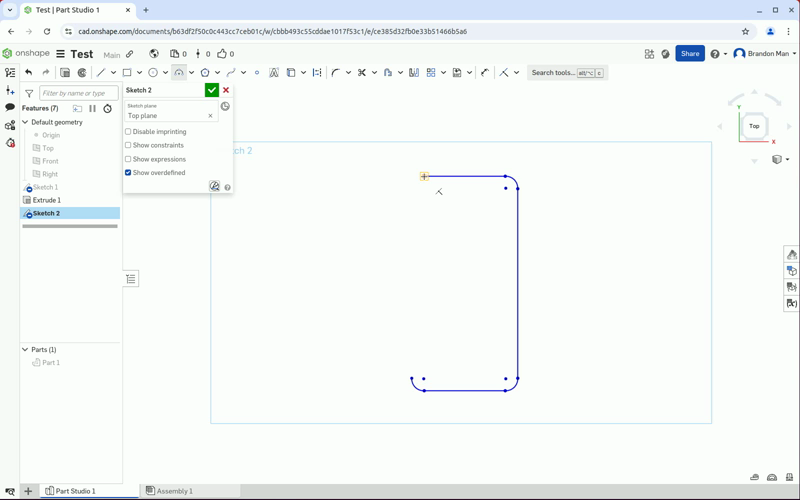
key_down(shift)
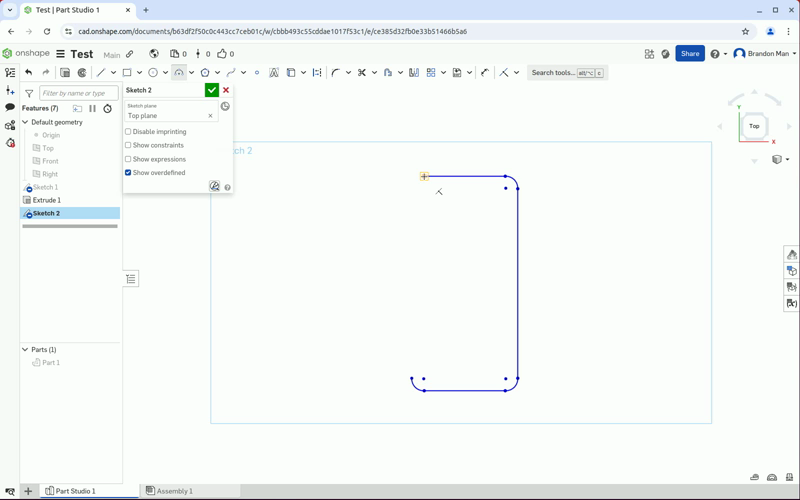
mouse_move(411, 188)
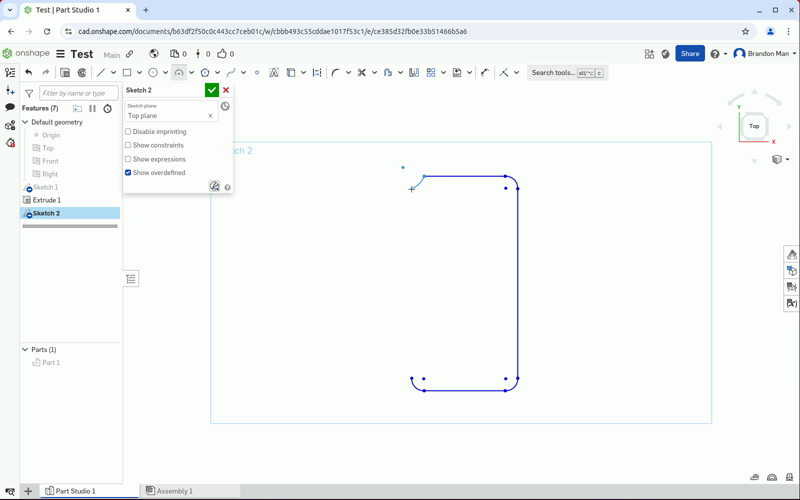
click(411, 188)
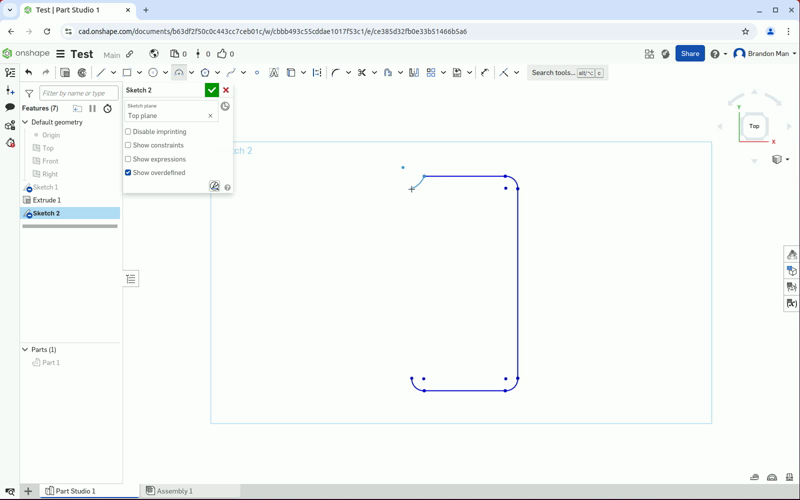
mouse_move(415, 179)
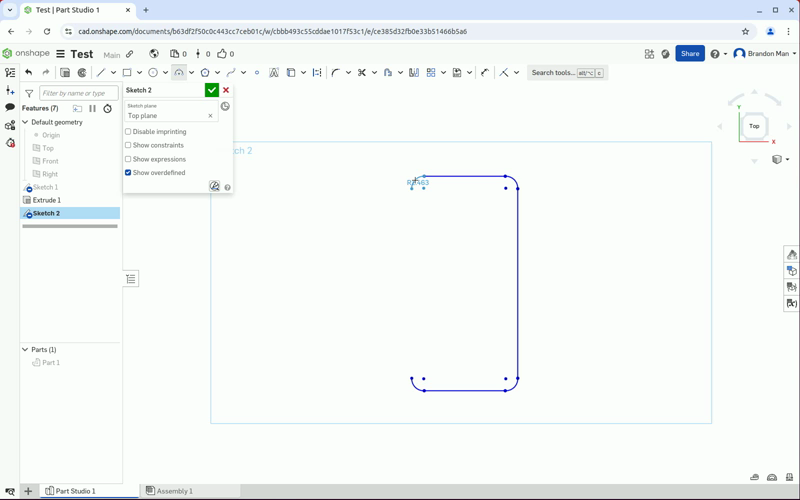
click(415, 179)
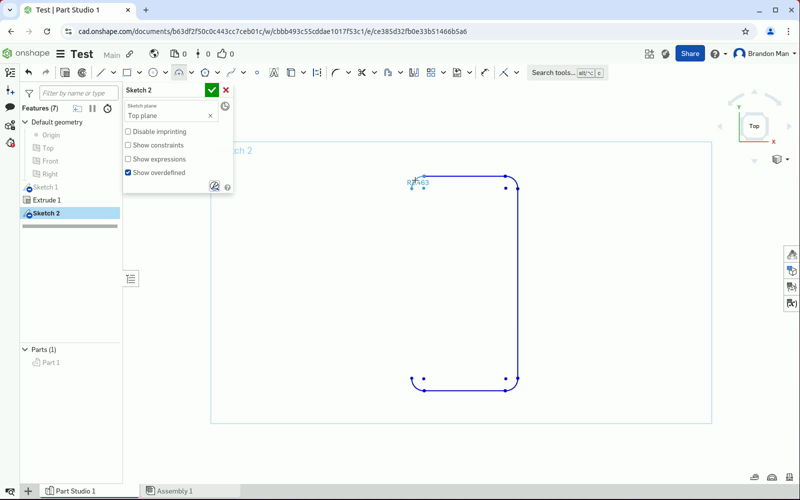
key_up(shift)
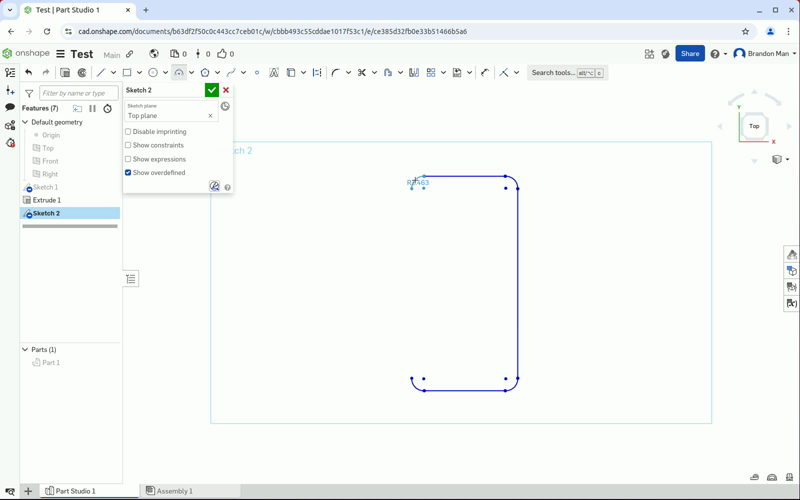
key(esc)
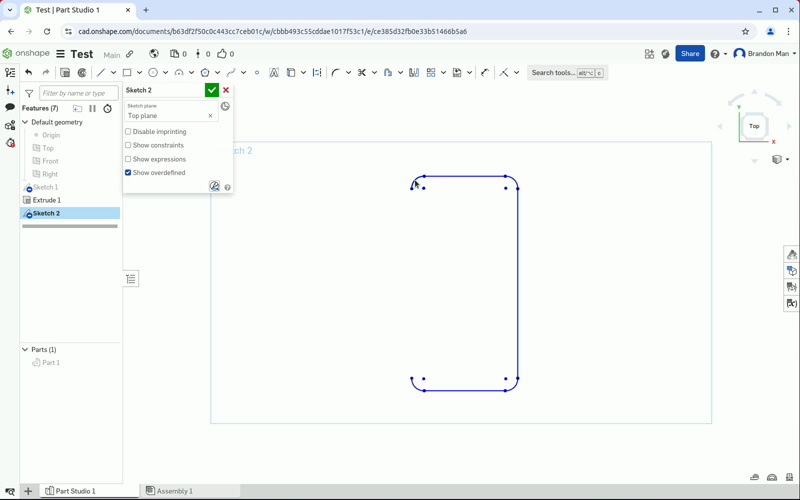
key(l)
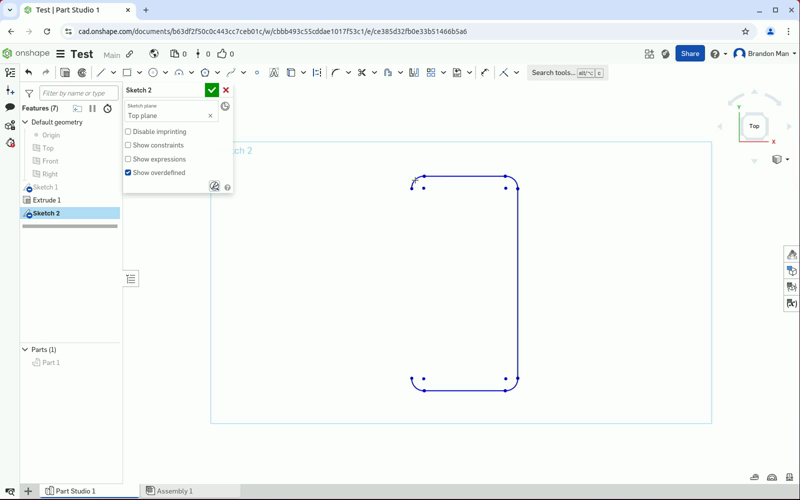
mouse_move(411, 188)
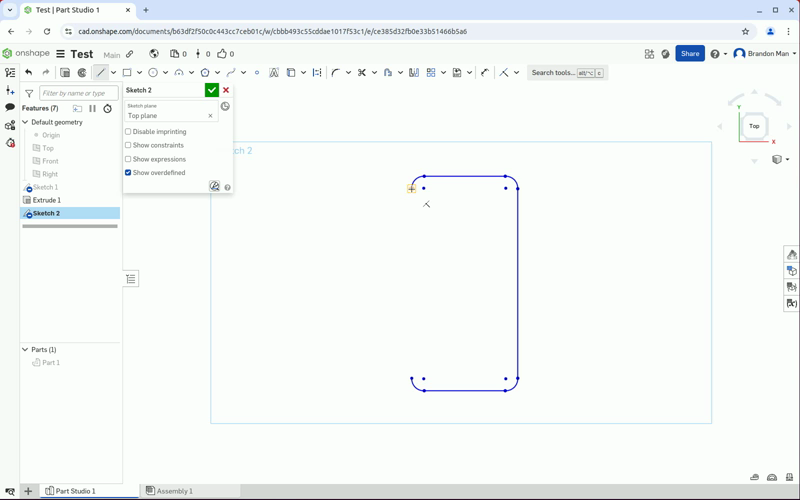
click(411, 188)
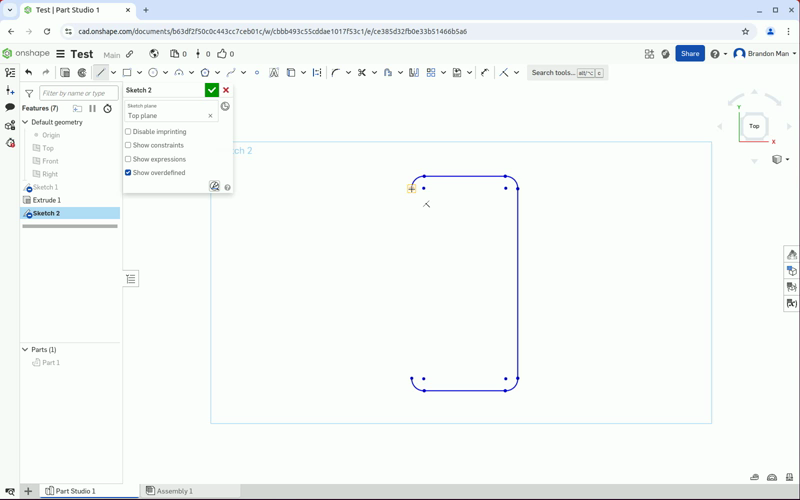
key_down(shift)
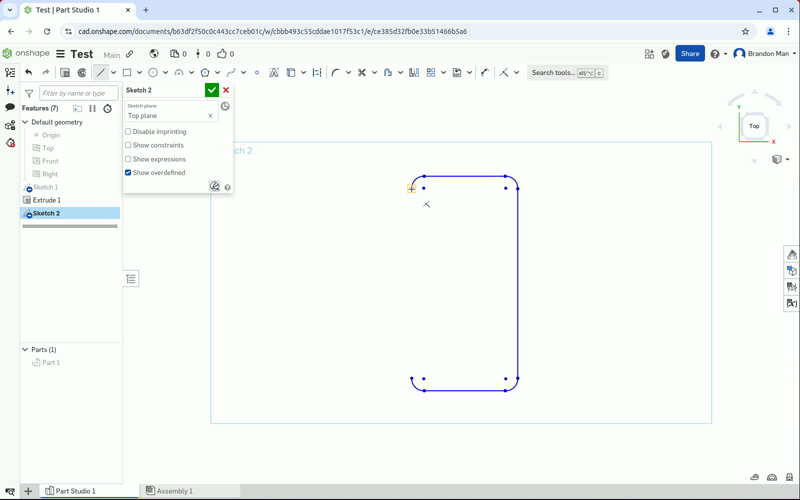
mouse_move(411, 378)
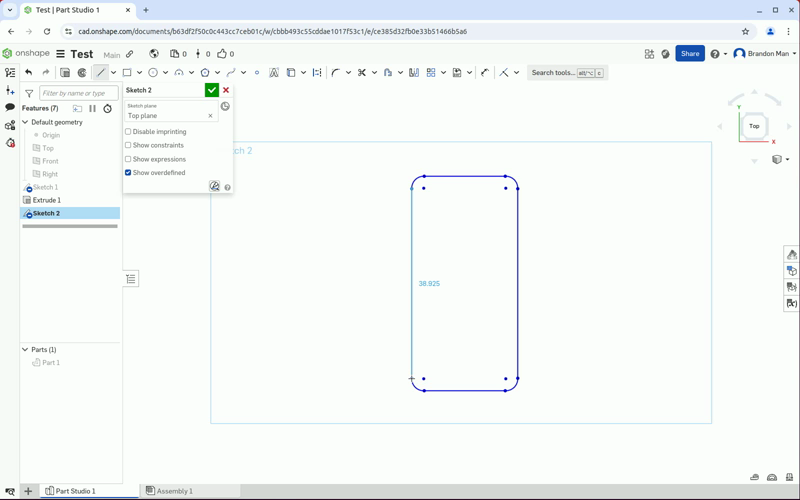
key_up(shift)
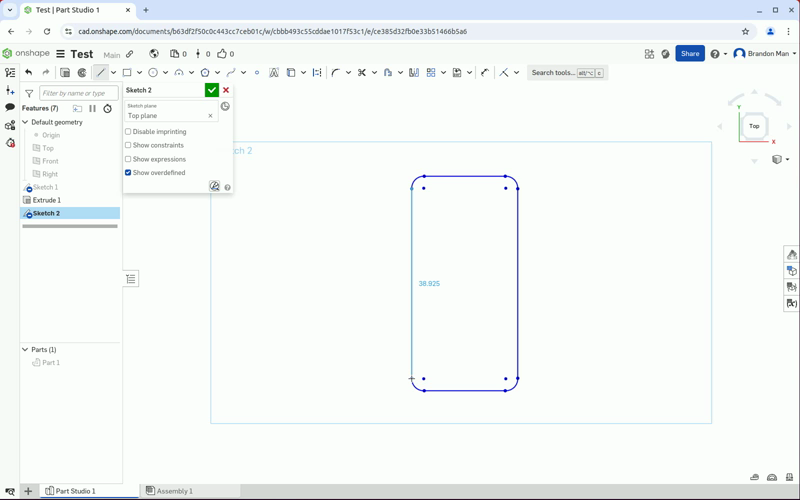
click(411, 378)
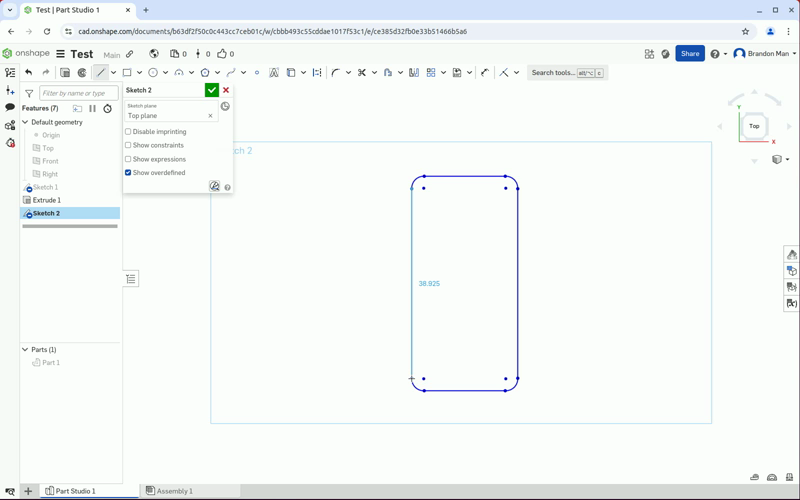
key(esc)
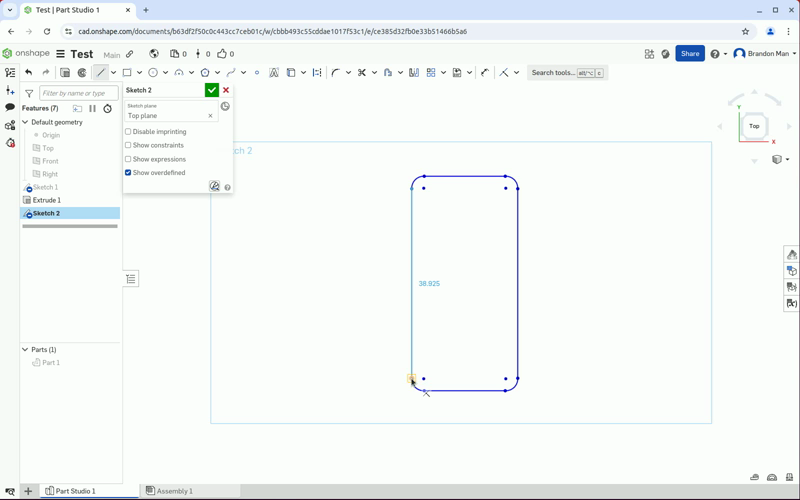
mouse_move(484, 353)
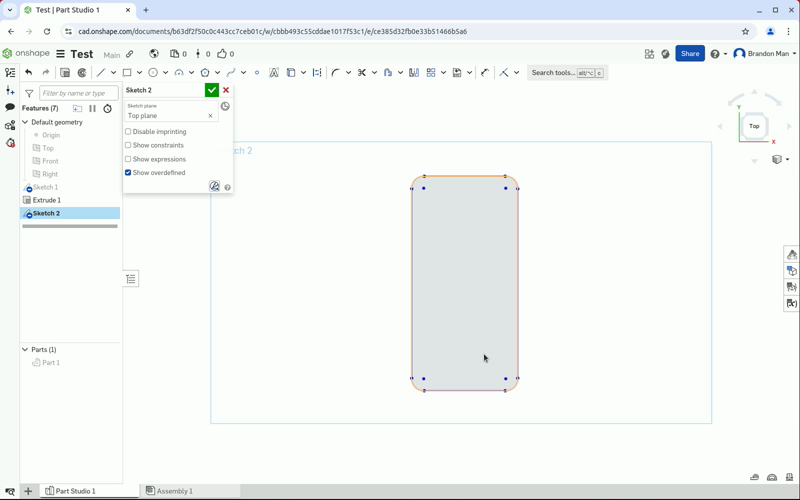
click(484, 353)
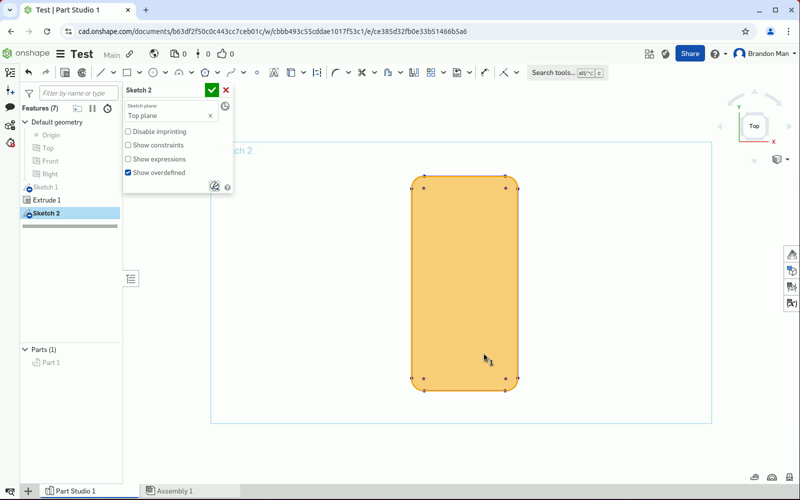
mouse_move(73, 352)
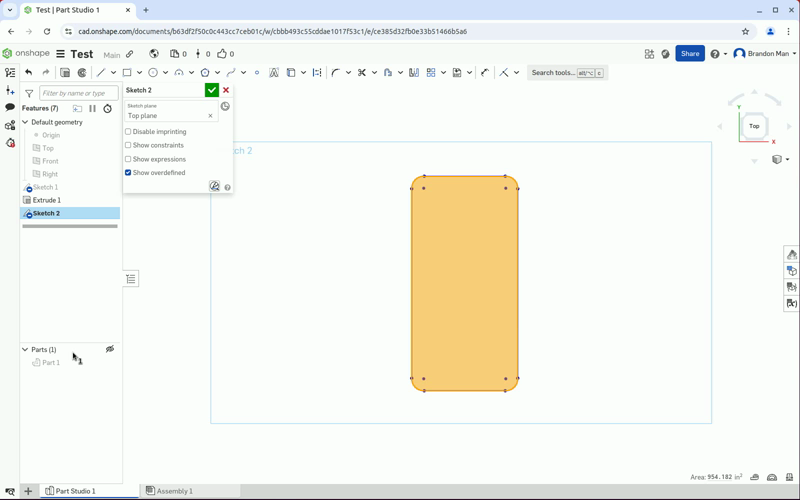
key(shift+y)
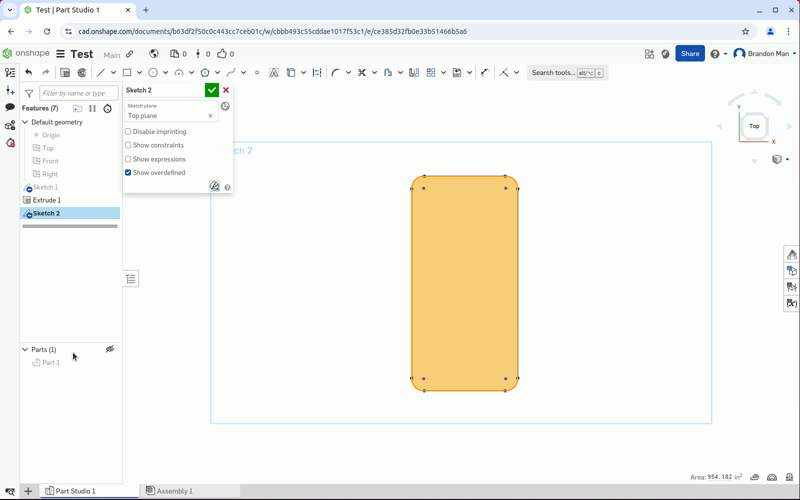
key(shift+e)
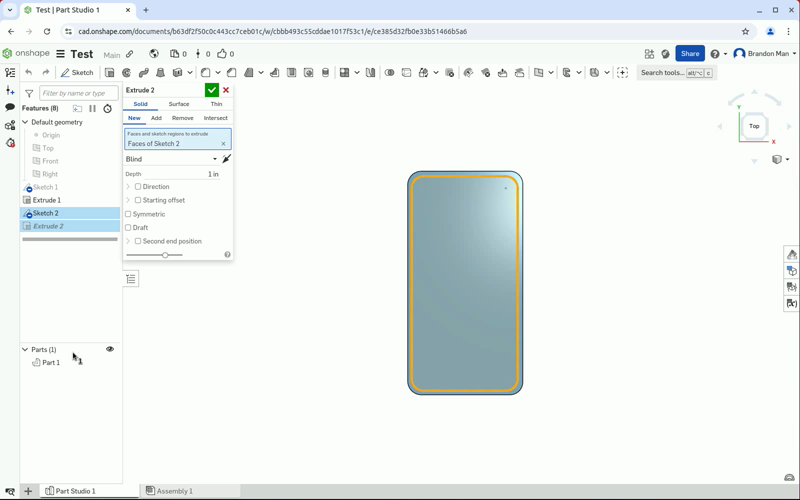
mouse_move(143, 106)
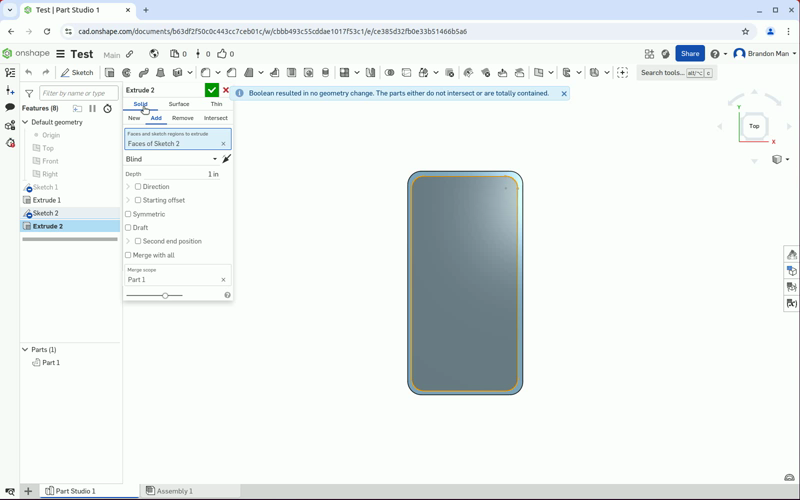
click(143, 106)
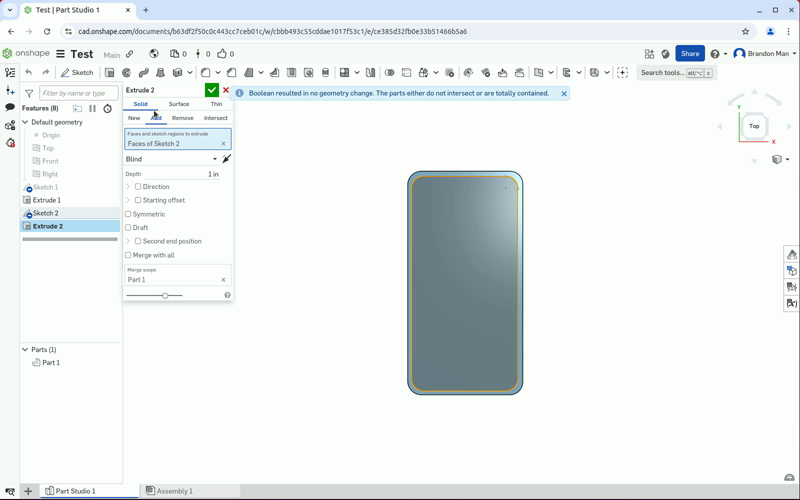
mouse_move(186, 120)
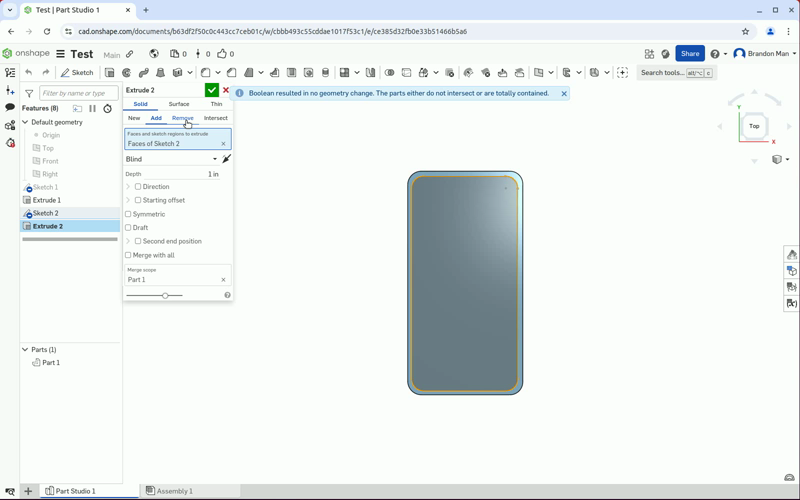
click(186, 120)
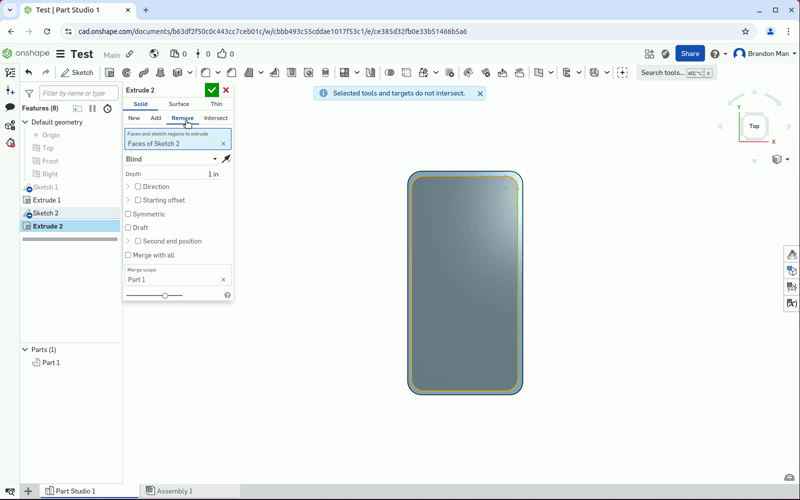
key(tab, 4)
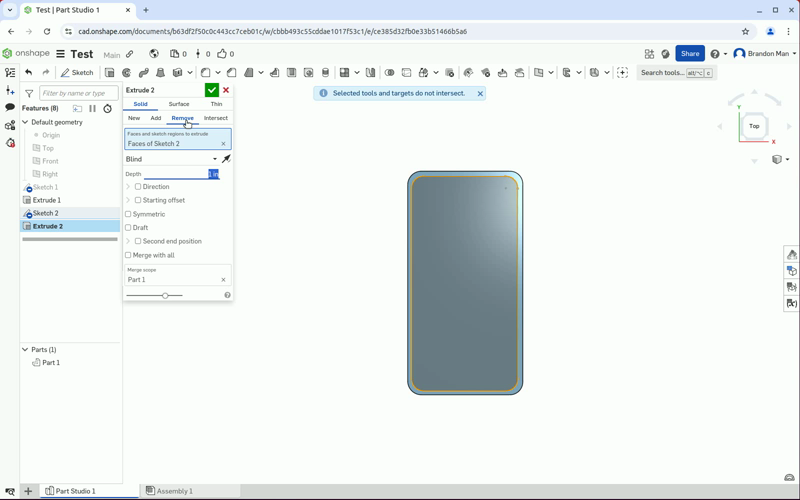
text(-2.166)
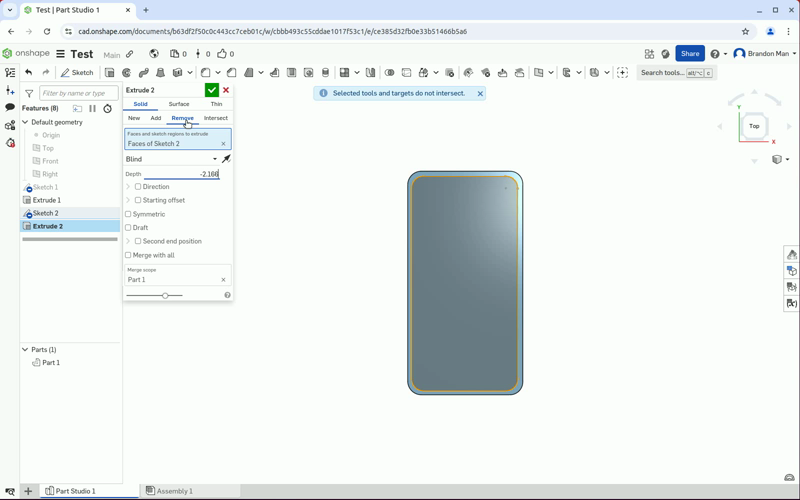
key(tab, 6)
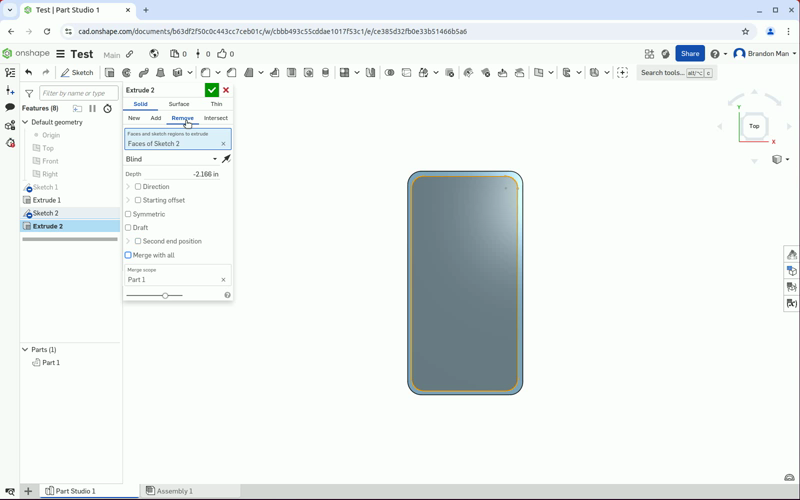
key(space)
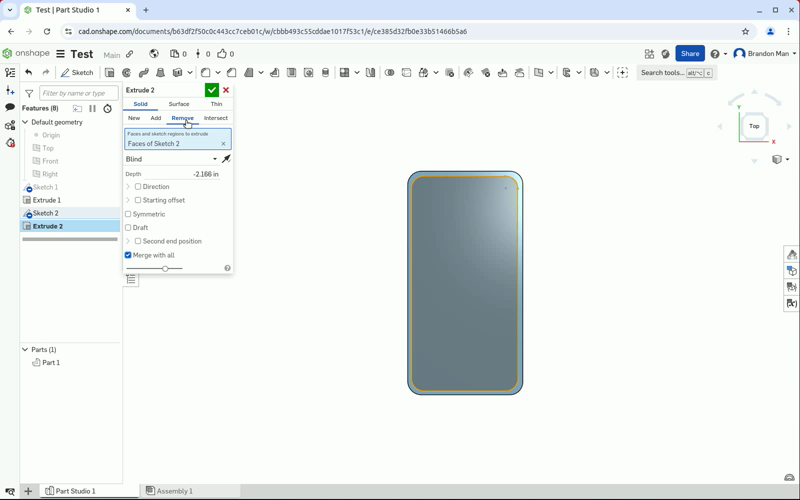
key(enter)
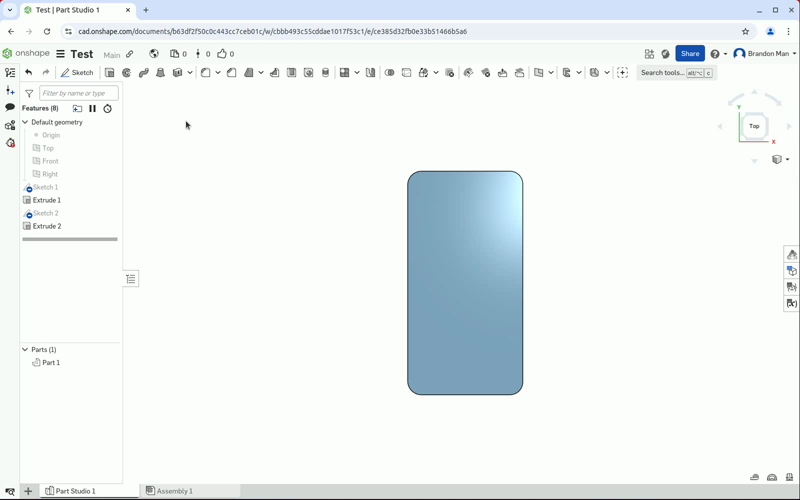
key(shift+h)
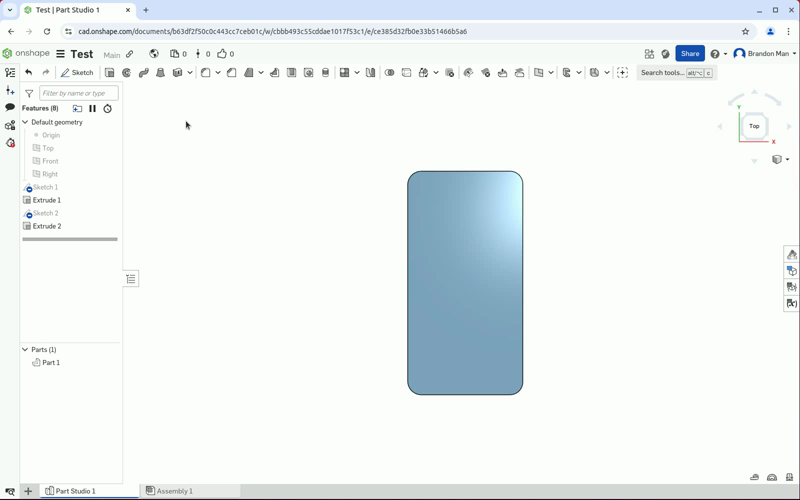
key(shift+h)
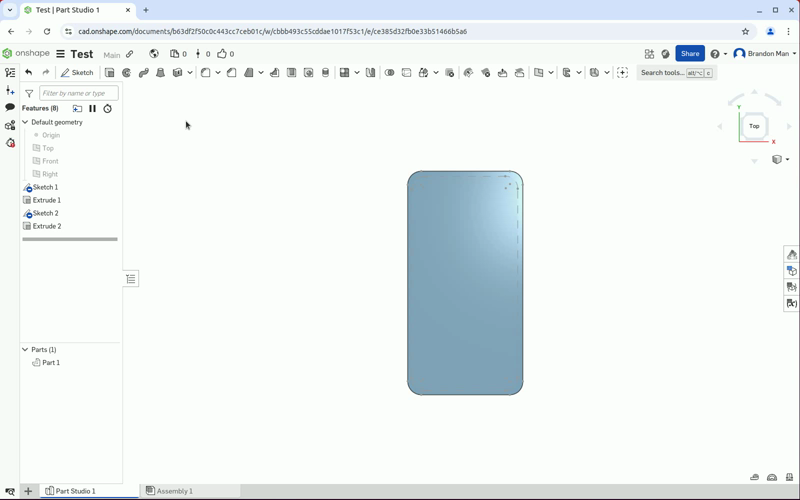
key(shift+7)
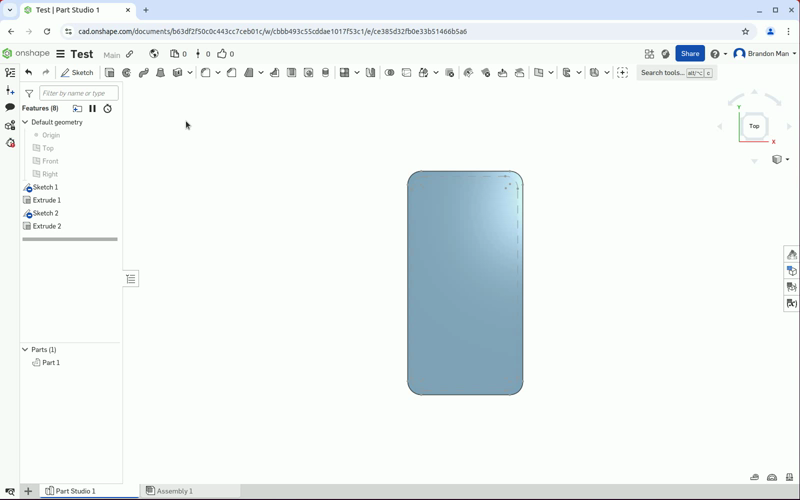
key(up, 3)
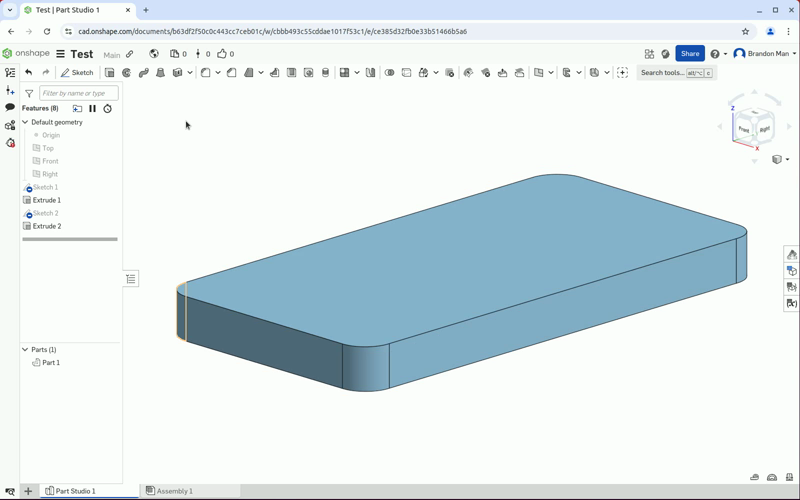
key(left, 3)
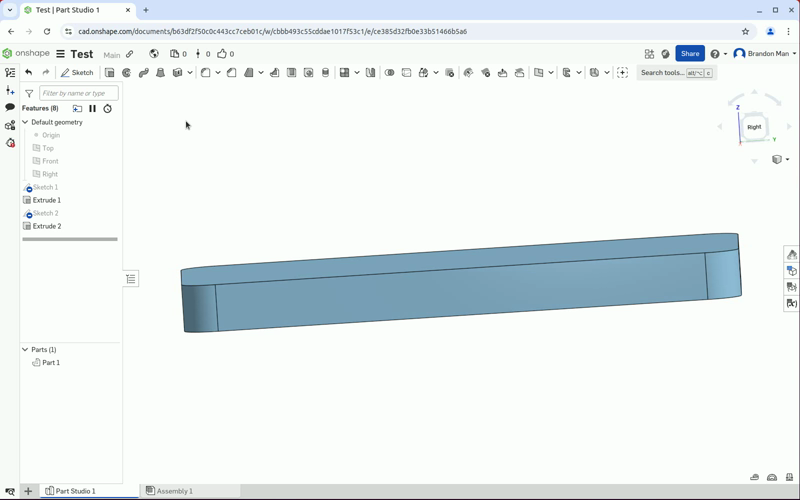
key(right, 3)
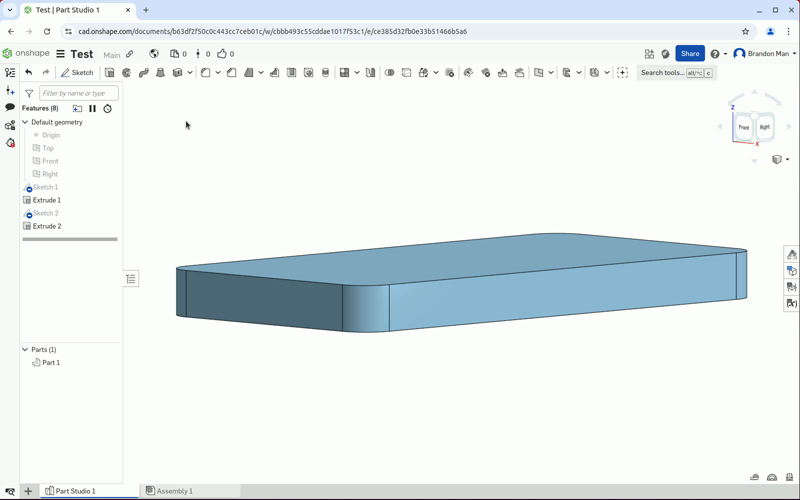
key(down, 3)
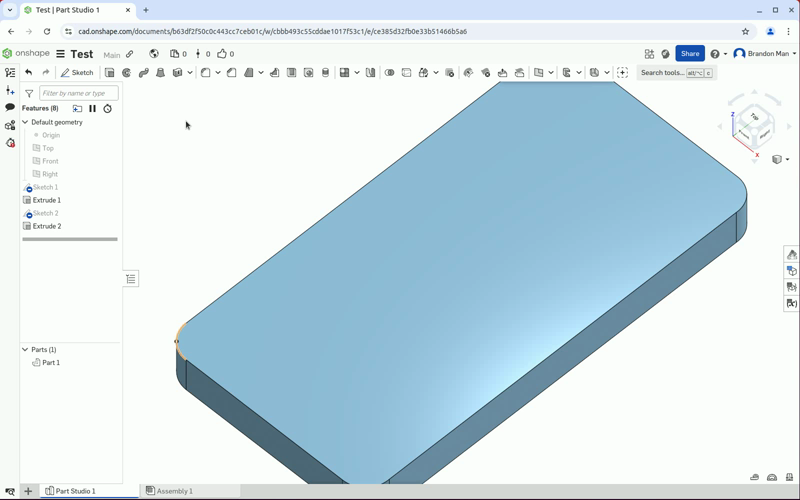
mouse_move(73, 189)
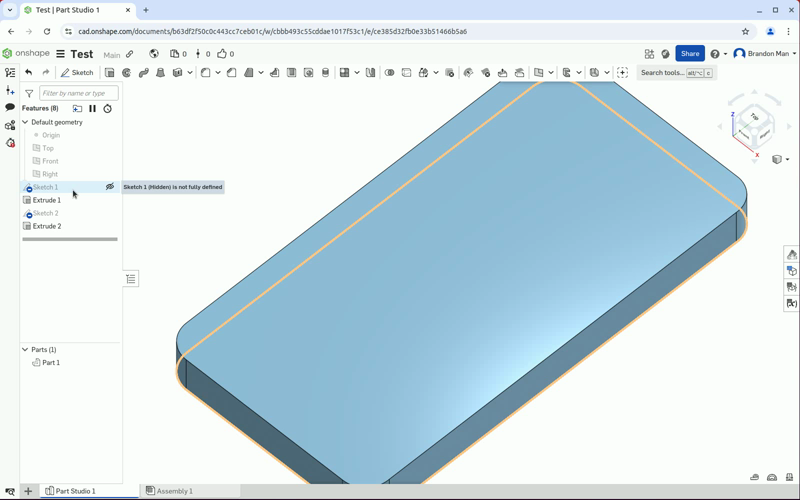
click(73, 189)